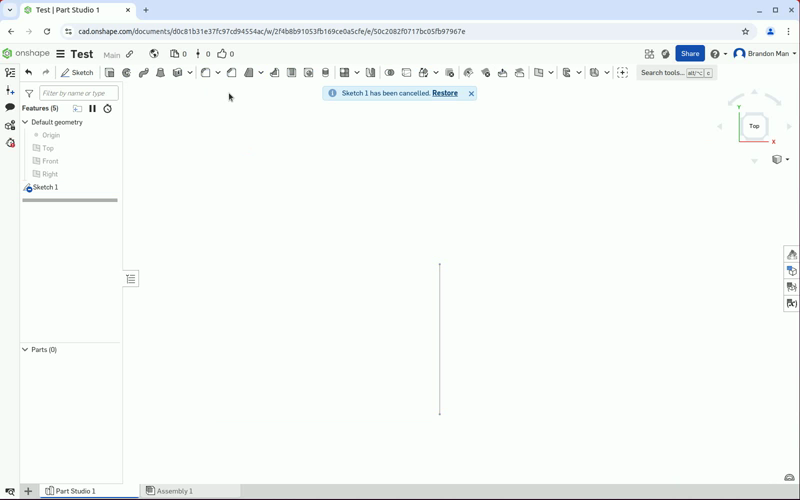
key(shift+h)
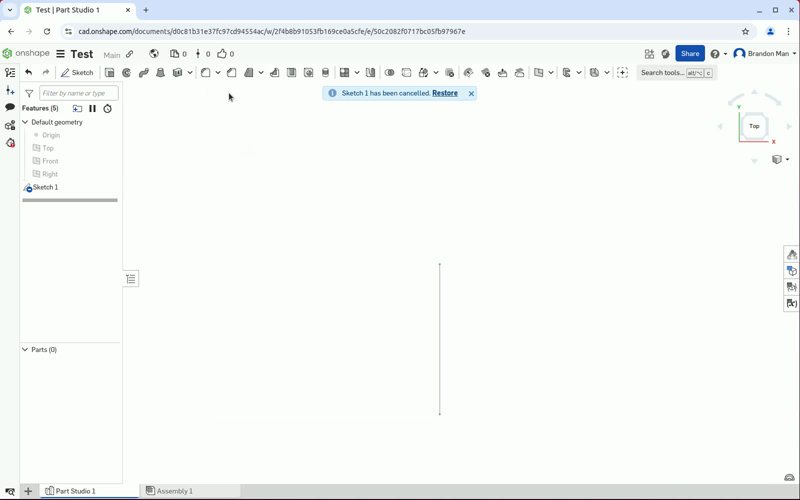
key(shift+s)
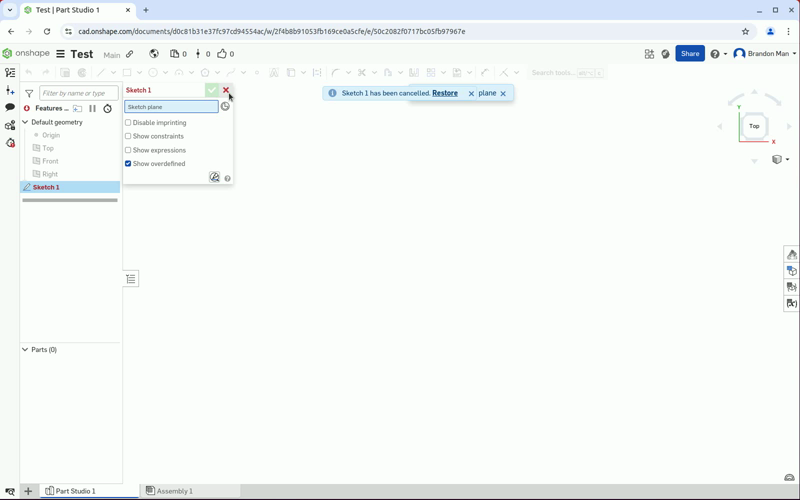
mouse_move(73, 150)
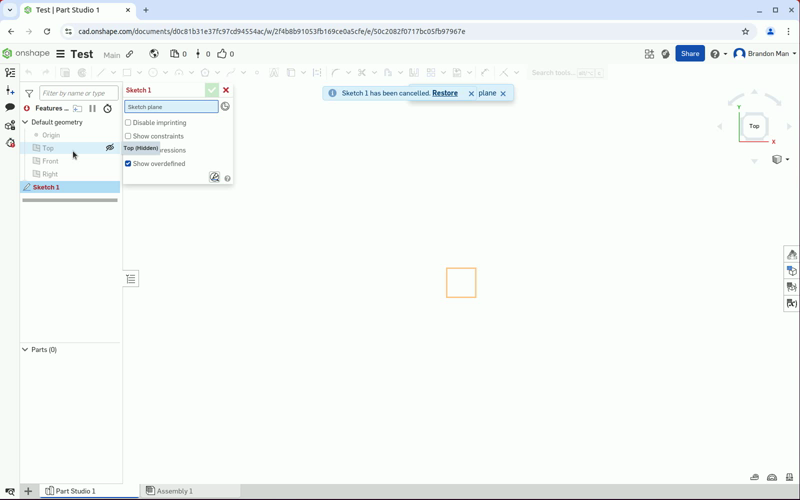
click(73, 150)
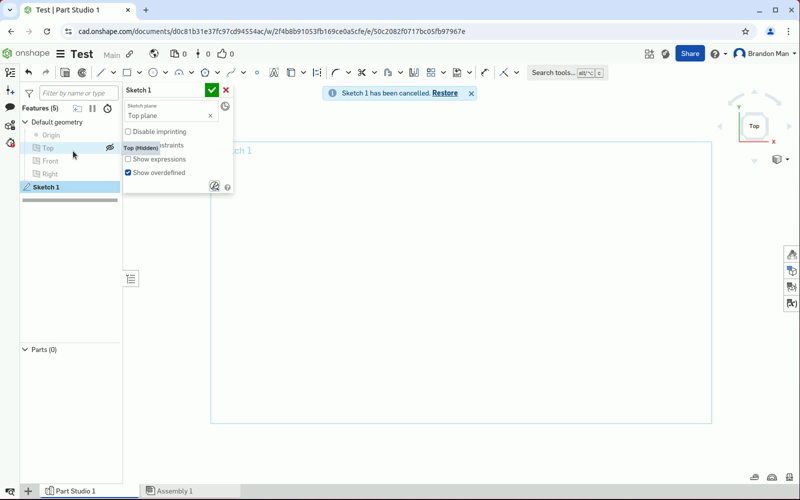
mouse_move(73, 352)
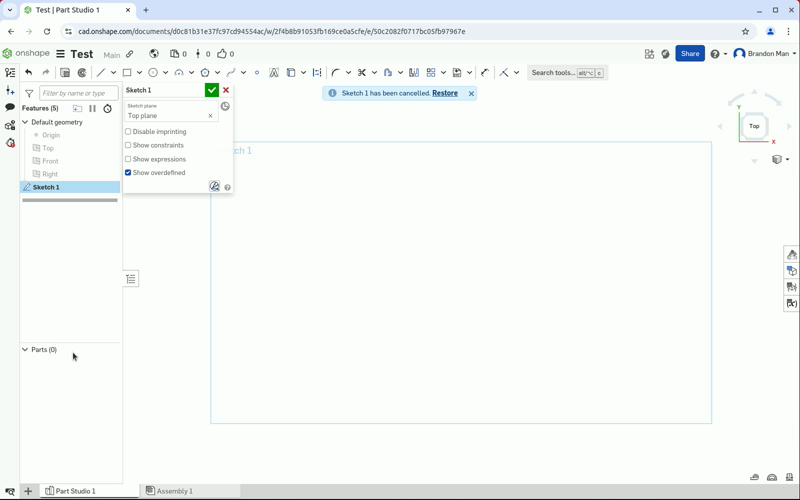
key(y)
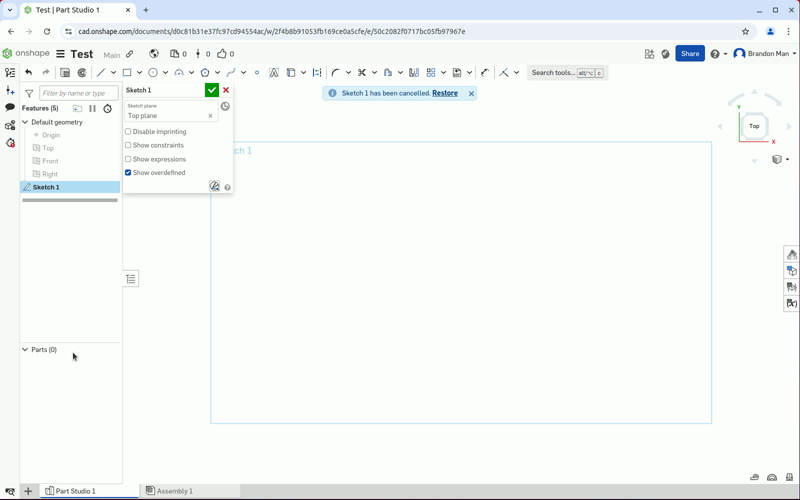
key(l)
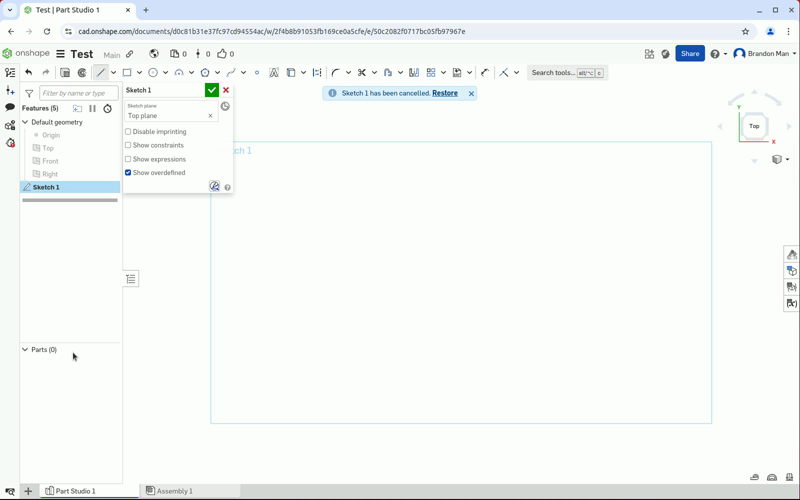
key_down(shift)
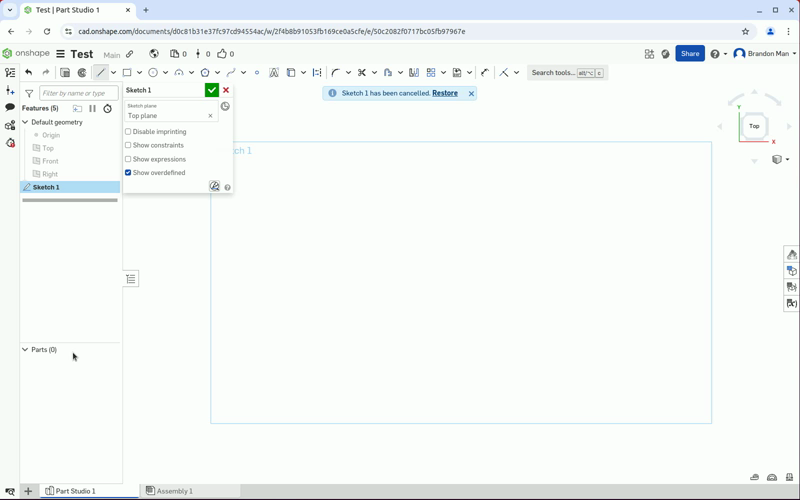
mouse_move(460, 282)
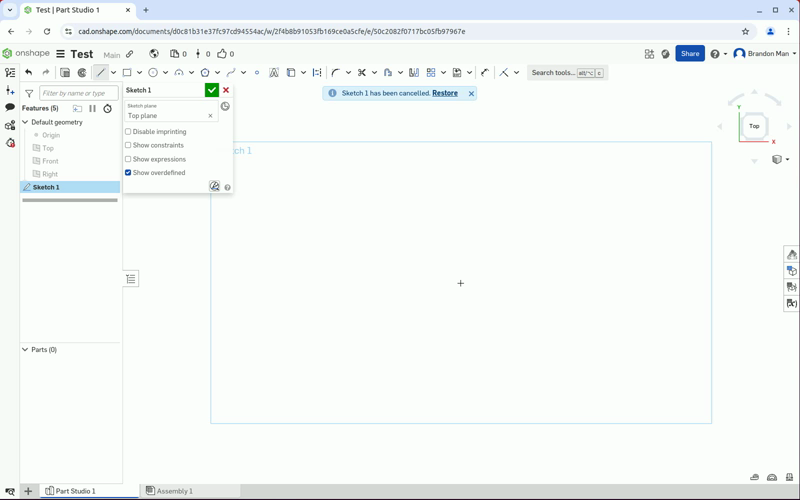
click(460, 282)
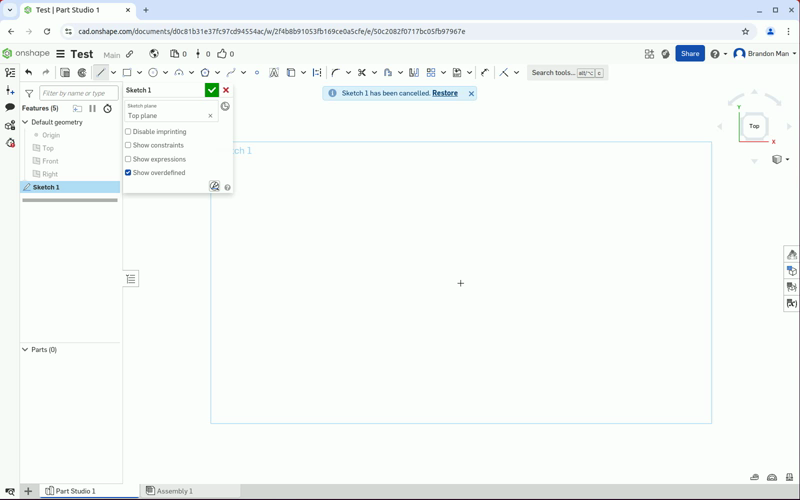
key_up(shift)
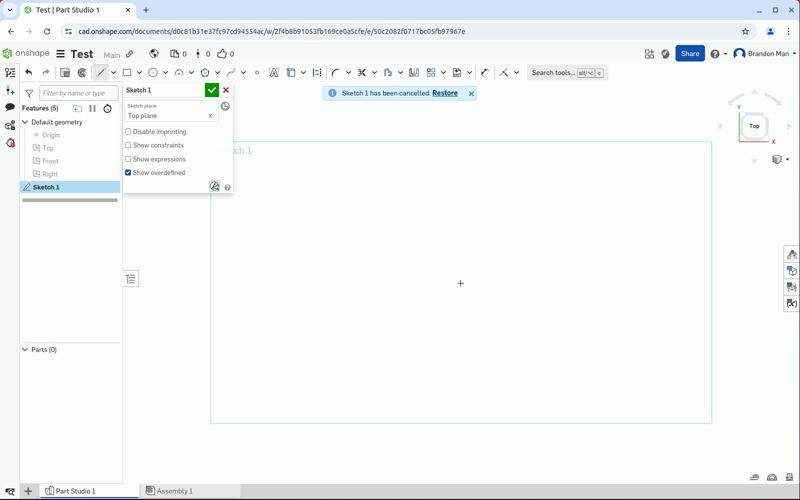
key_down(shift)
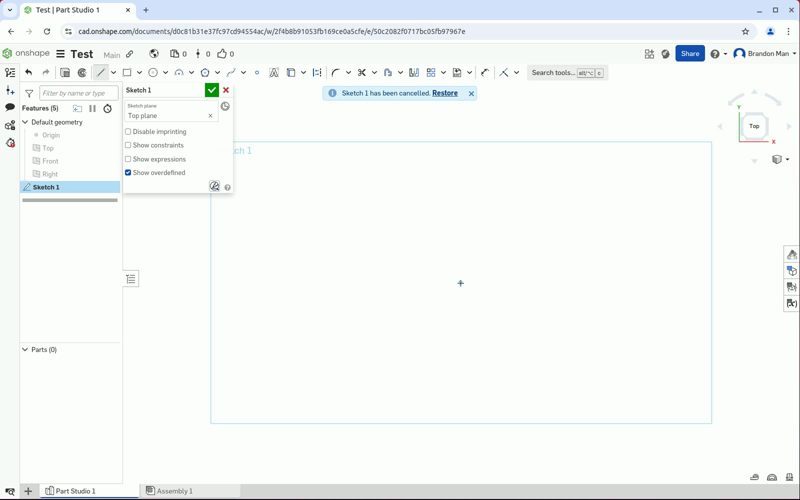
mouse_move(490, 282)
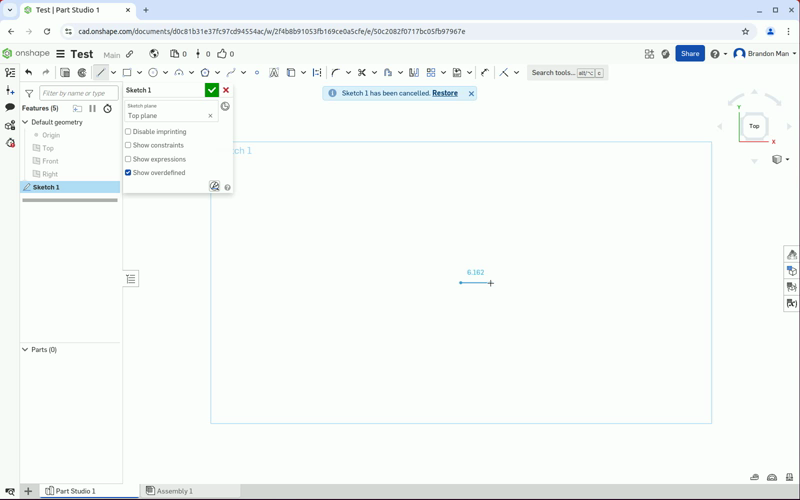
mouse_move(489, 282)
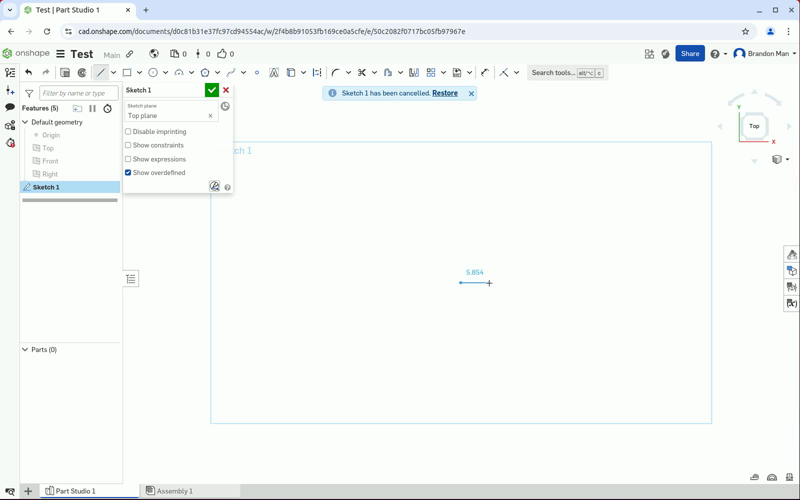
click(489, 282)
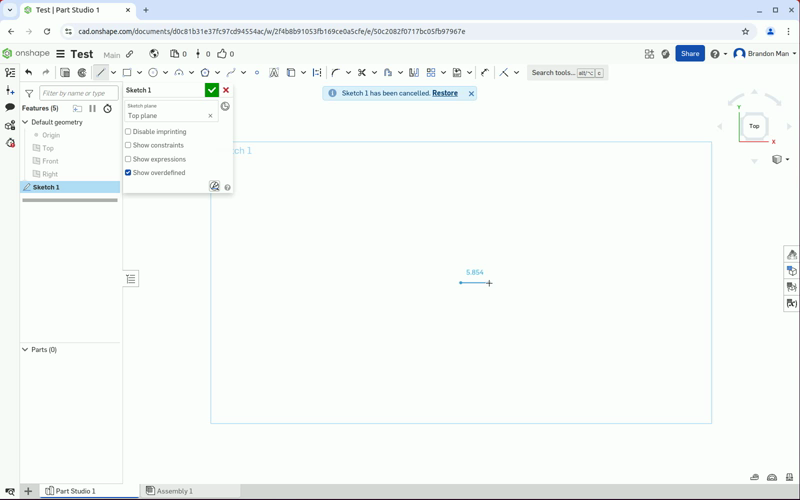
key_up(shift)
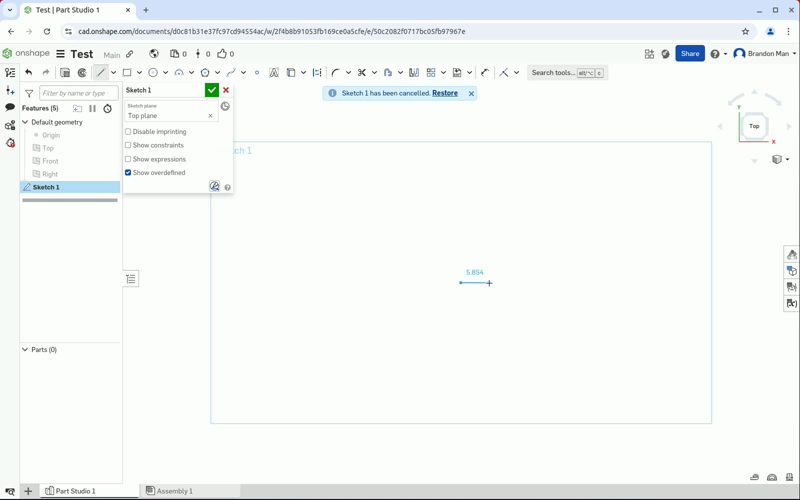
key_down(shift)
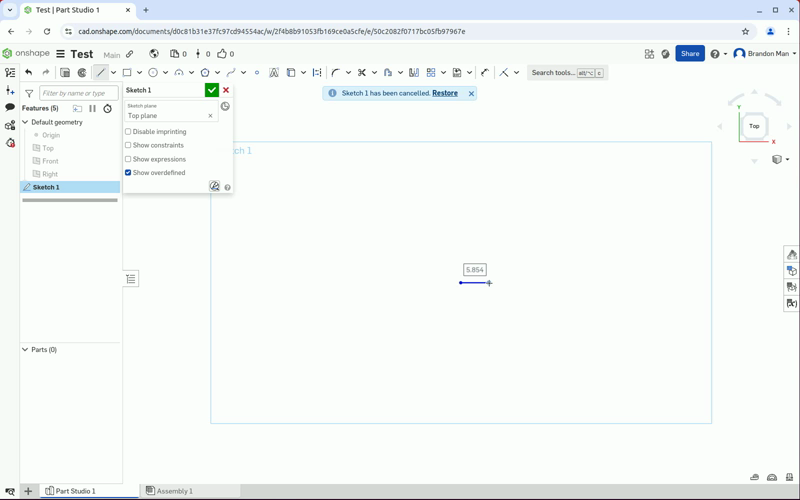
mouse_move(519, 282)
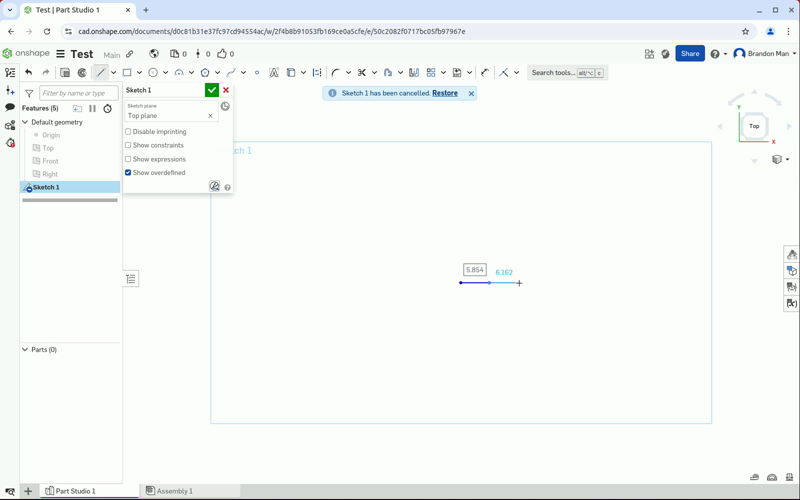
mouse_move(517, 307)
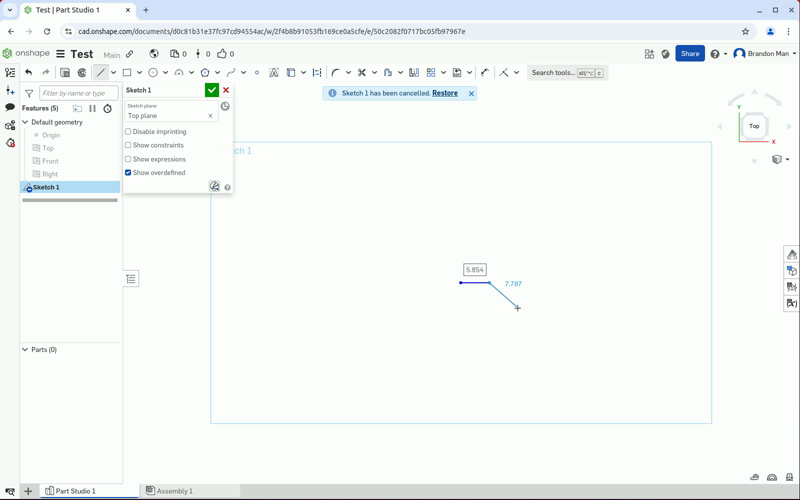
click(517, 307)
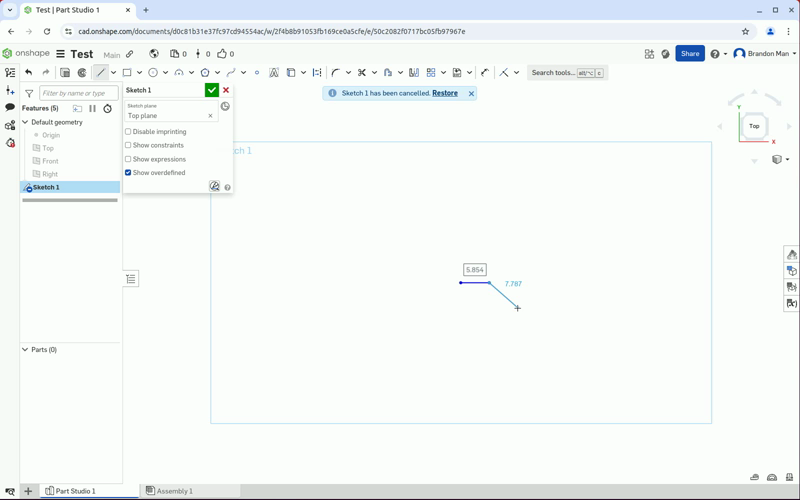
key_up(shift)
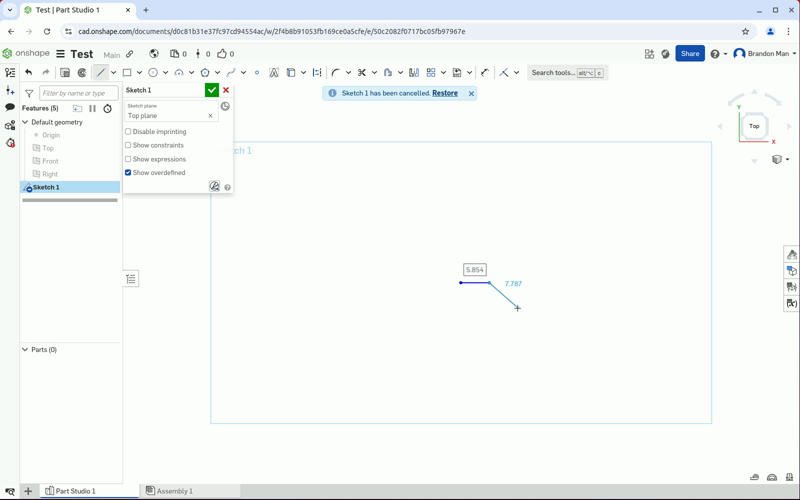
key_down(shift)
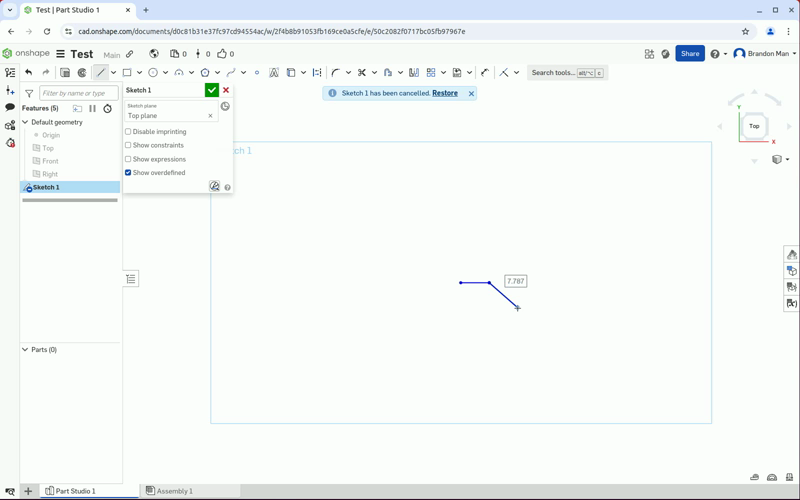
mouse_move(517, 380)
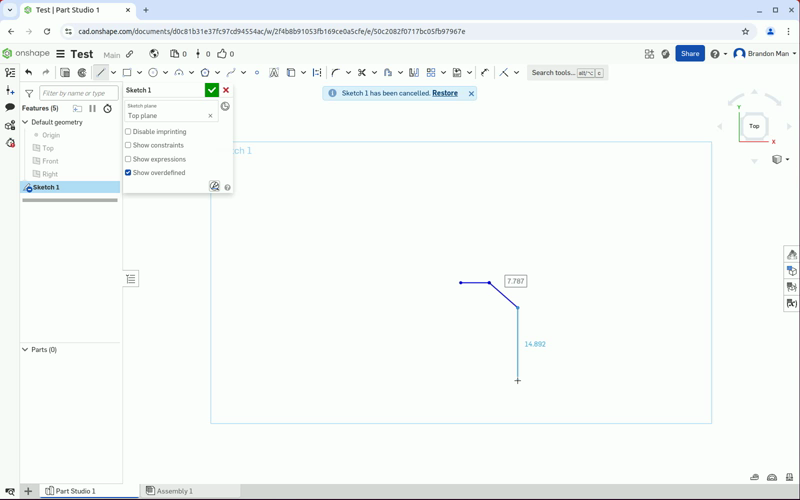
click(517, 380)
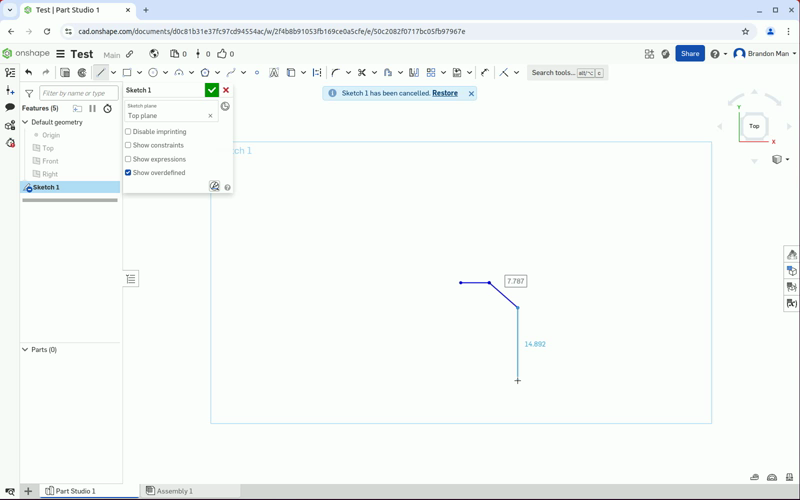
key_up(shift)
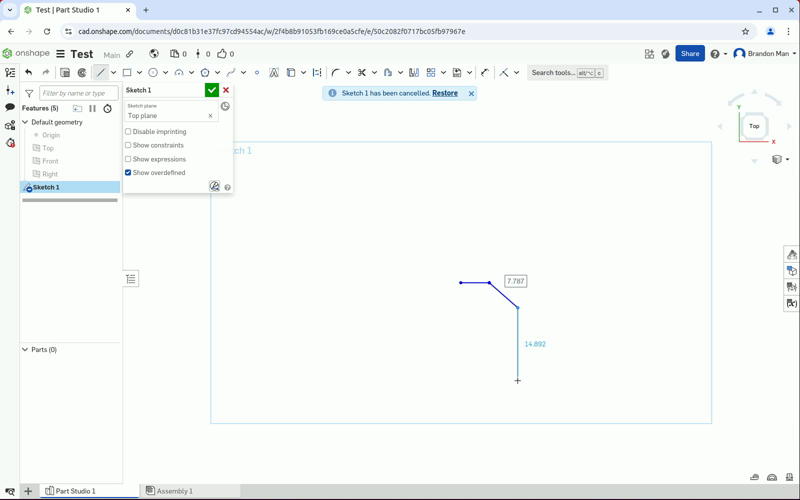
key_down(shift)
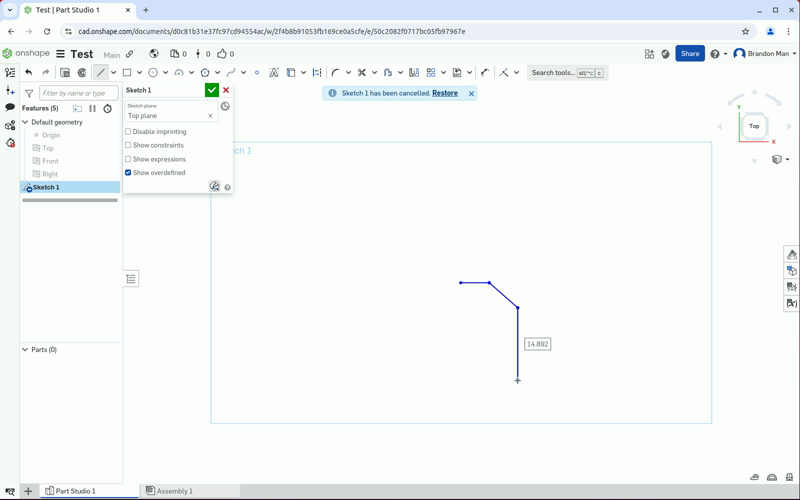
mouse_move(547, 380)
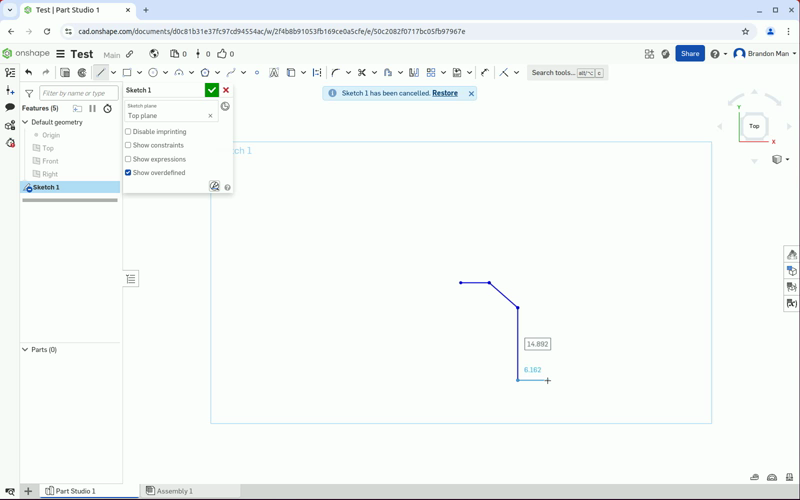
mouse_move(573, 380)
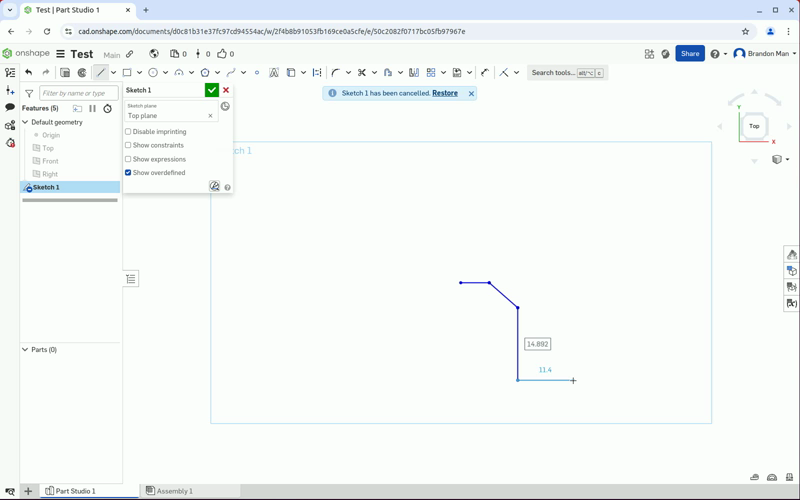
click(573, 380)
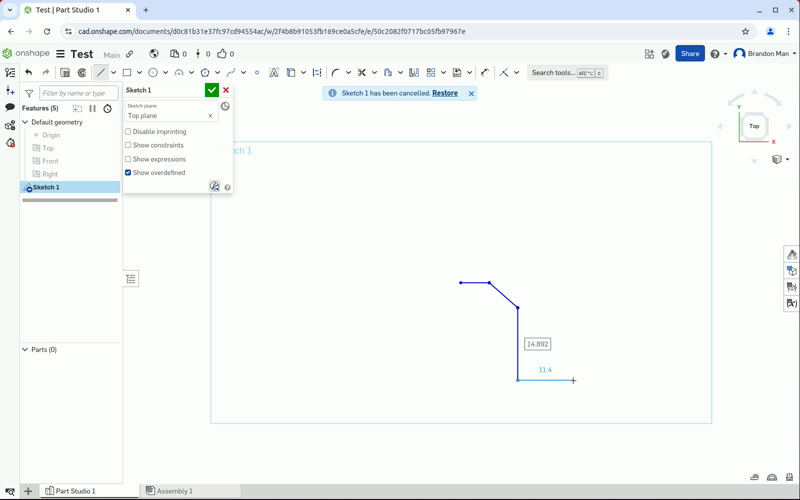
key_up(shift)
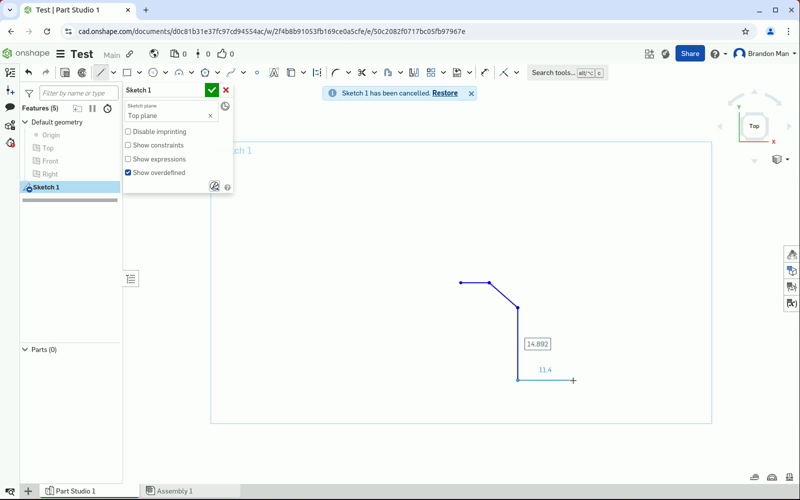
key_down(shift)
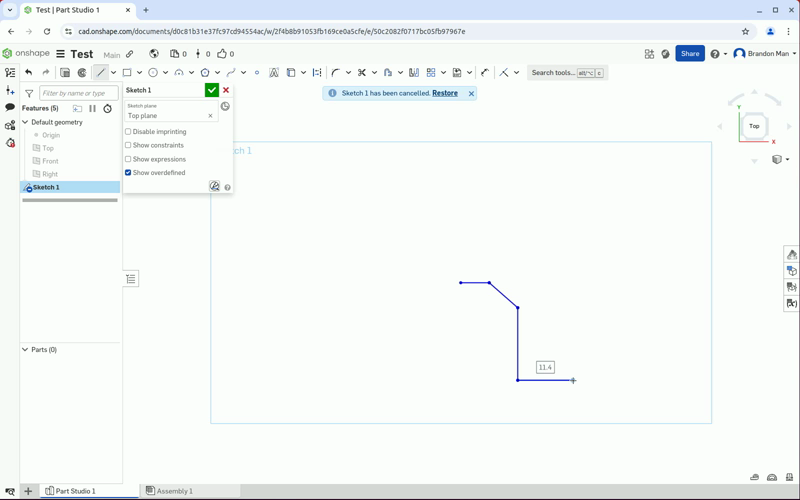
mouse_move(573, 282)
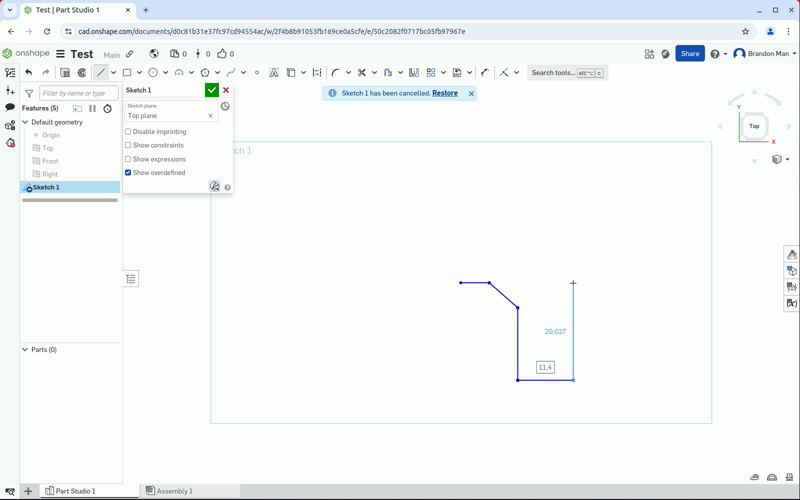
click(573, 282)
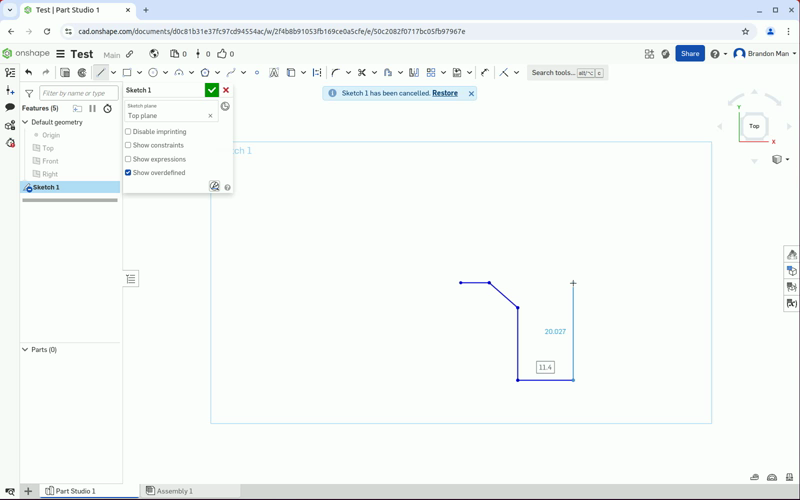
key_up(shift)
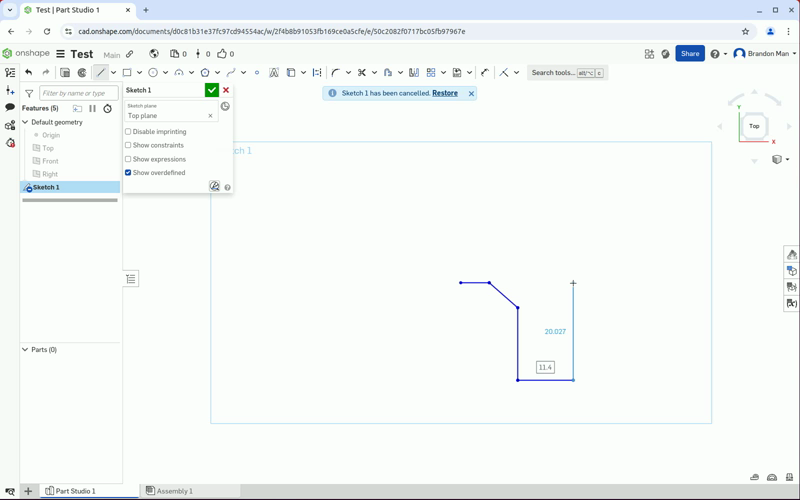
key_down(shift)
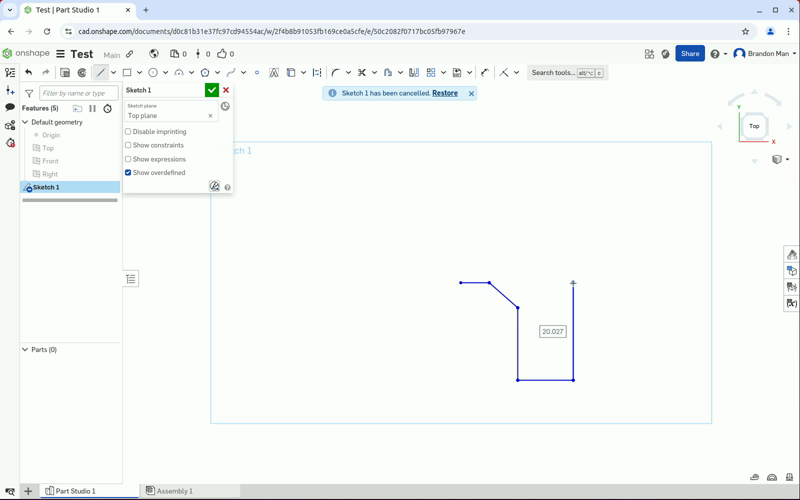
mouse_move(460, 181)
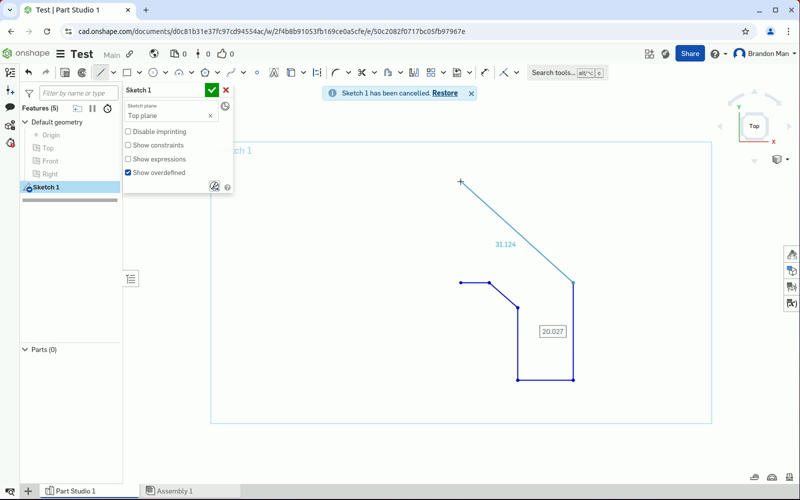
click(460, 181)
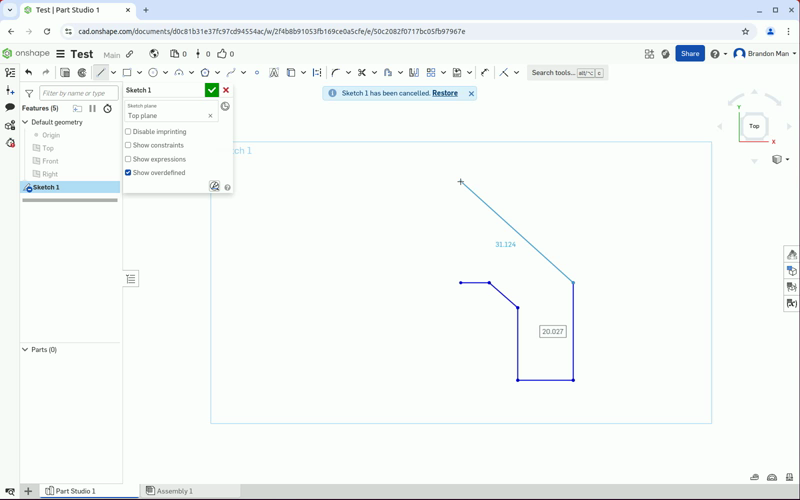
key_up(shift)
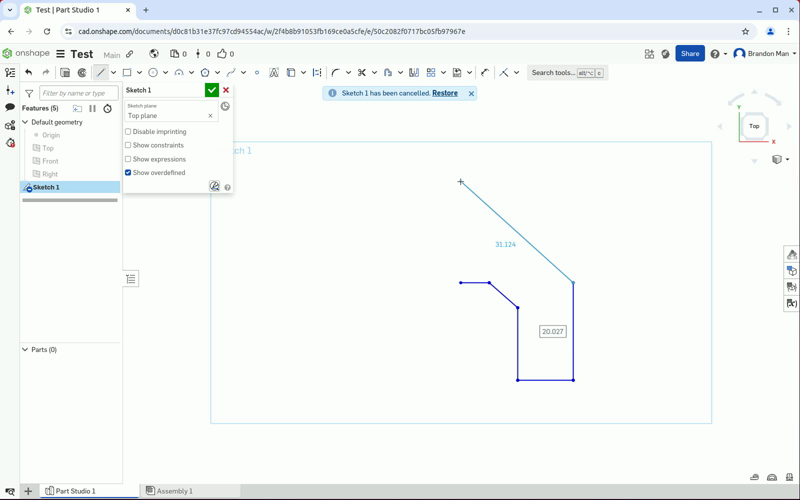
key_down(shift)
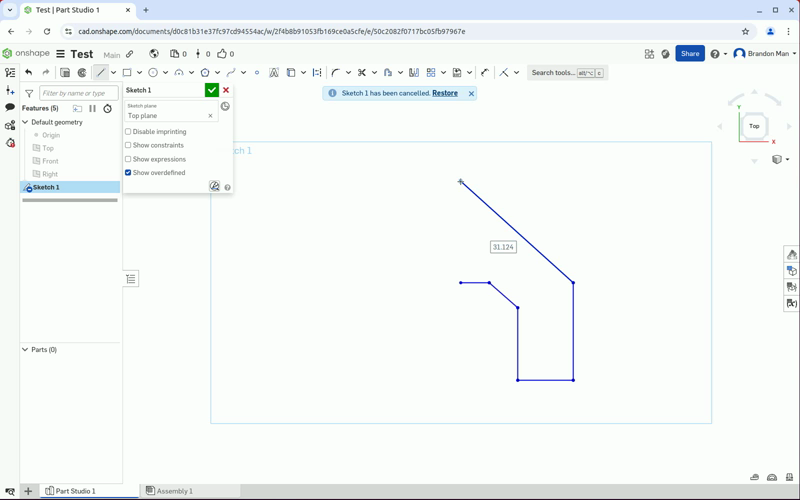
mouse_move(460, 282)
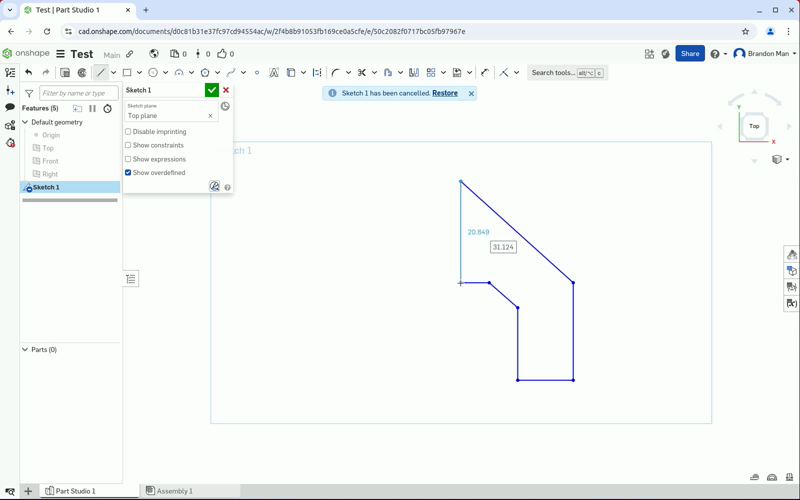
key_up(shift)
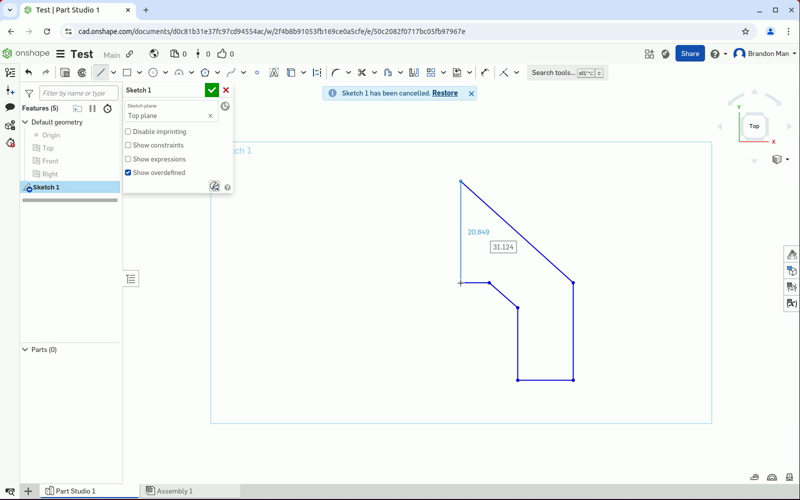
click(460, 282)
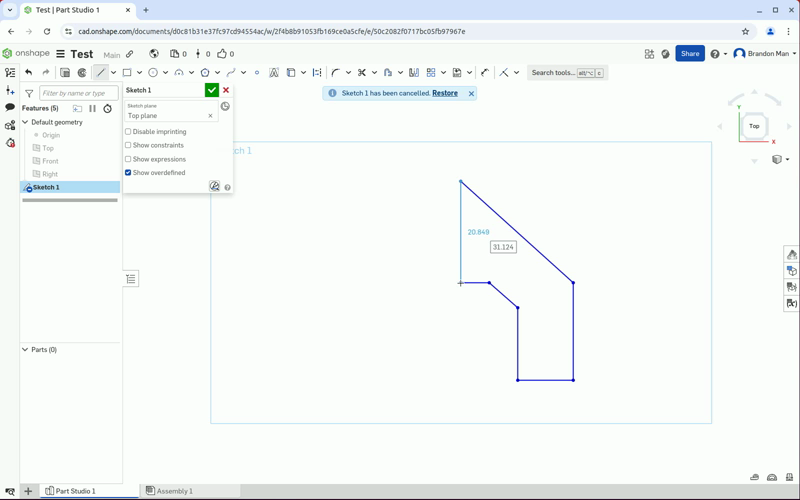
key(esc)
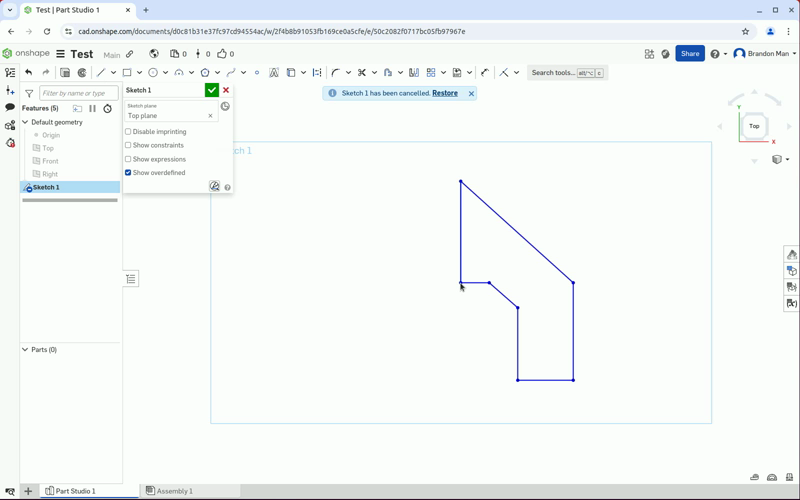
mouse_move(552, 315)
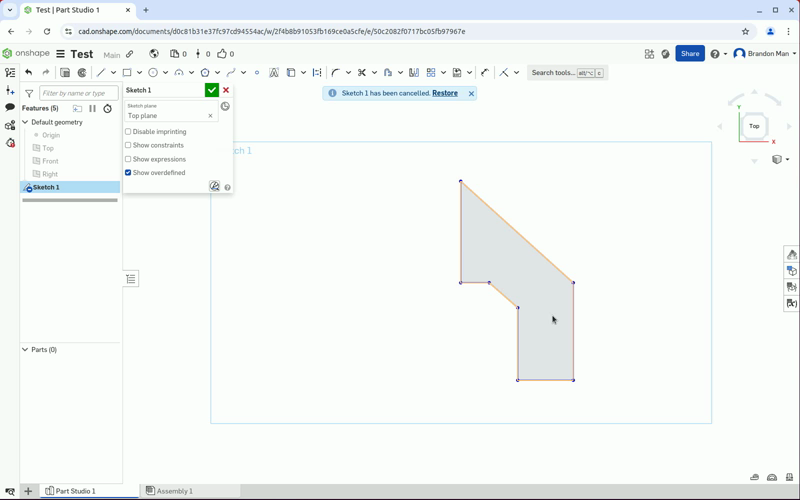
click(552, 315)
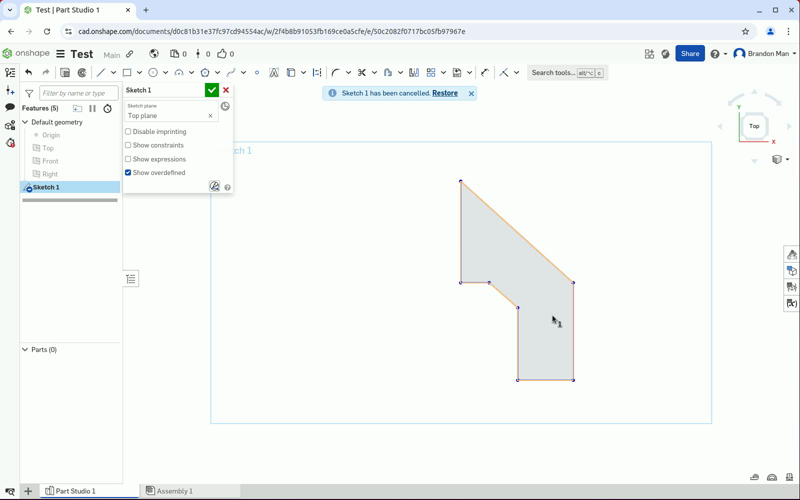
mouse_move(73, 352)
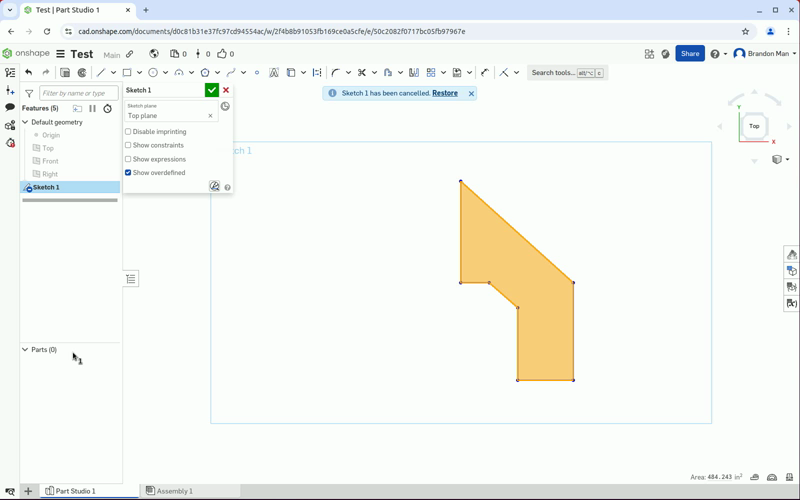
key(shift+y)
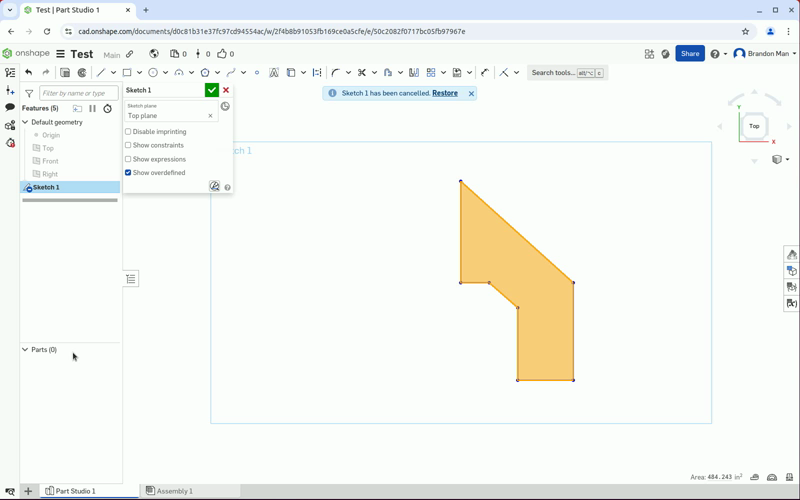
key(shift+e)
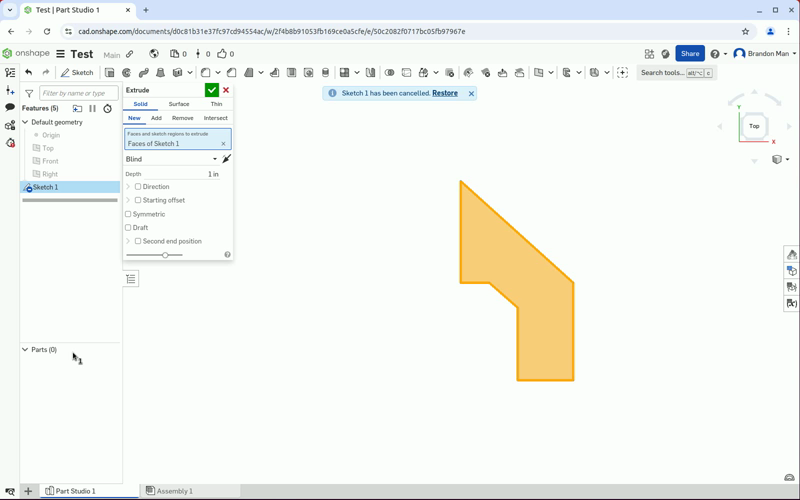
mouse_move(143, 106)
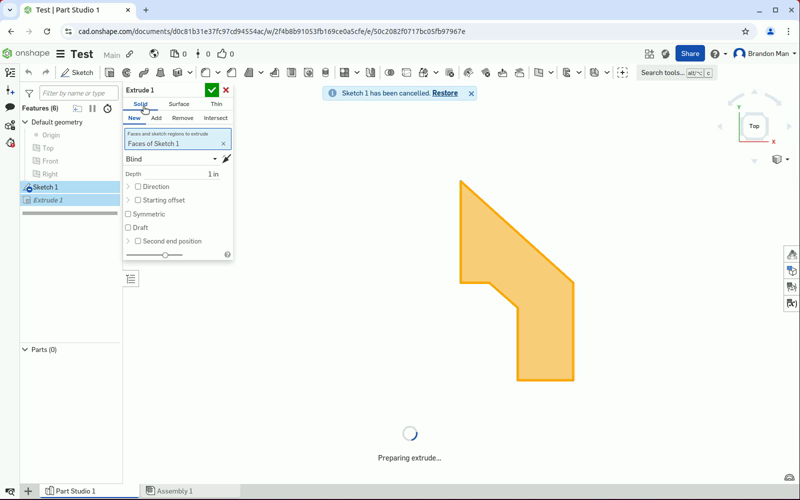
click(143, 106)
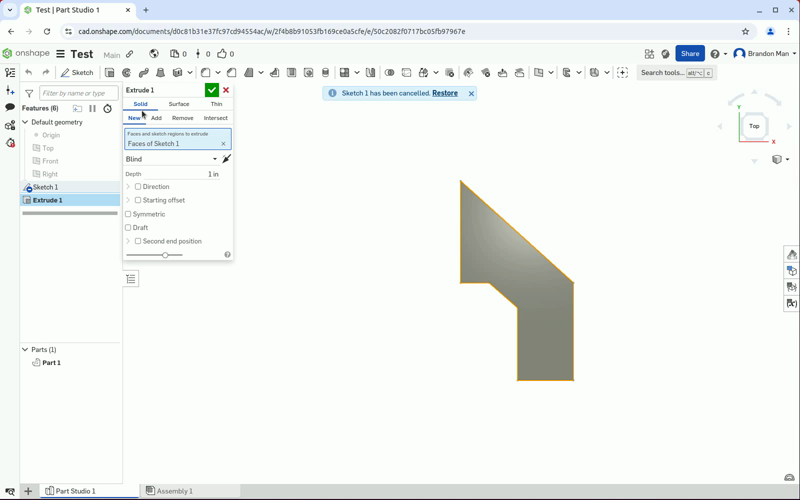
mouse_move(137, 120)
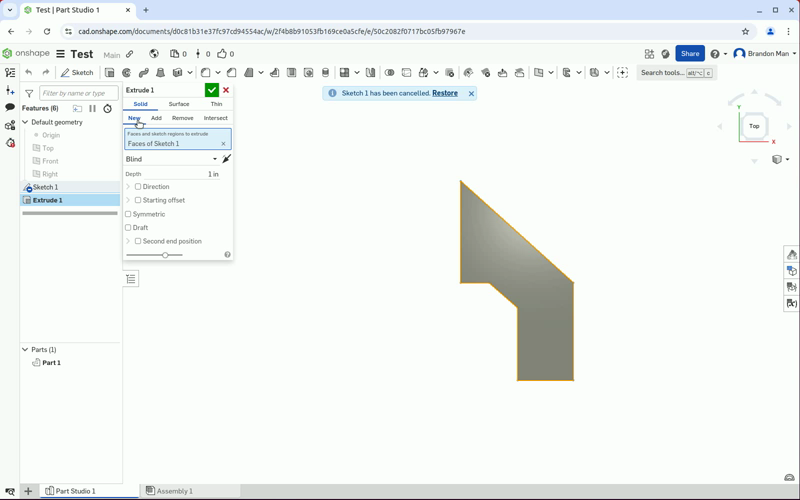
click(137, 120)
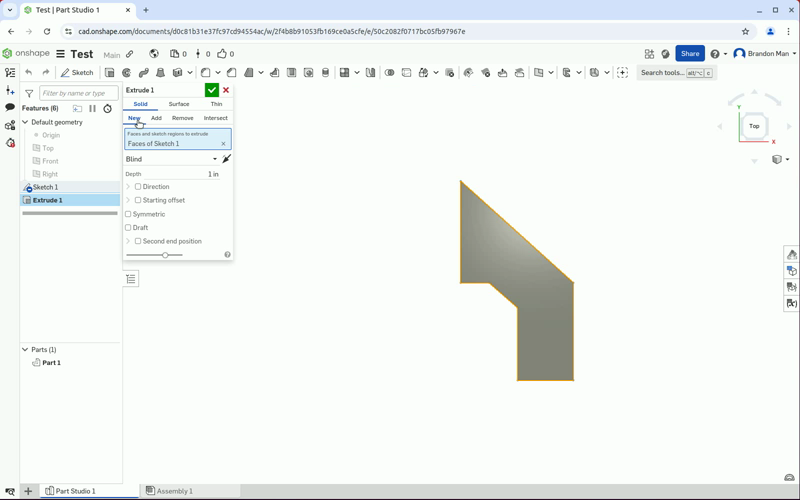
key(tab, 4)
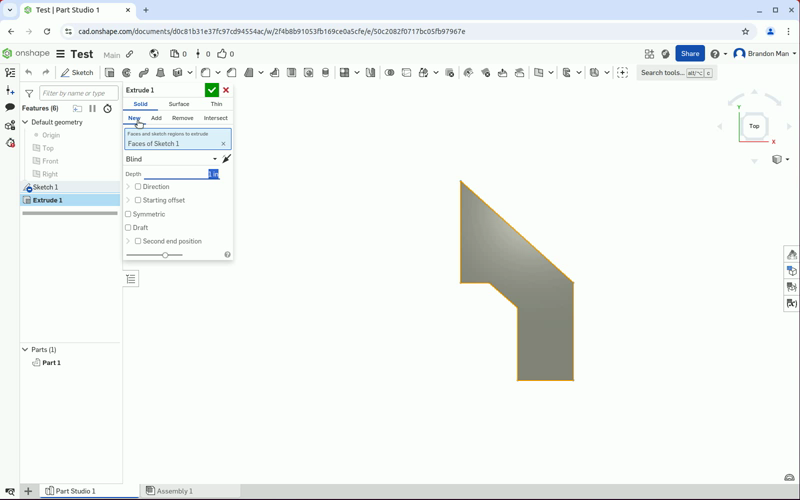
text(0.481)
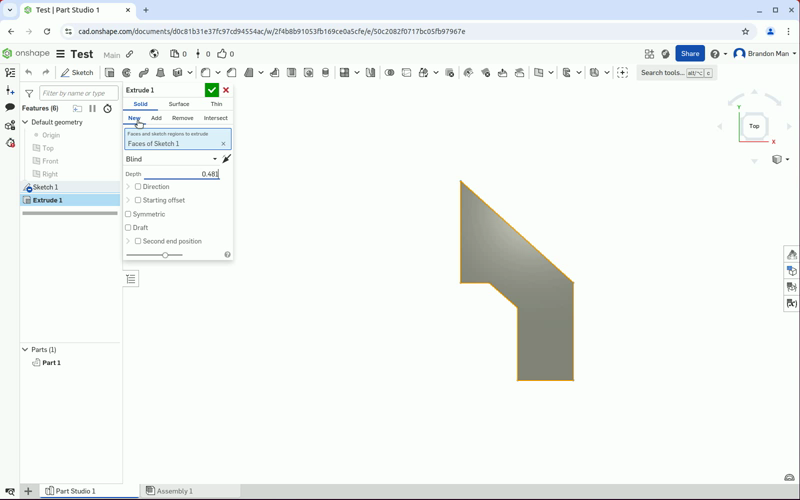
key(enter)
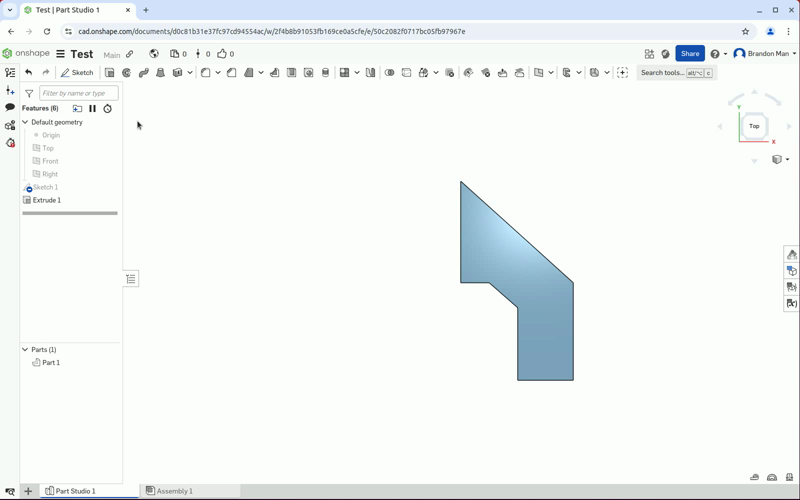
key(shift+h)
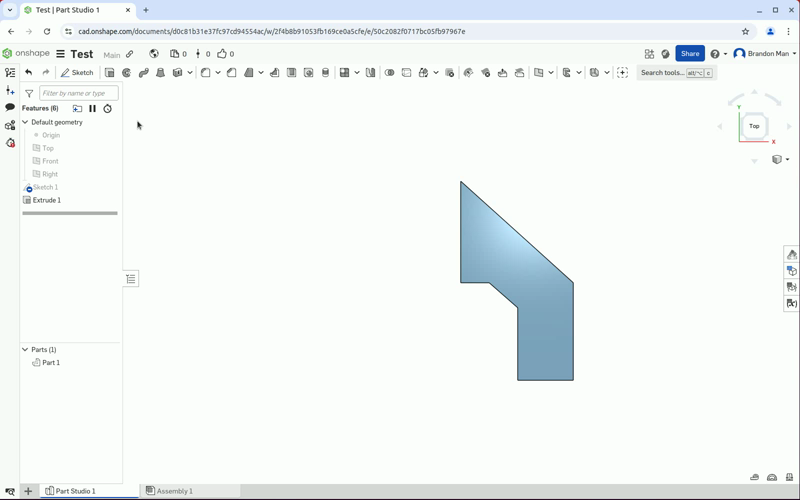
key(shift+h)
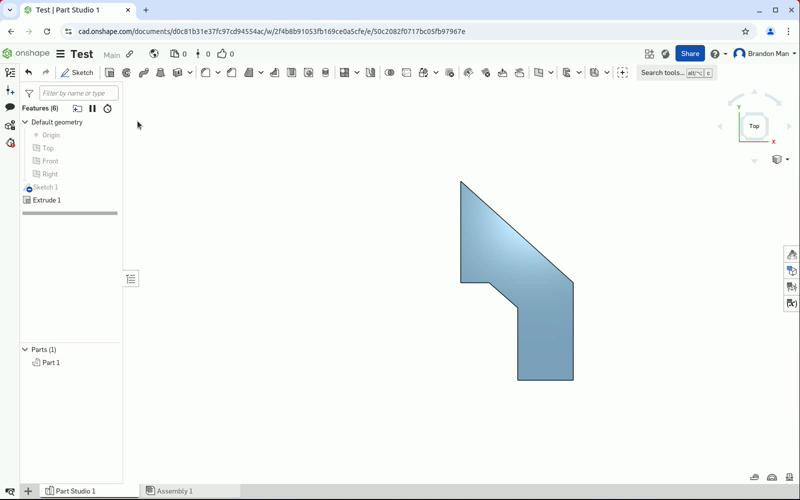
mouse_move(73, 189)
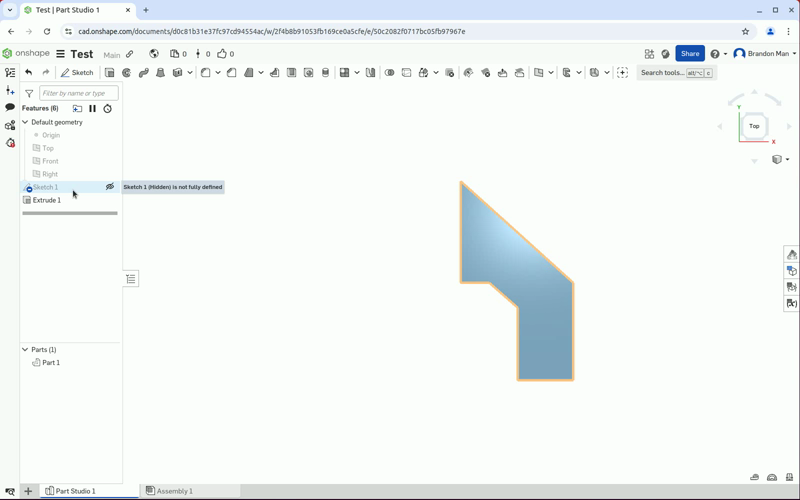
click(73, 189)
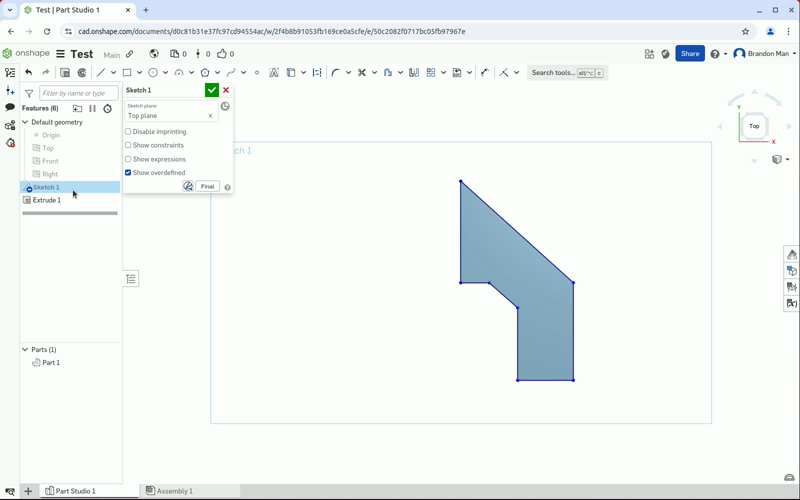
mouse_move(229, 92)
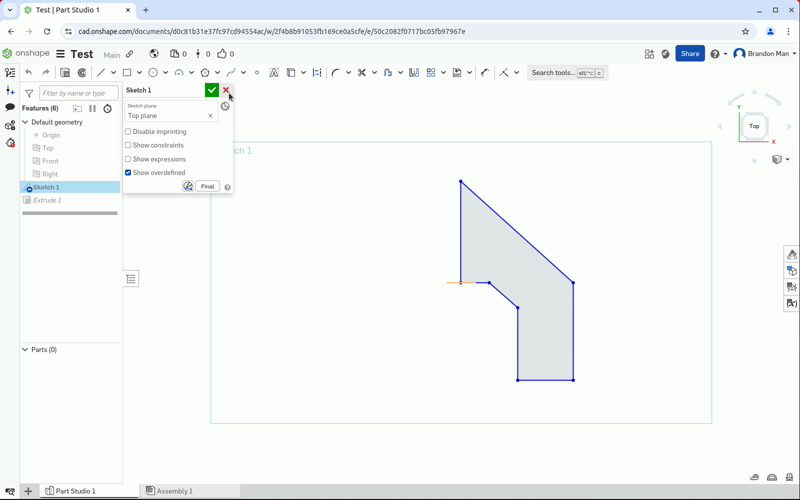
click(229, 92)
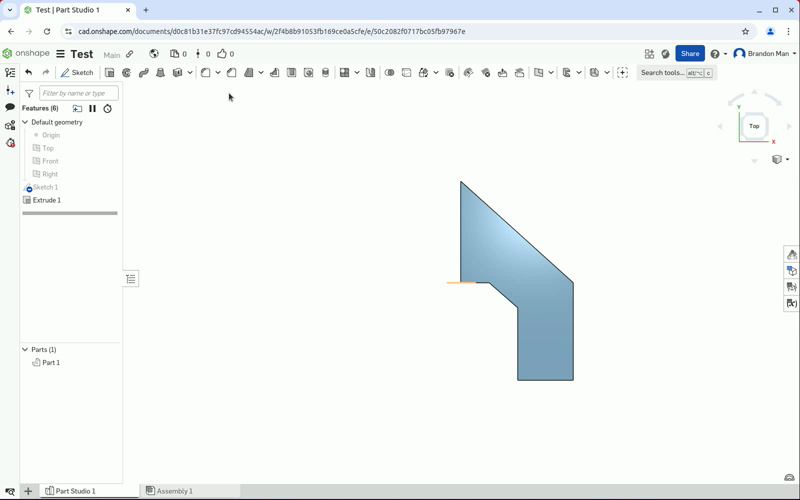
mouse_move(541, 75)
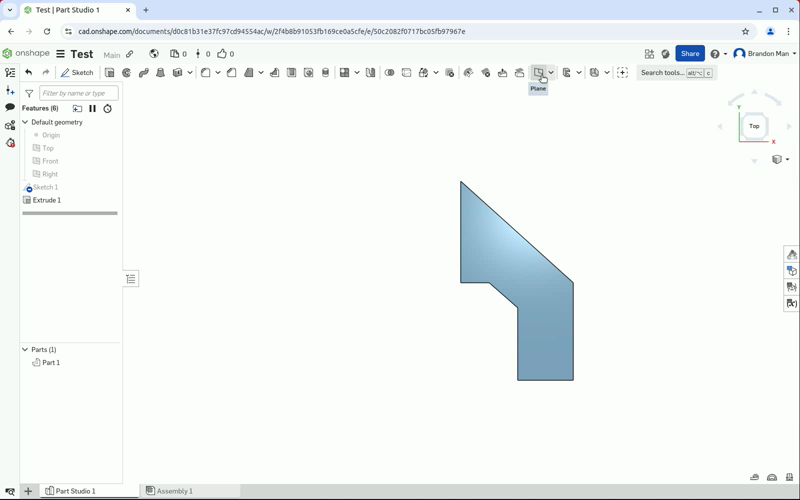
click(541, 75)
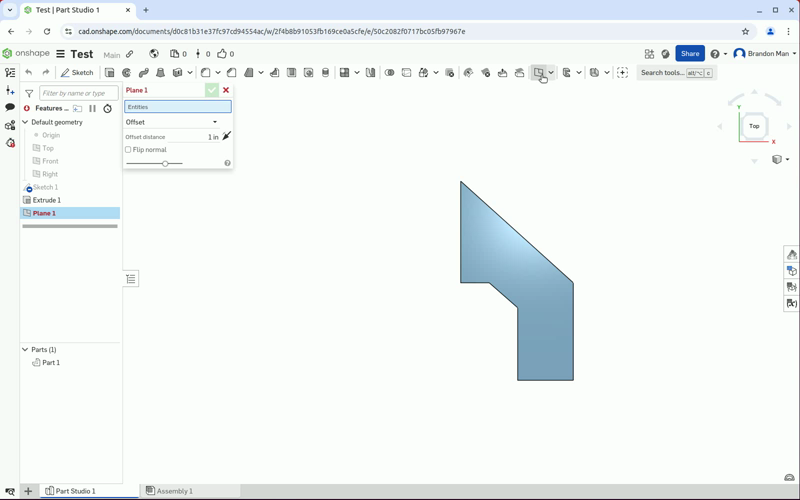
mouse_move(73, 150)
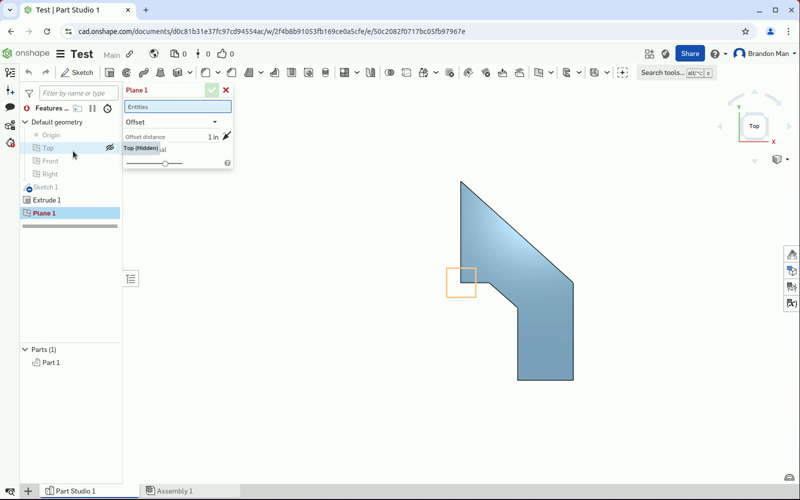
click(73, 150)
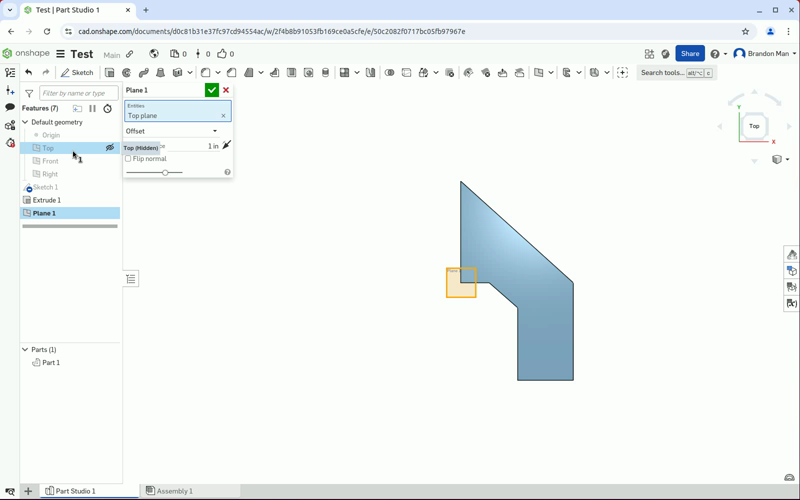
key(tab, 2)
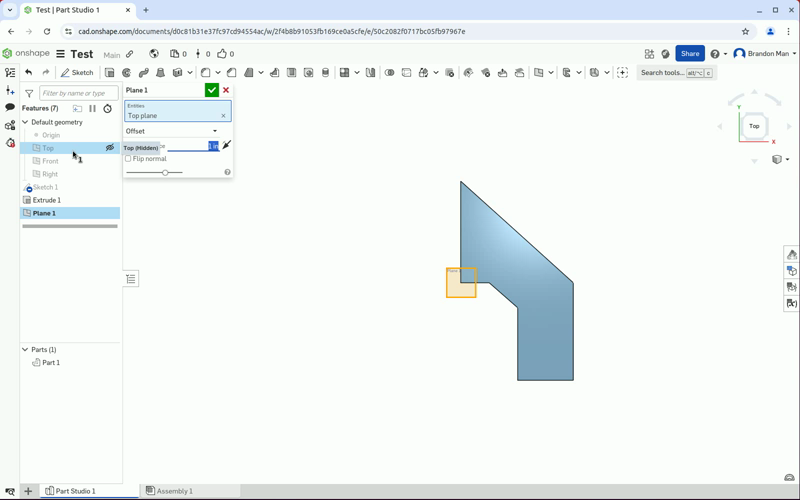
text(0.493)
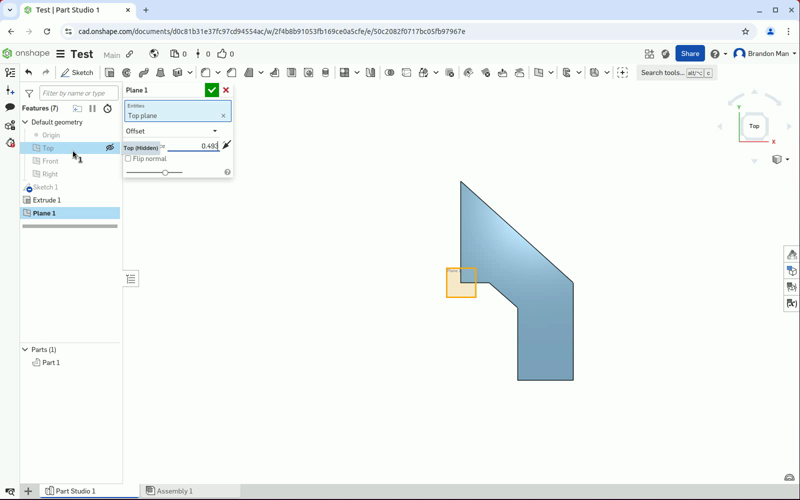
key(enter, 2)
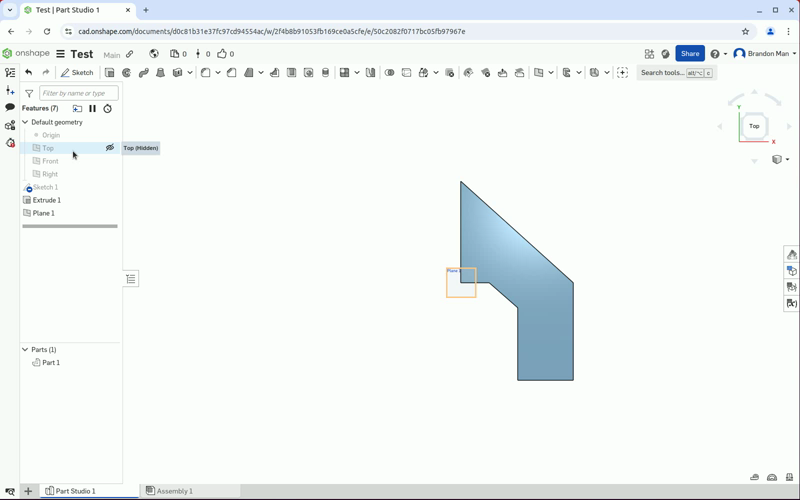
key(shift+s)
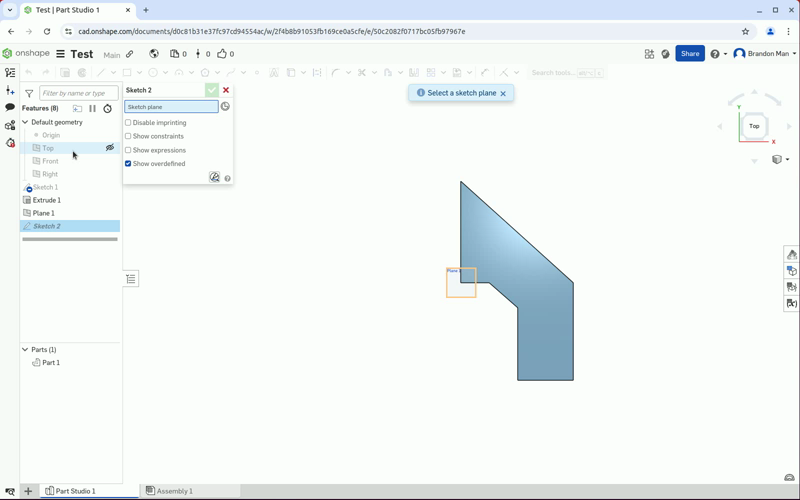
mouse_move(73, 215)
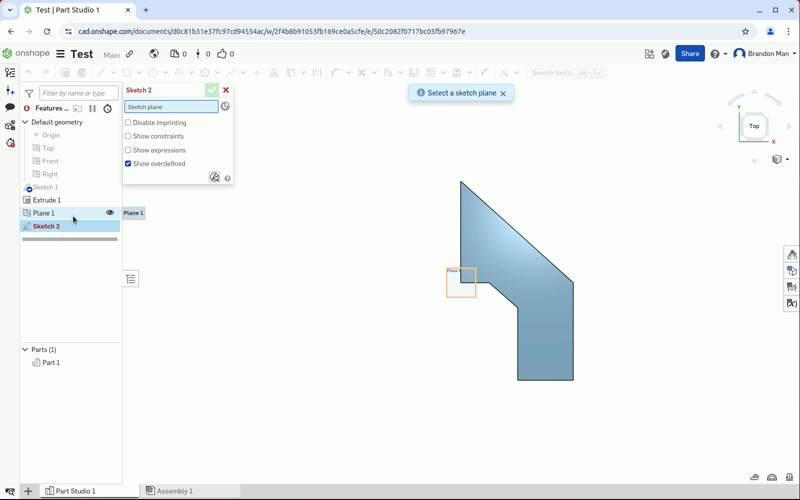
click(73, 215)
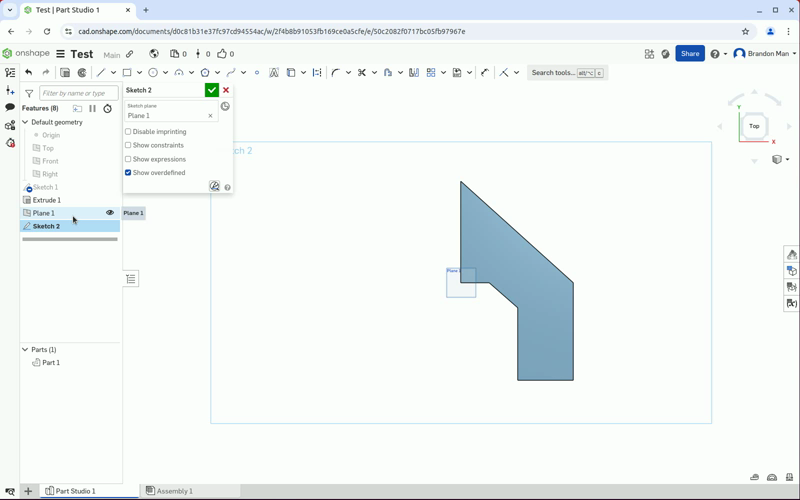
mouse_move(73, 352)
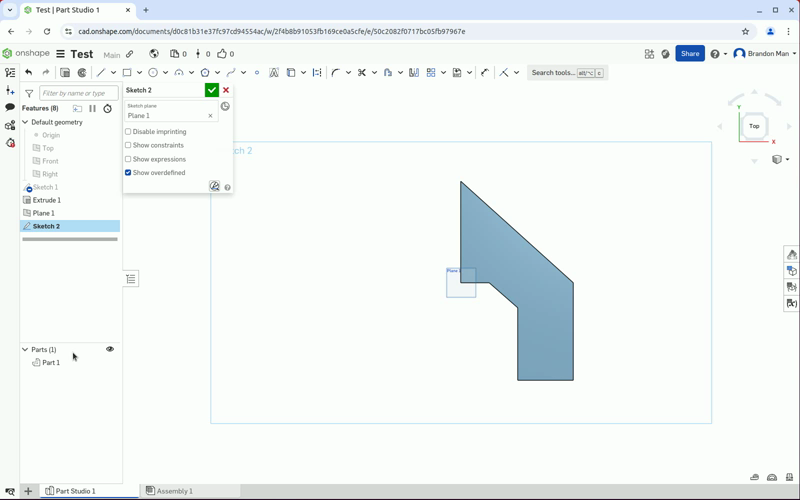
key(y)
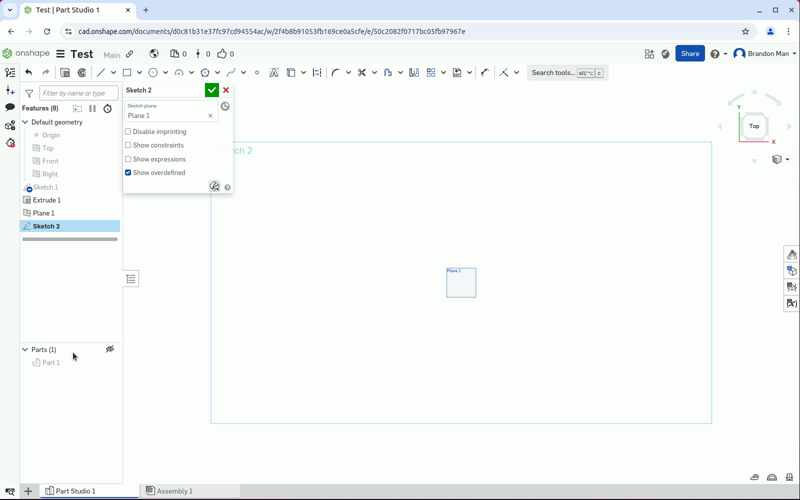
key(a)
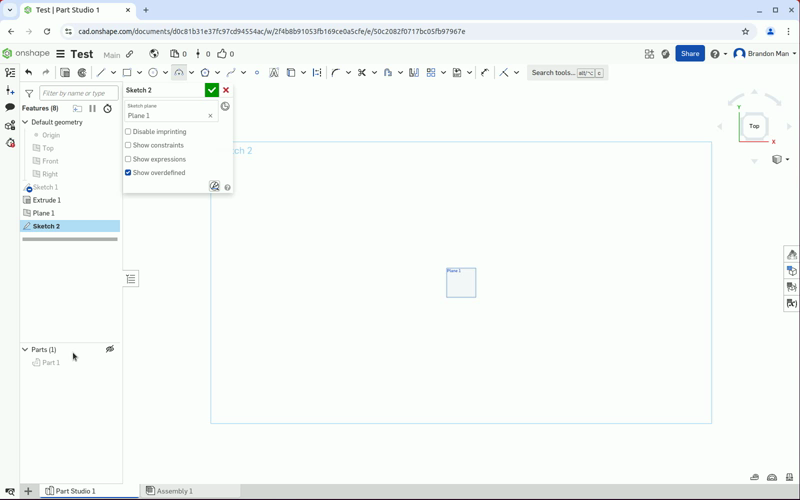
key_down(shift)
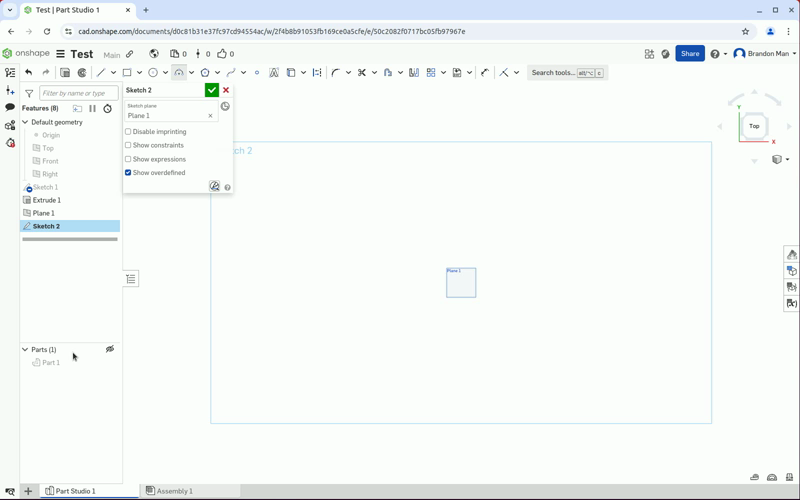
mouse_move(478, 260)
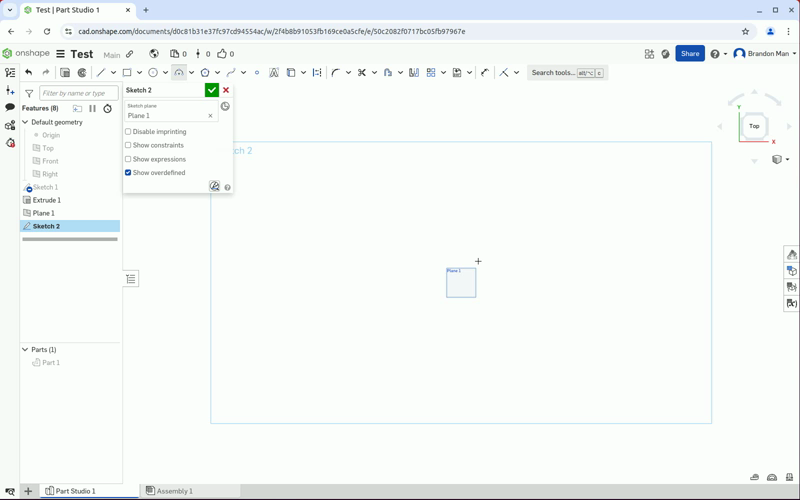
click(478, 260)
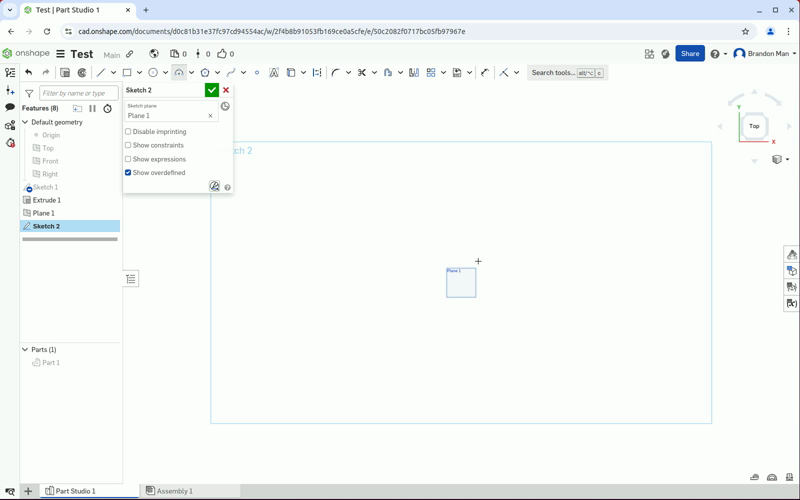
key_up(shift)
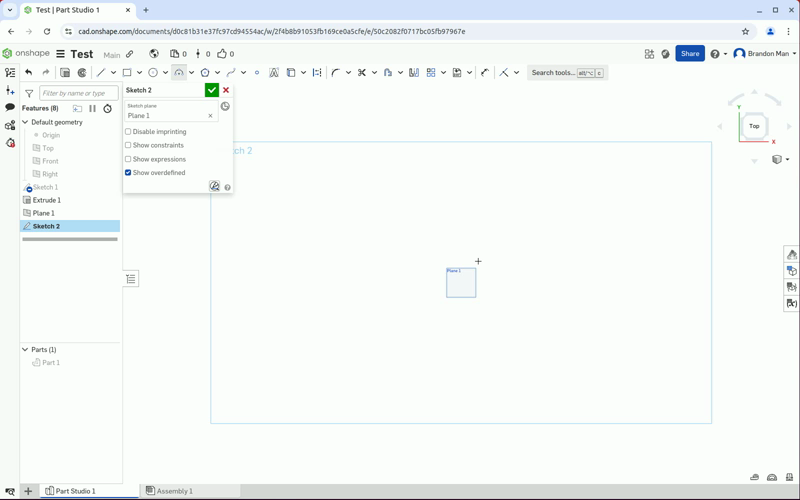
key_down(shift)
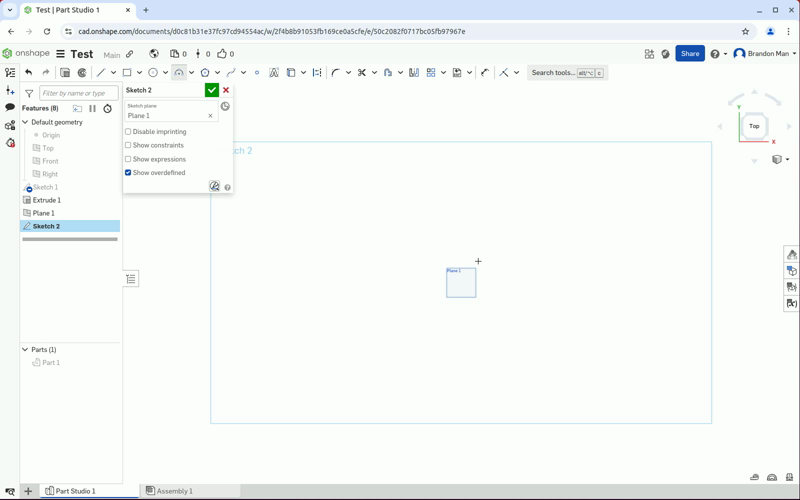
mouse_move(494, 260)
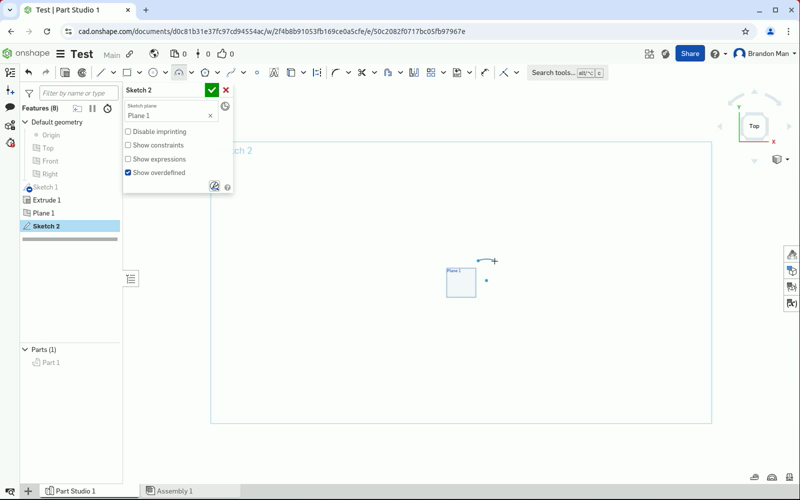
click(494, 260)
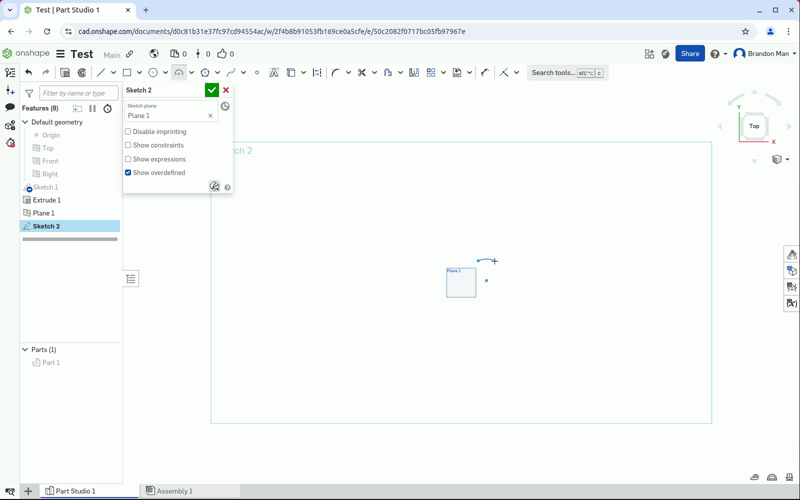
mouse_move(486, 268)
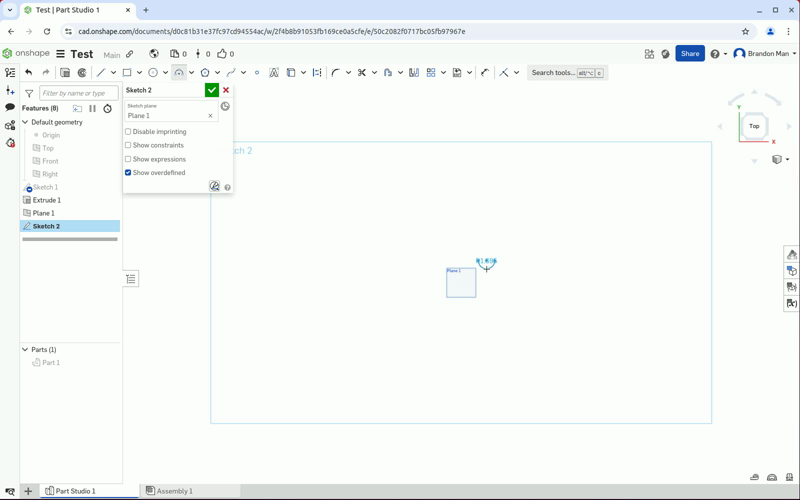
click(486, 268)
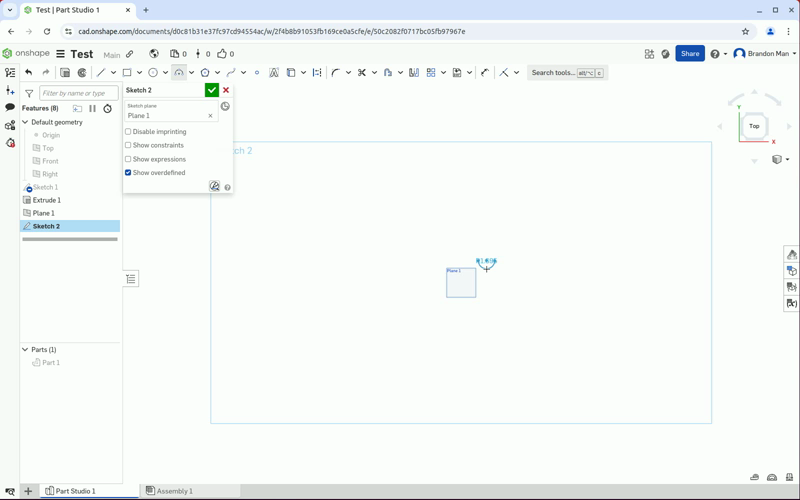
key_up(shift)
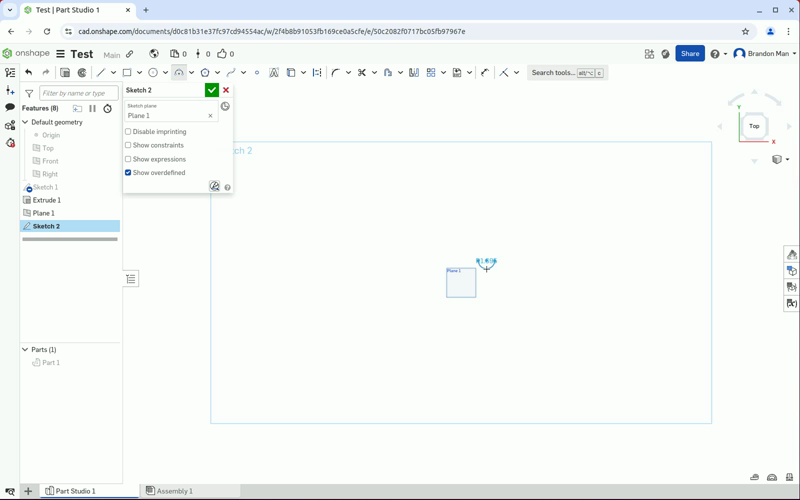
key(esc)
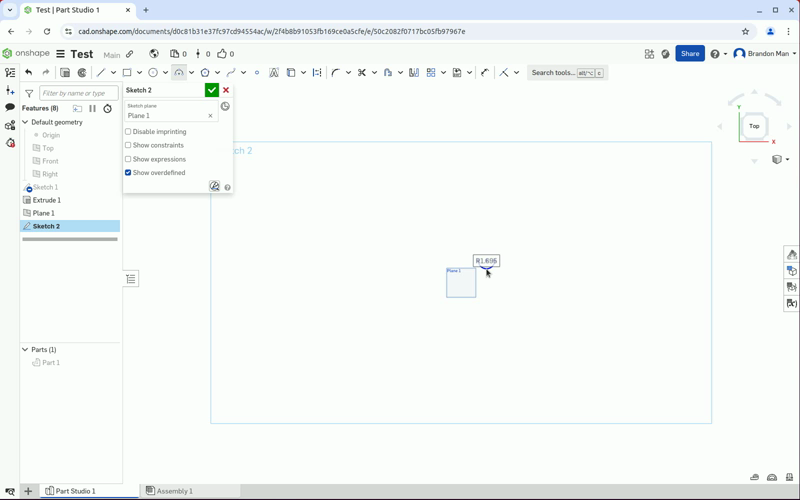
key(l)
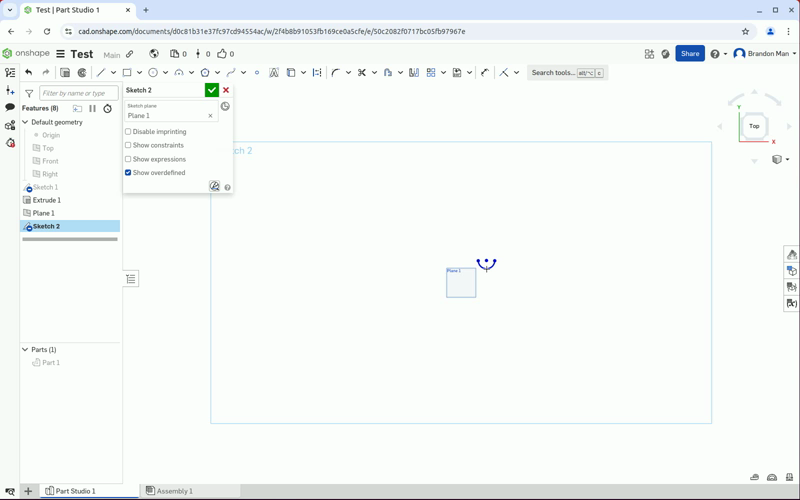
mouse_move(494, 260)
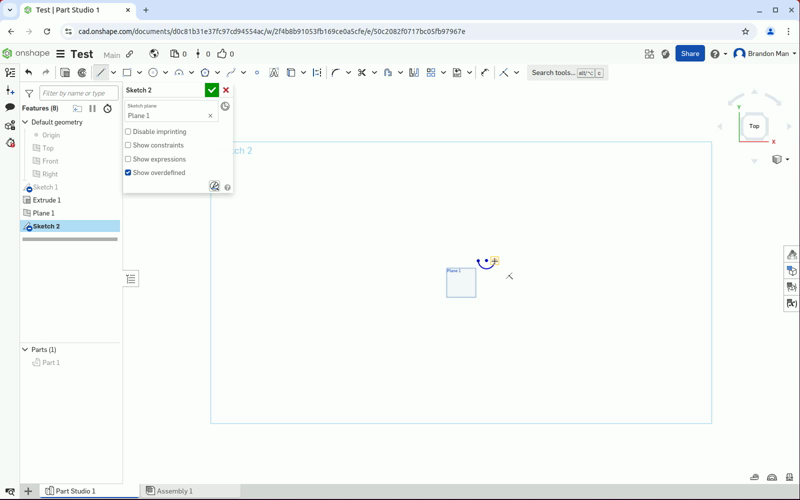
click(494, 260)
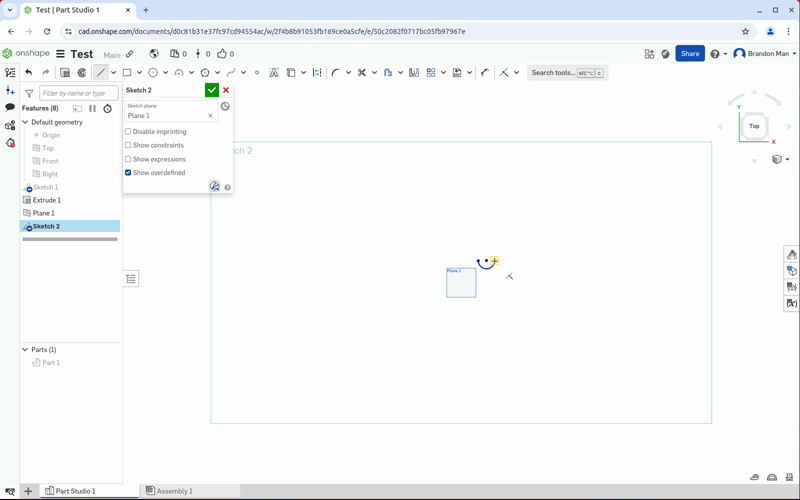
mouse_move(524, 260)
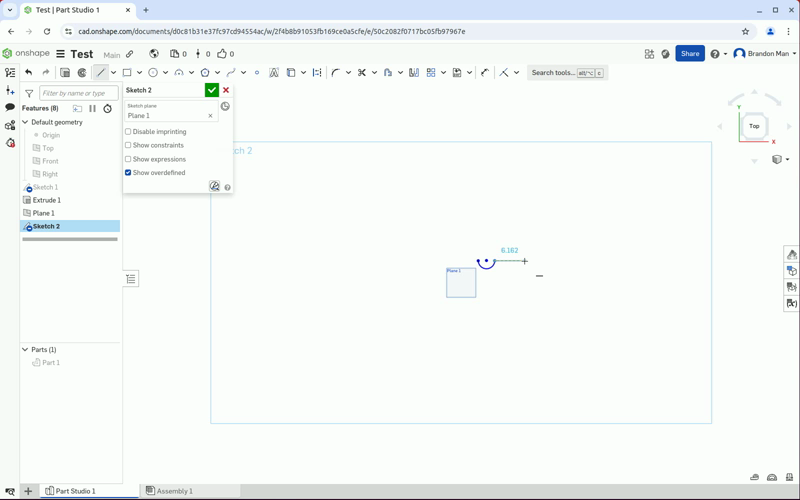
key_down(shift)
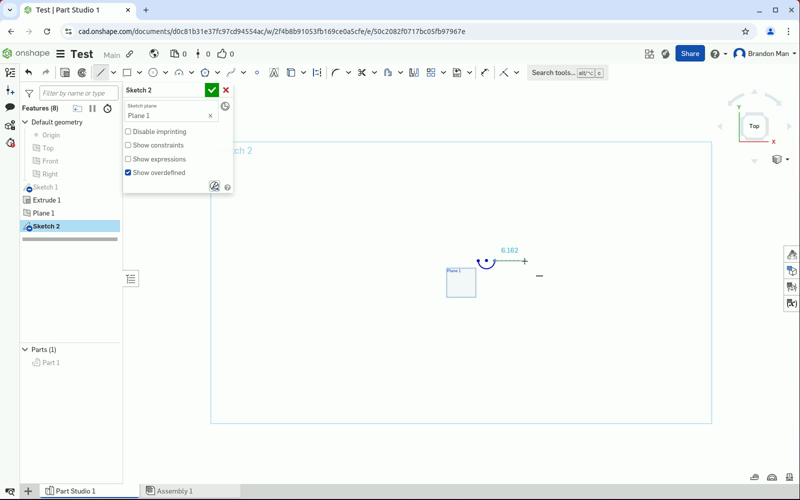
mouse_move(478, 260)
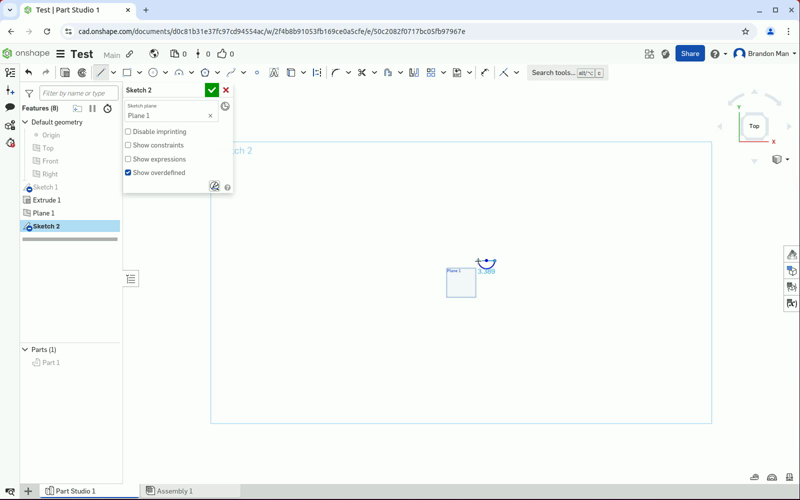
key_up(shift)
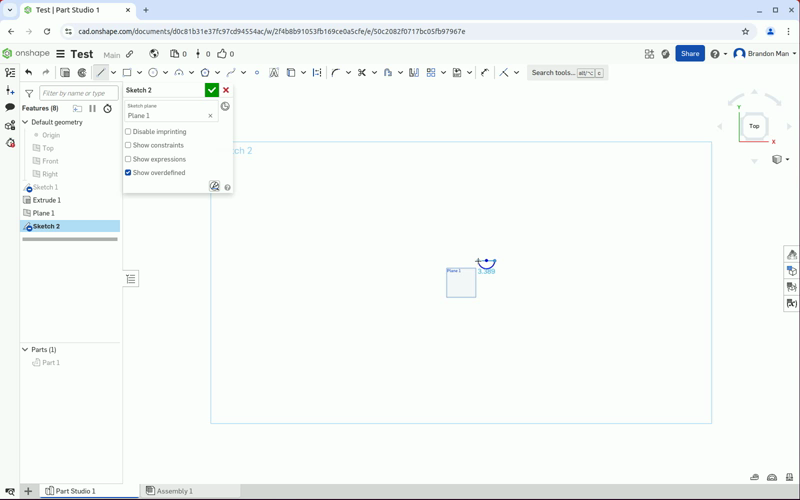
click(478, 260)
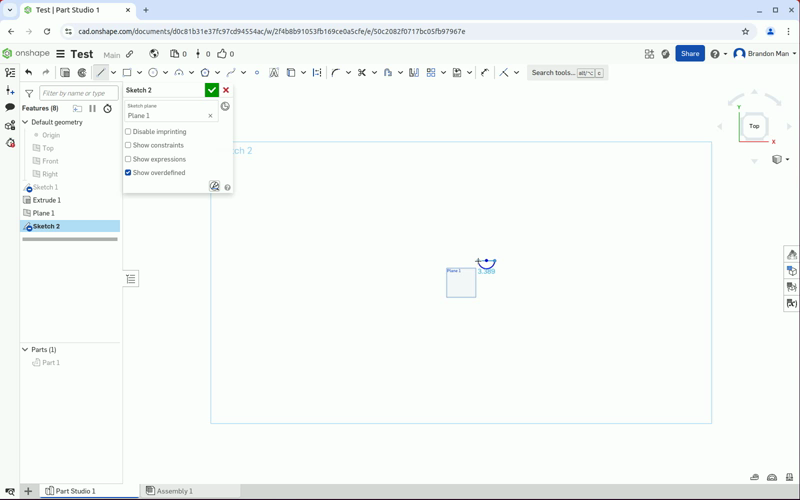
key(esc)
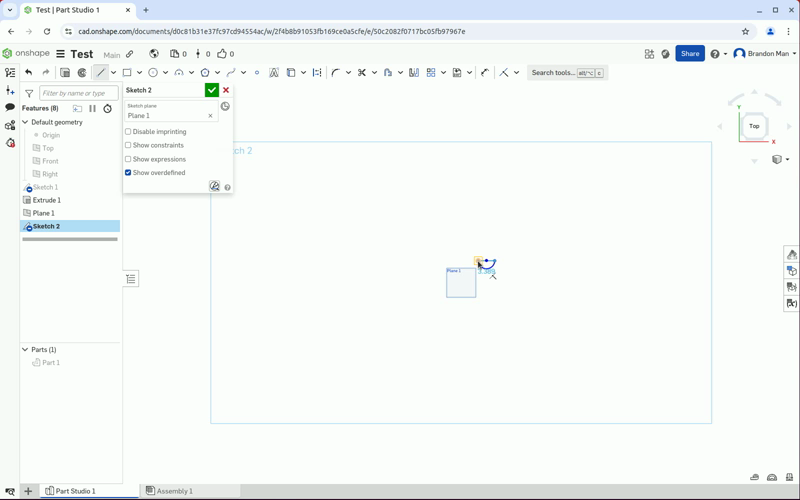
mouse_move(490, 261)
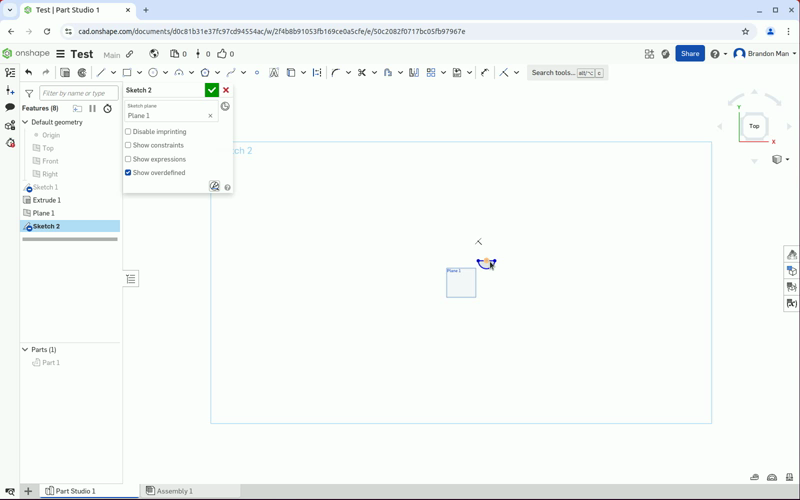
scroll(6)
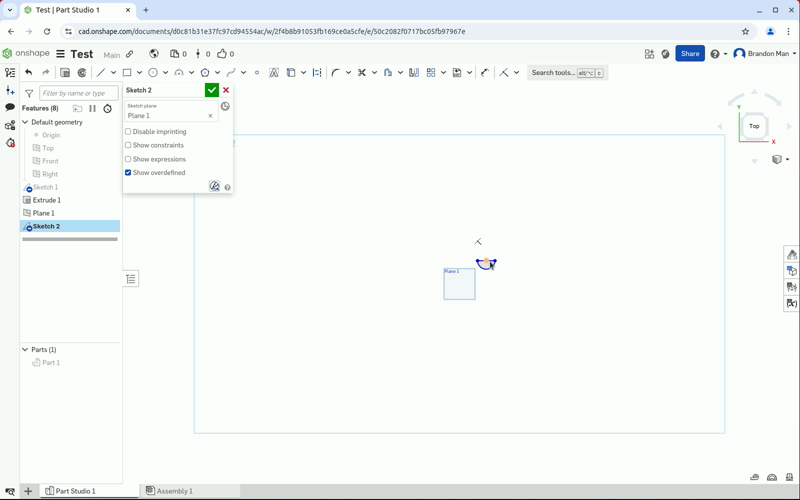
scroll(6)
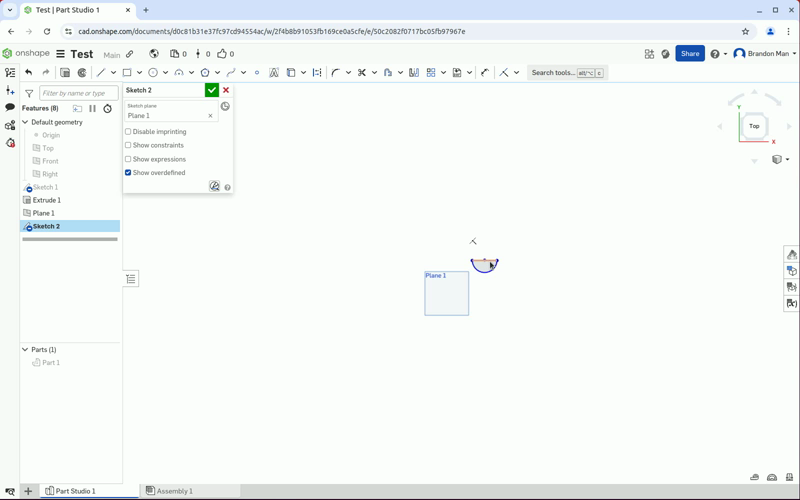
scroll(6)
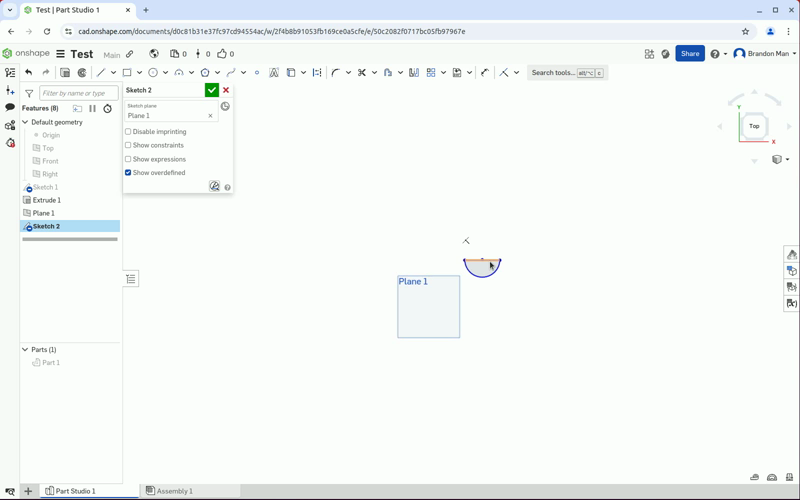
scroll(6)
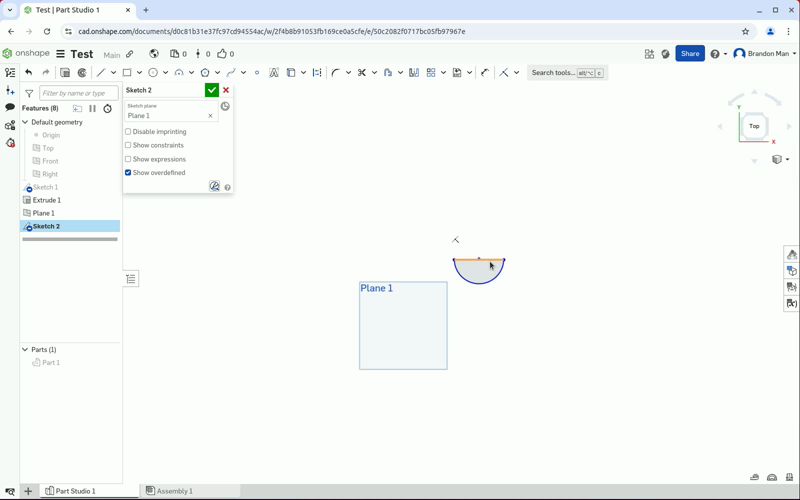
scroll(6)
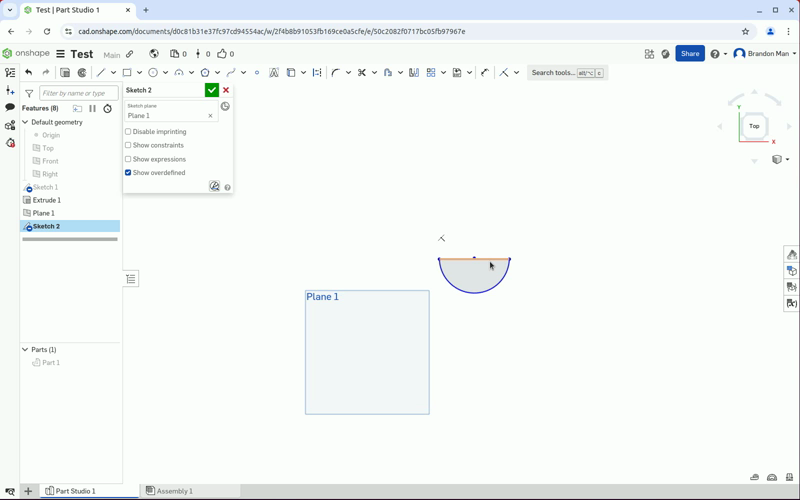
scroll(6)
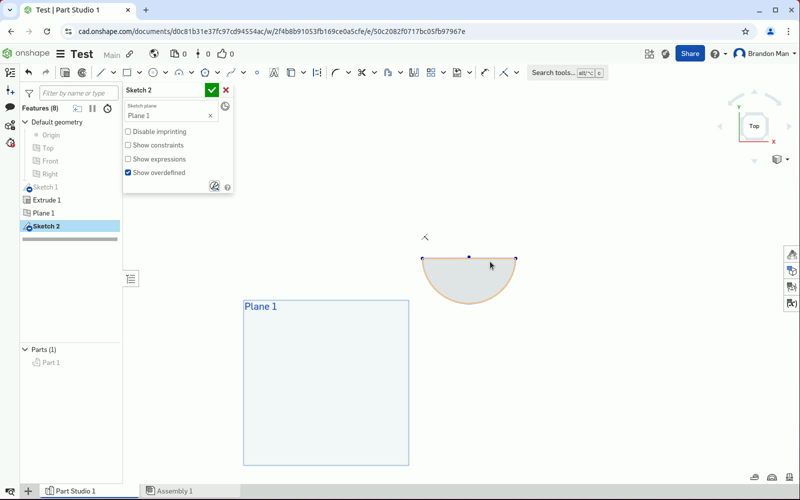
scroll(6)
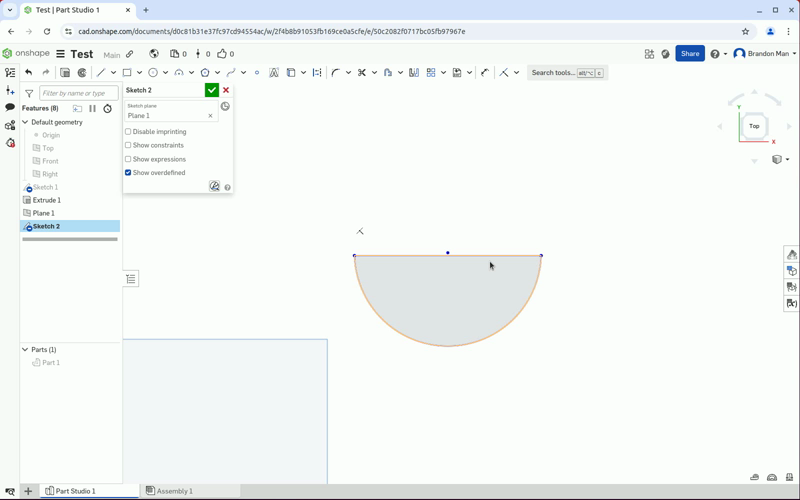
click(490, 261)
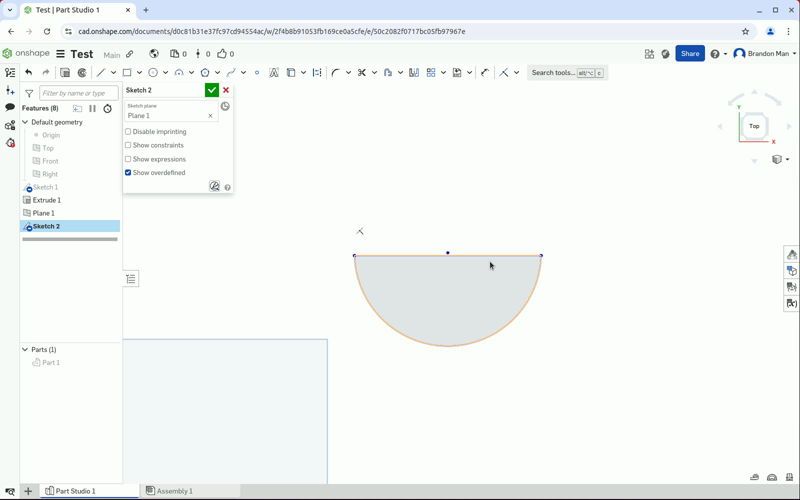
scroll(-6)
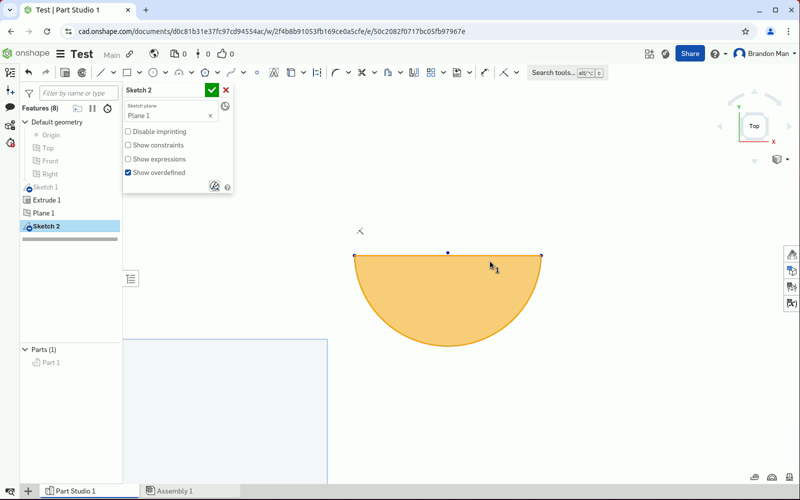
scroll(-6)
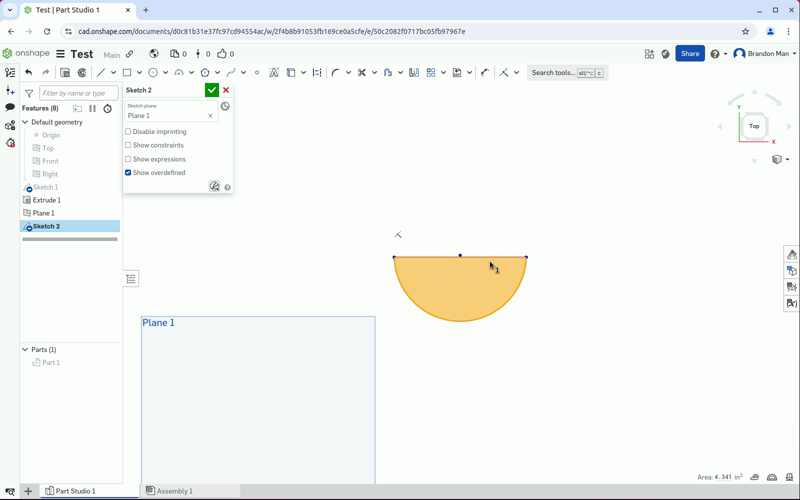
scroll(-6)
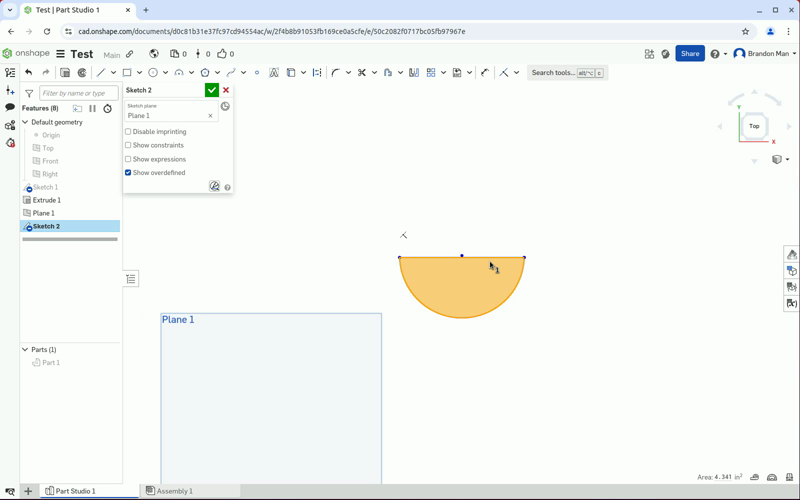
scroll(-6)
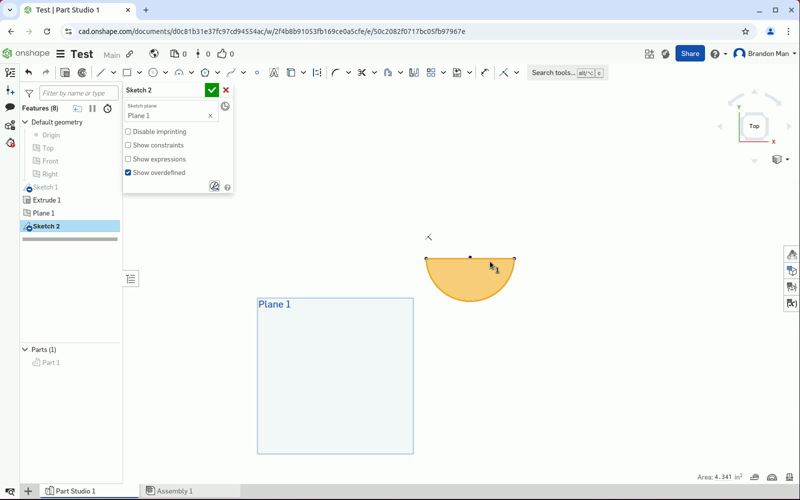
scroll(-6)
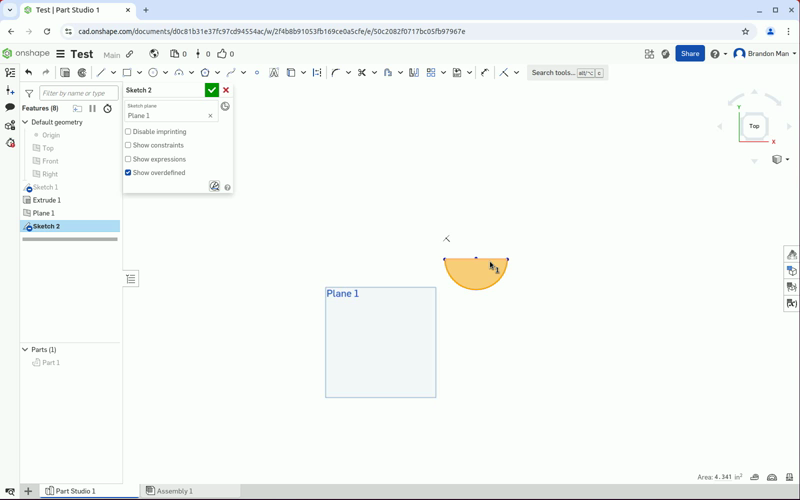
scroll(-6)
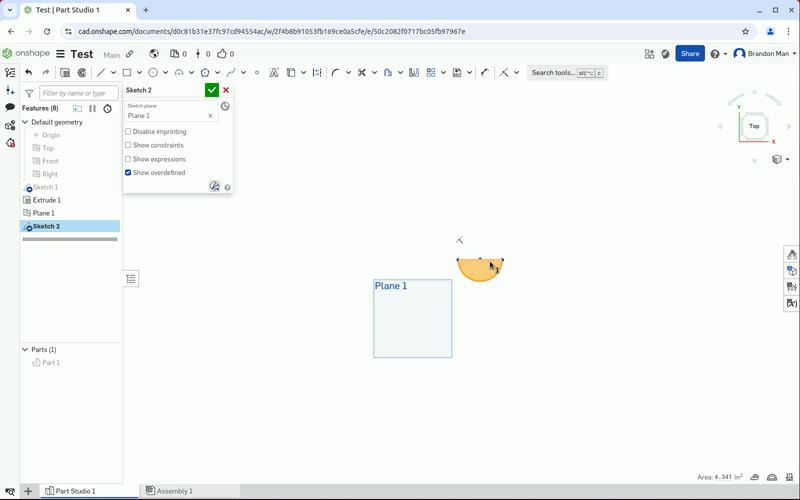
scroll(-6)
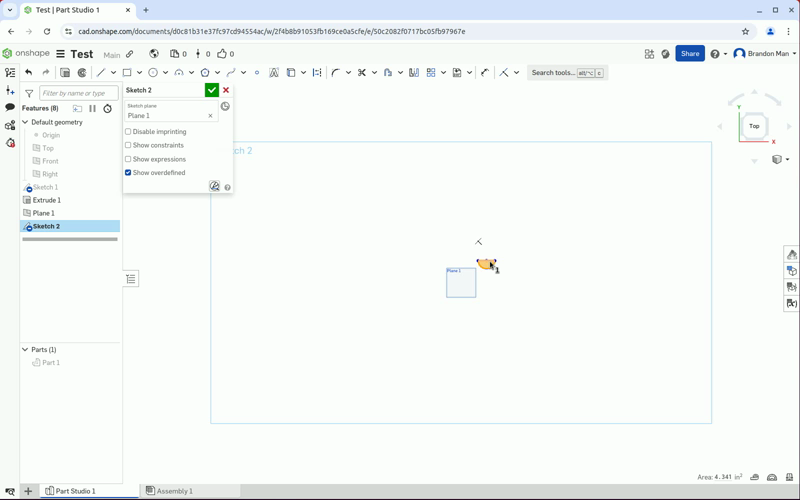
mouse_move(73, 352)
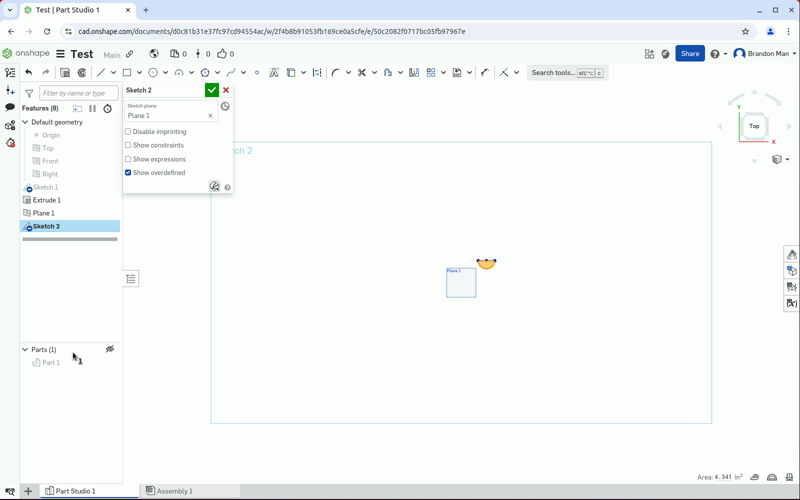
key(shift+y)
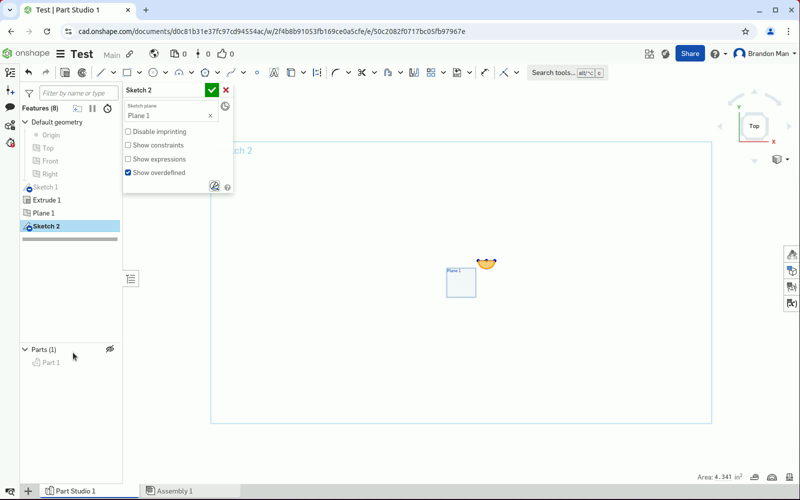
key(shift+e)
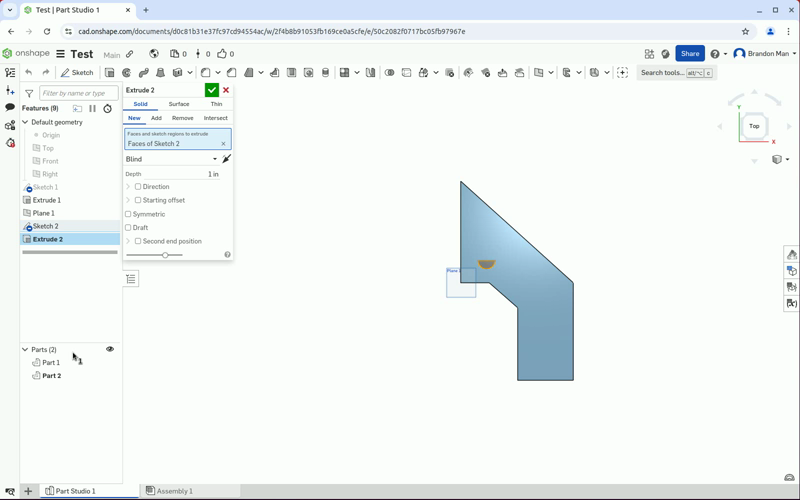
mouse_move(143, 106)
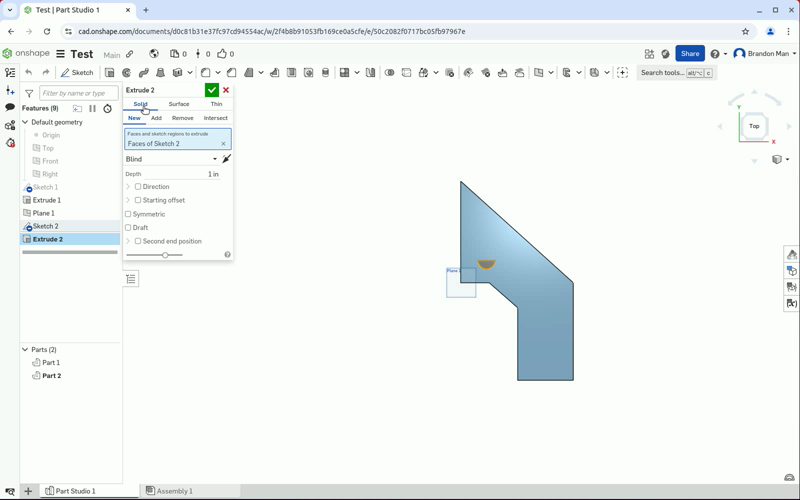
click(143, 106)
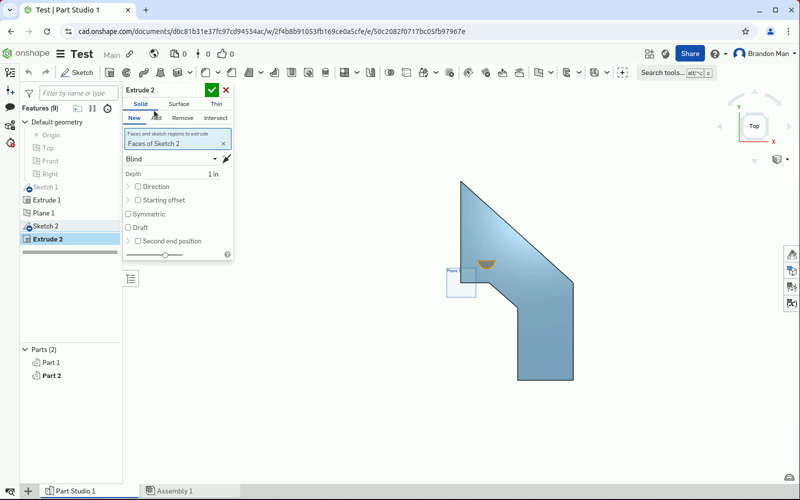
mouse_move(186, 120)
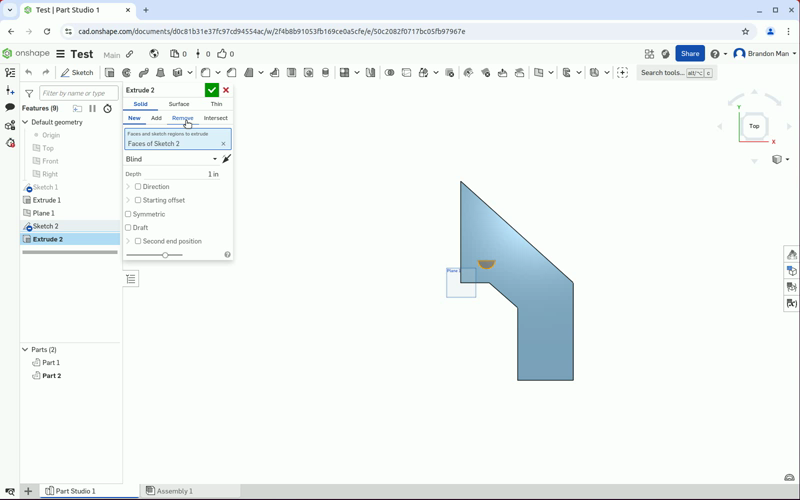
click(186, 120)
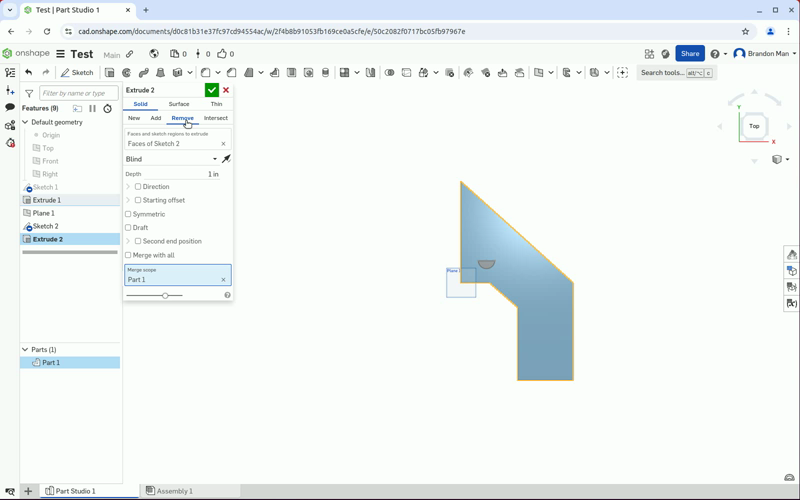
key(tab, 4)
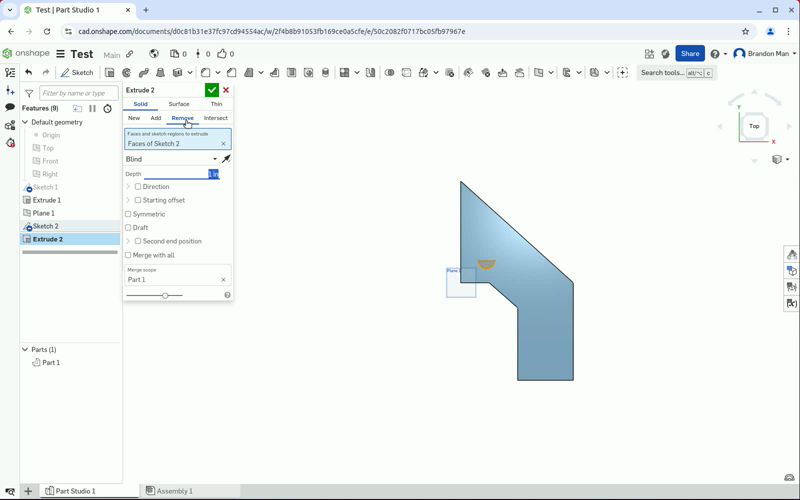
text(0.241)
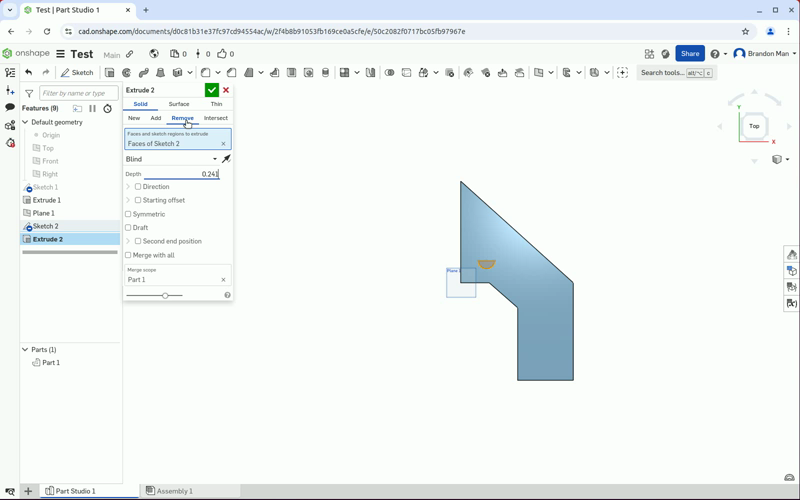
key(tab, 6)
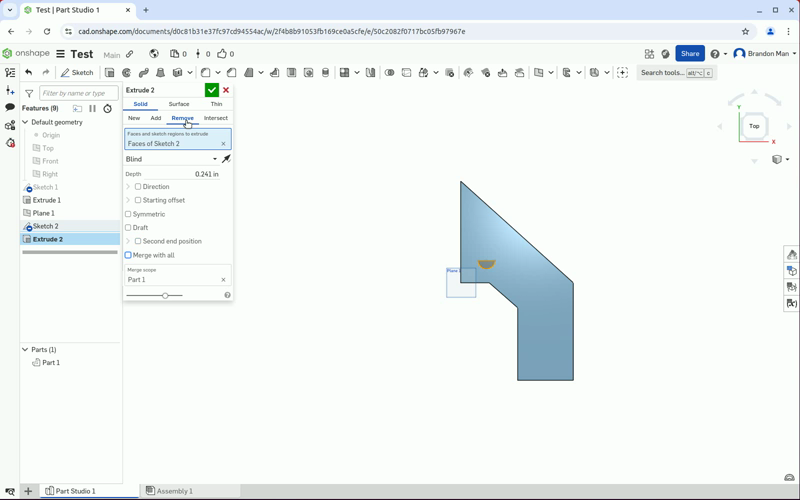
key(space)
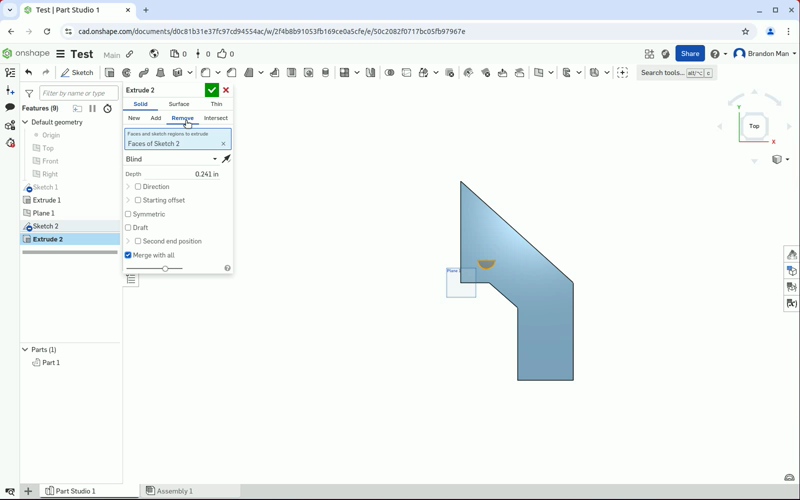
key(enter)
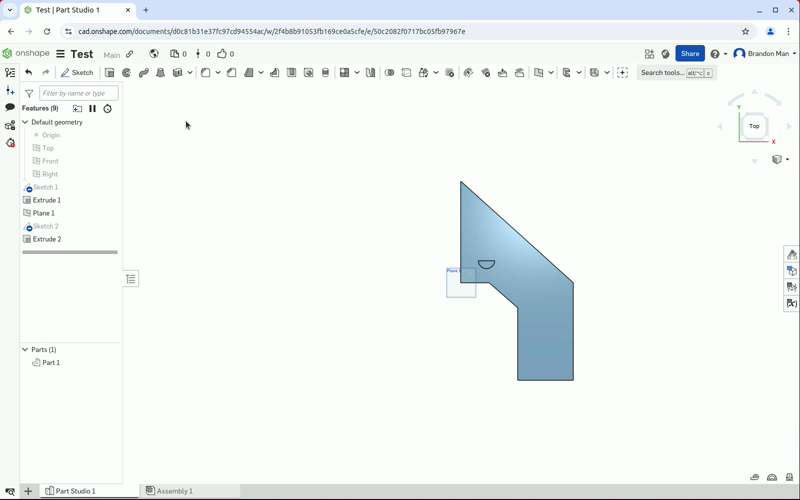
key(shift+h)
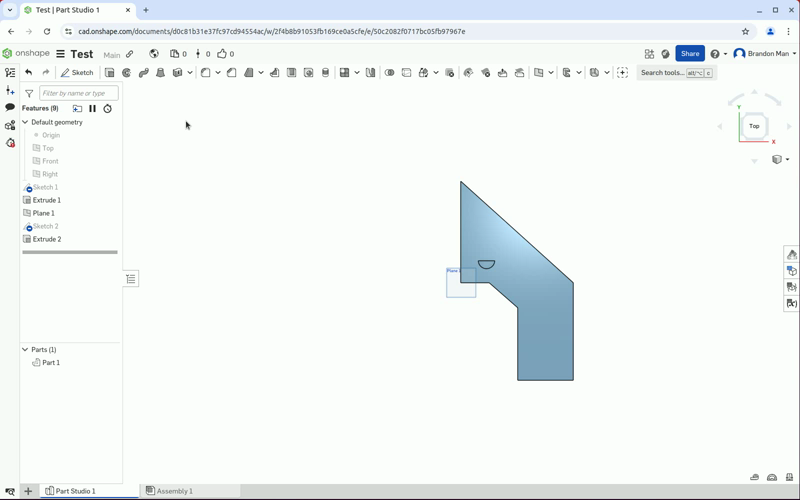
key(shift+h)
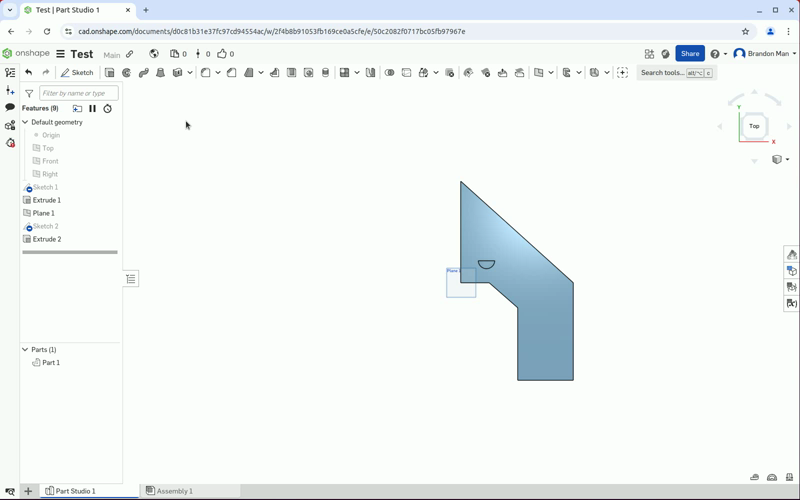
mouse_move(73, 189)
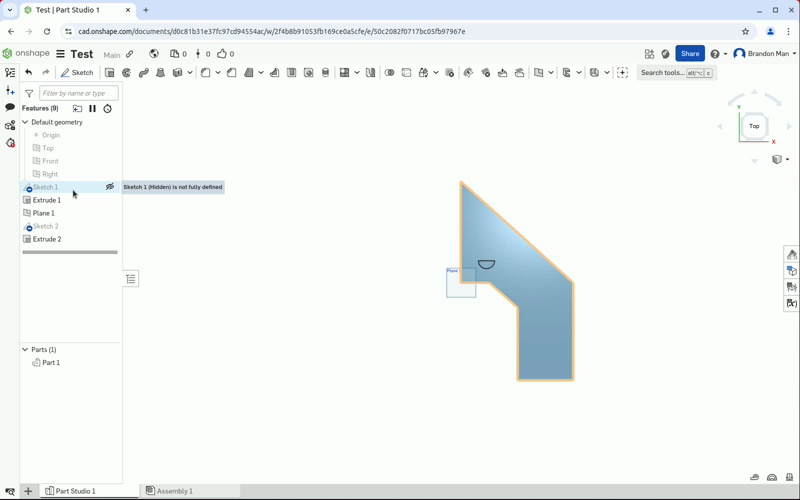
click(73, 189)
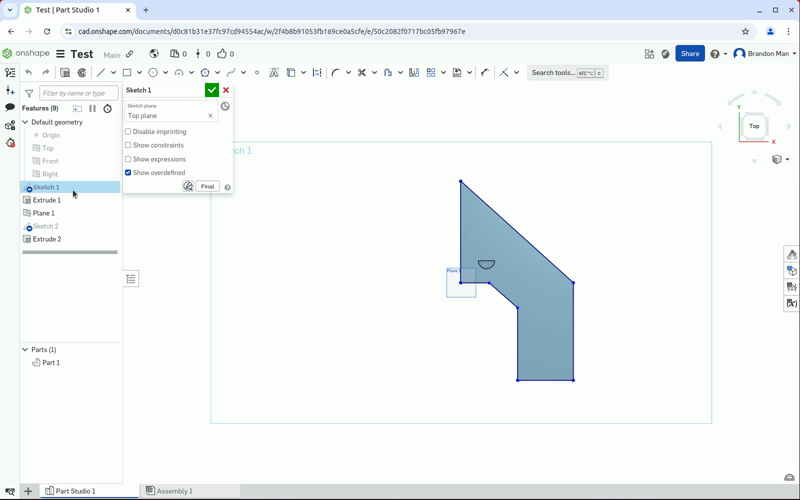
mouse_move(229, 92)
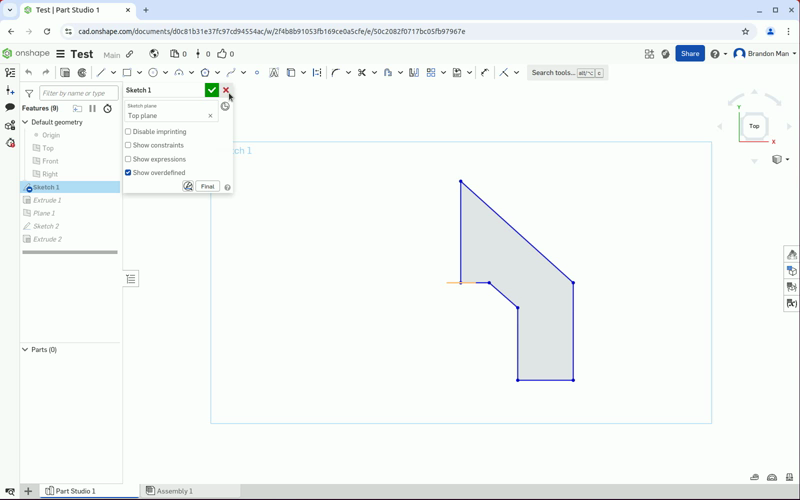
click(229, 92)
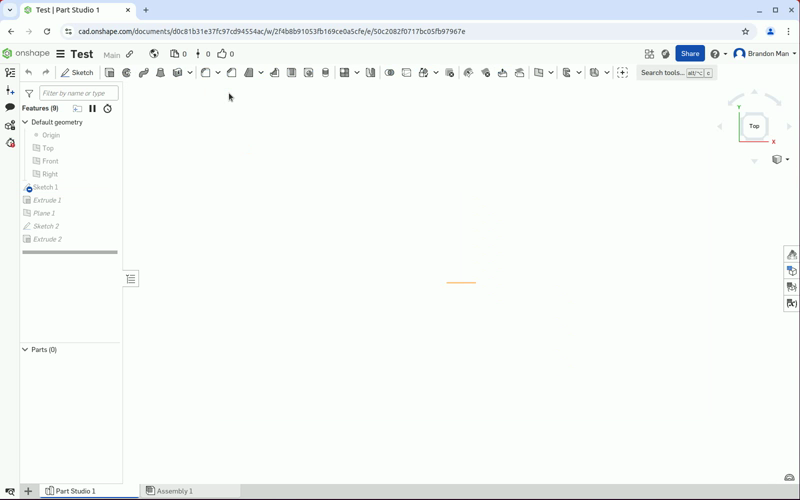
key(shift+s)
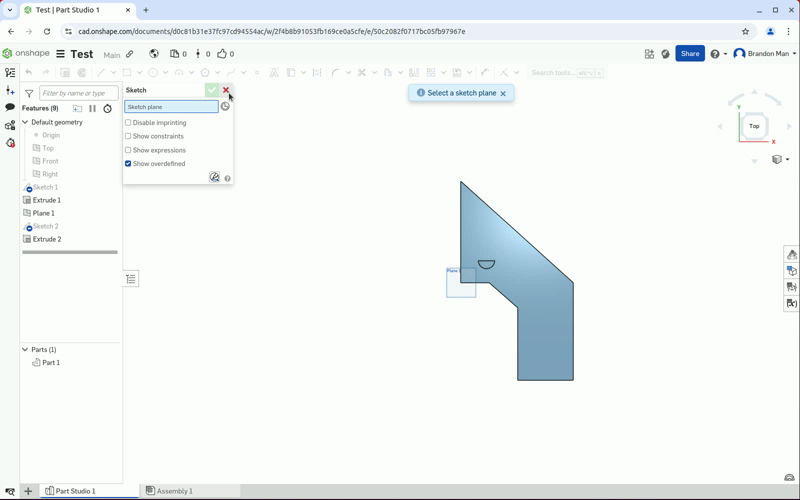
mouse_move(73, 215)
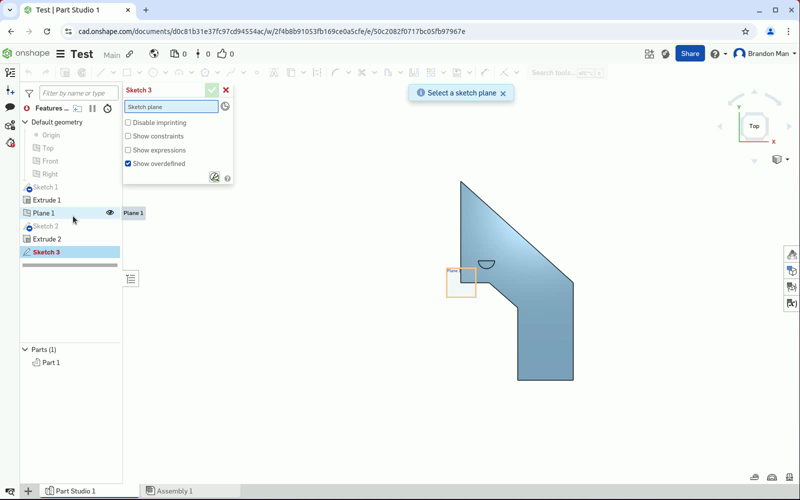
click(73, 215)
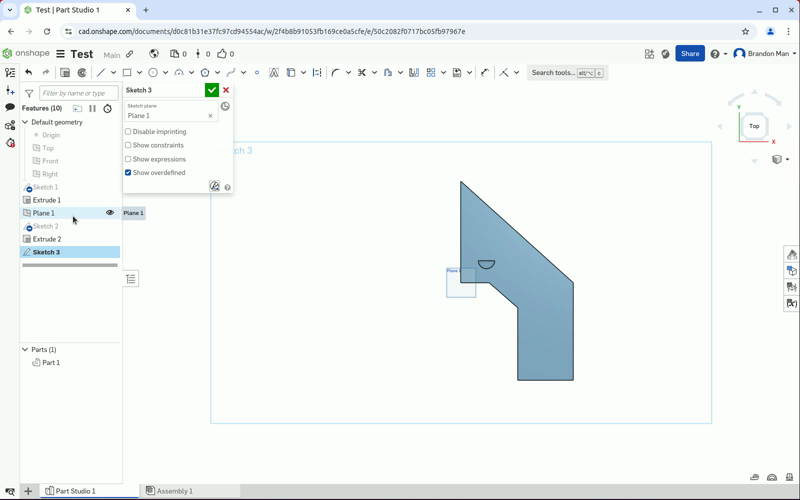
mouse_move(73, 352)
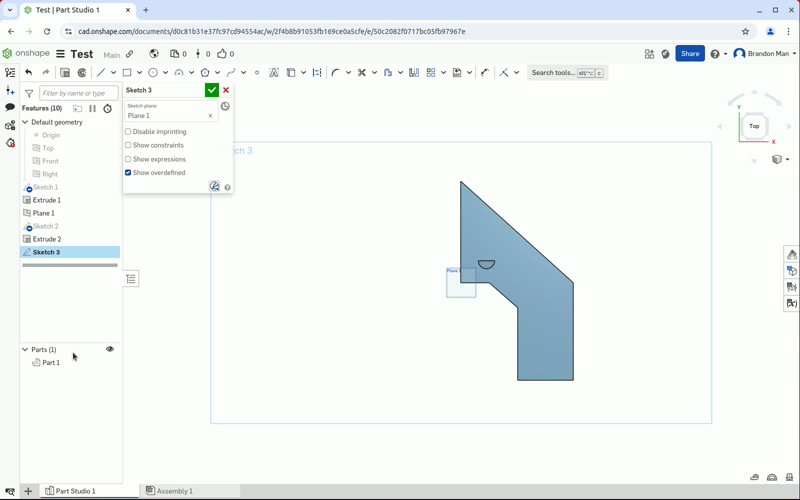
key(y)
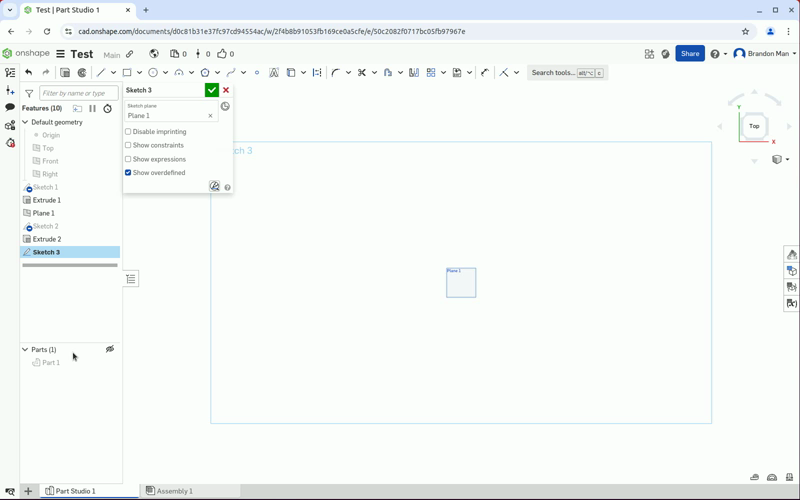
key(c)
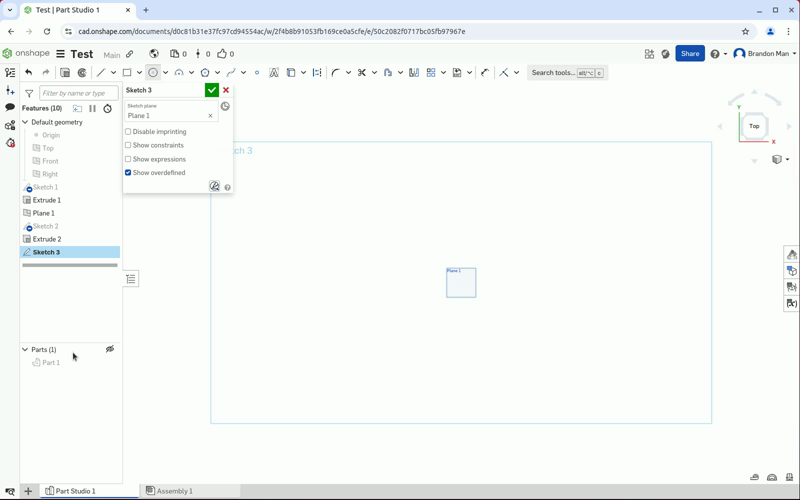
key_down(shift)
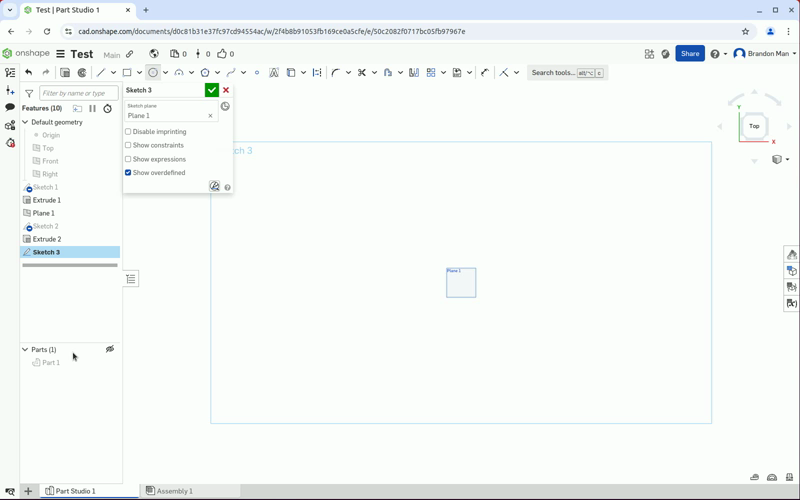
mouse_move(474, 225)
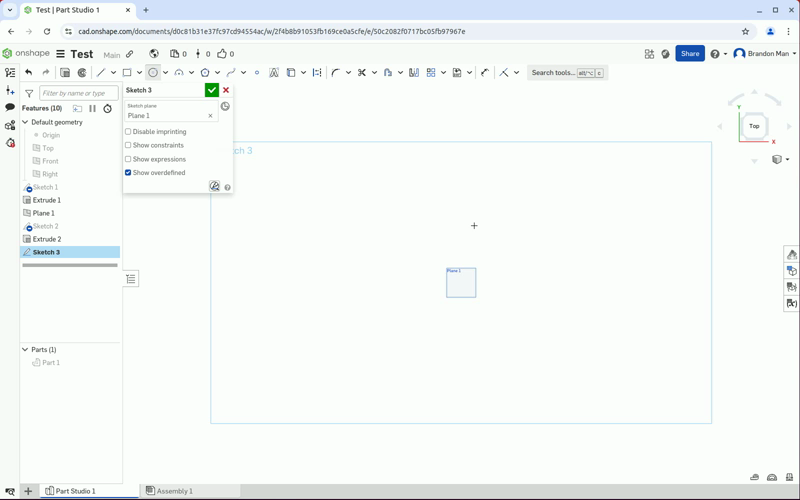
click(474, 225)
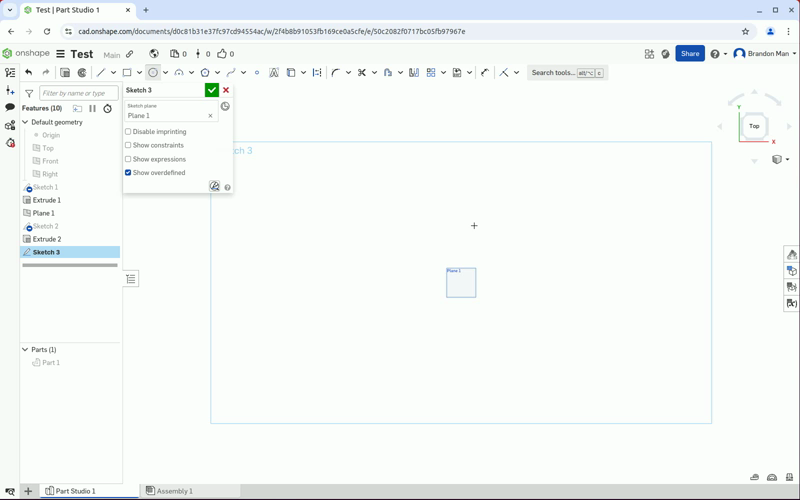
key_up(shift)
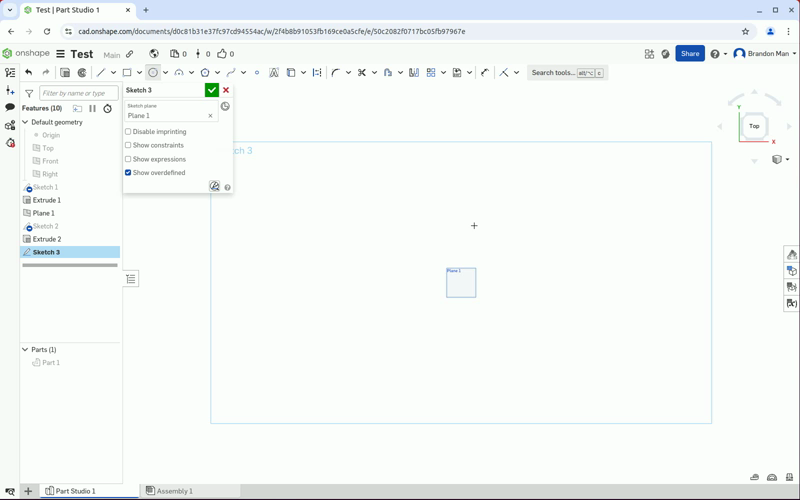
mouse_move(478, 225)
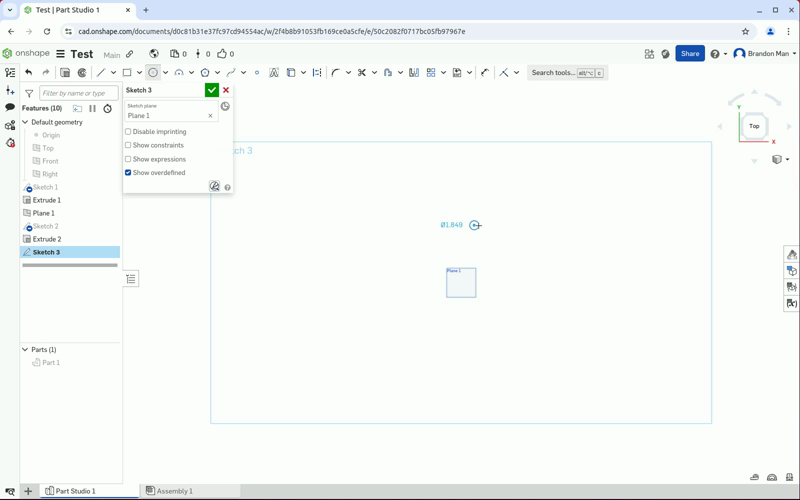
click(478, 225)
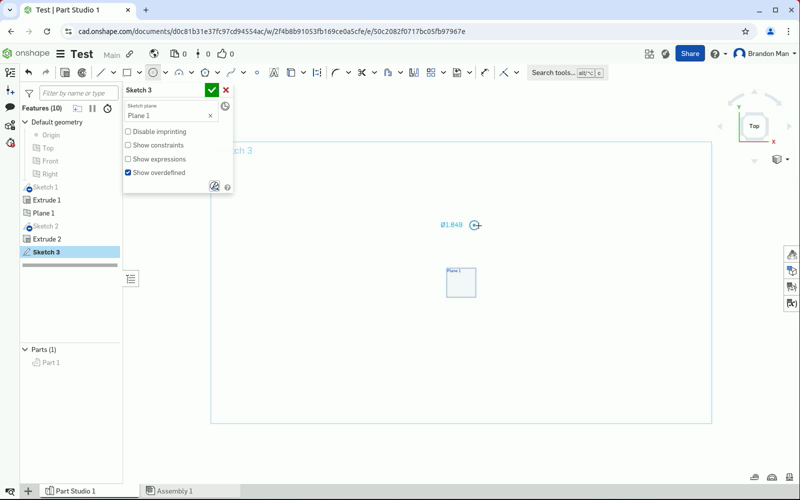
key(esc)
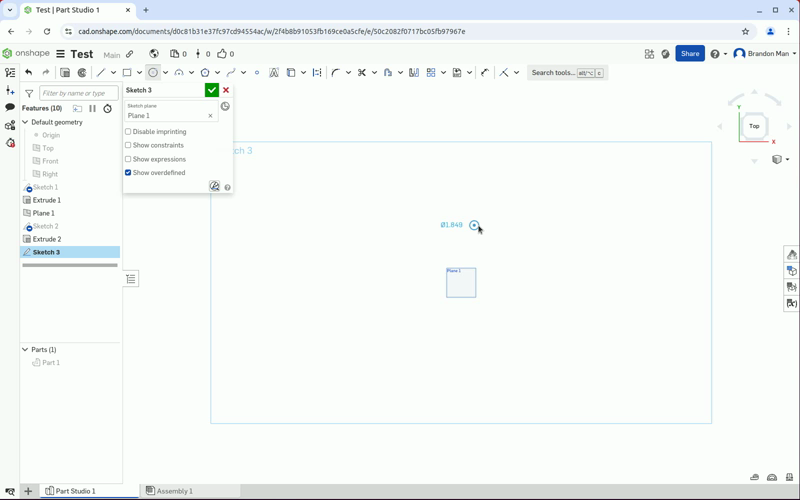
mouse_move(472, 223)
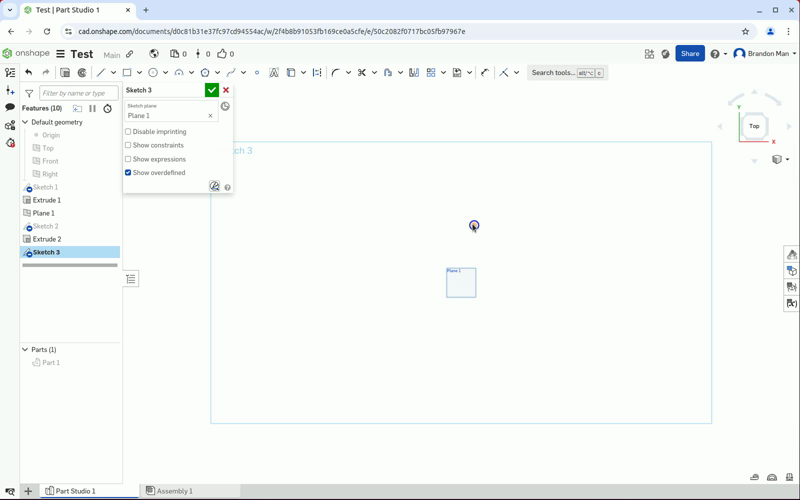
scroll(6)
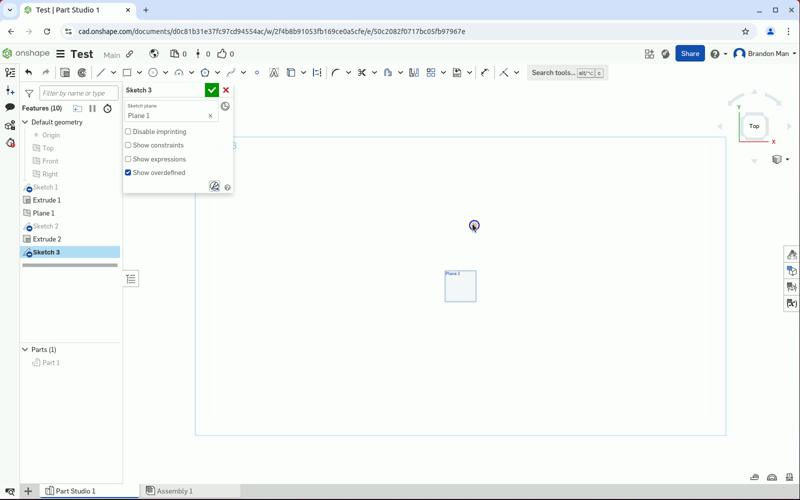
scroll(6)
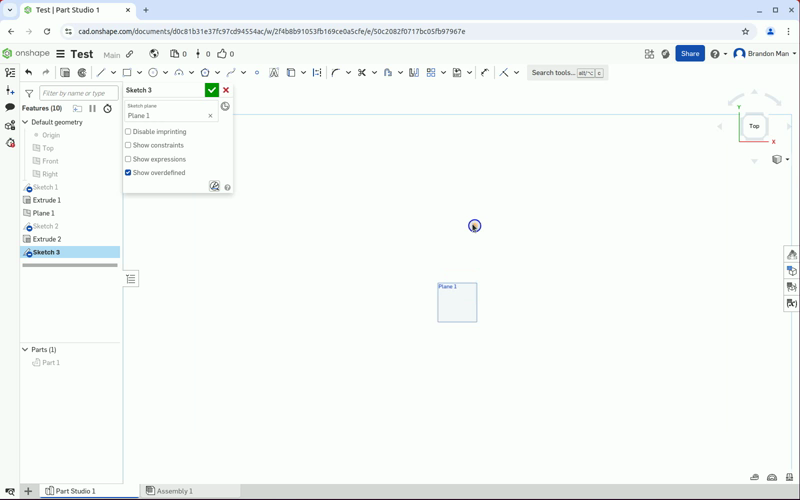
scroll(6)
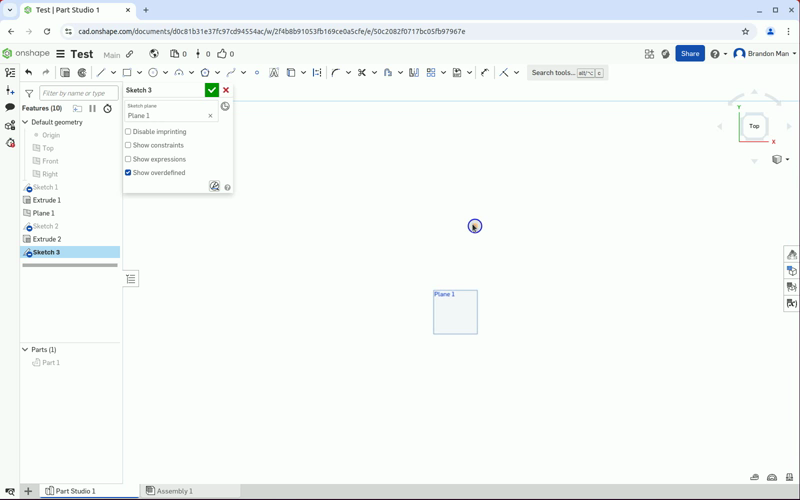
scroll(6)
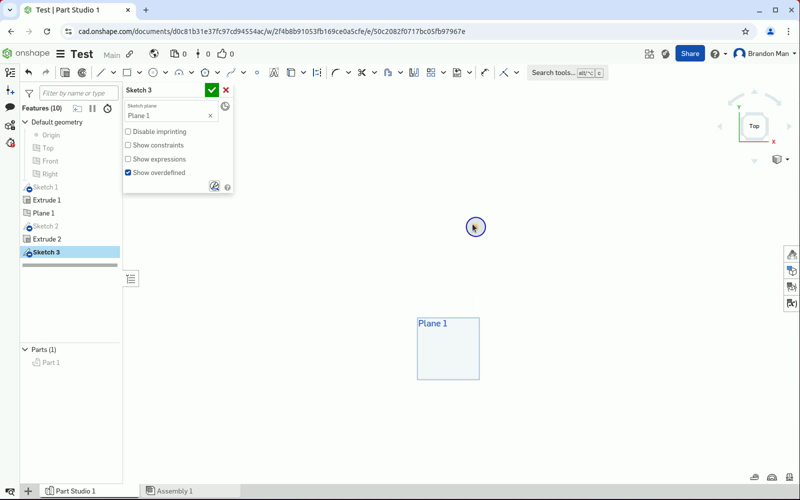
scroll(6)
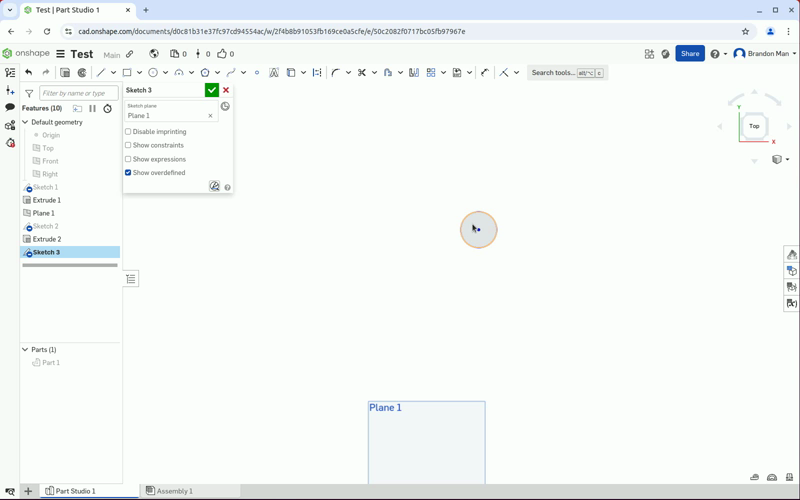
scroll(6)
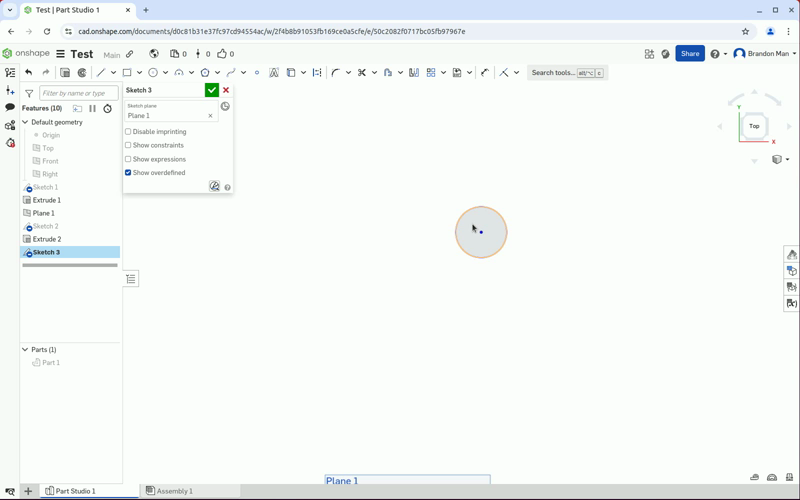
scroll(6)
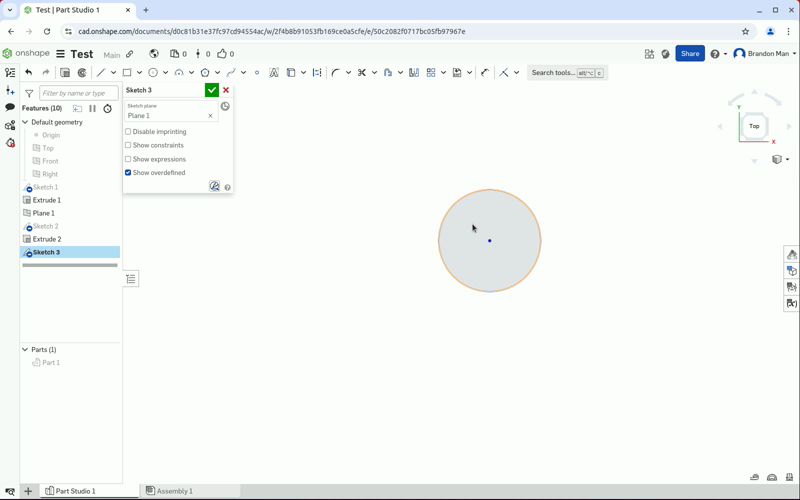
click(472, 223)
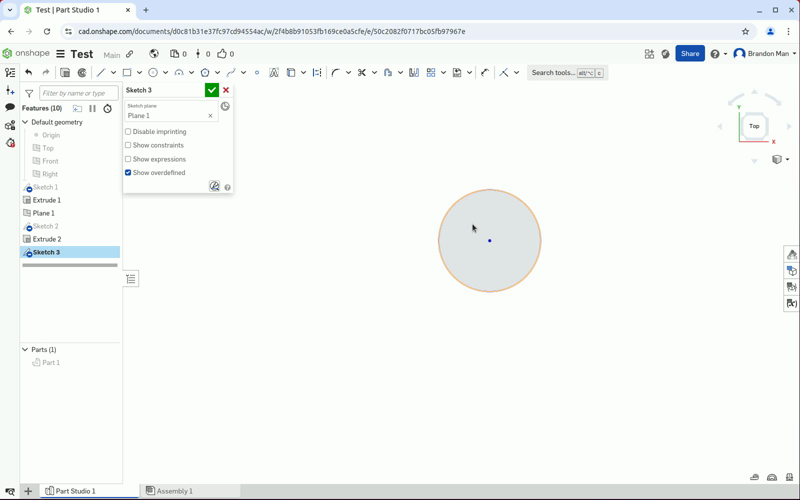
scroll(-6)
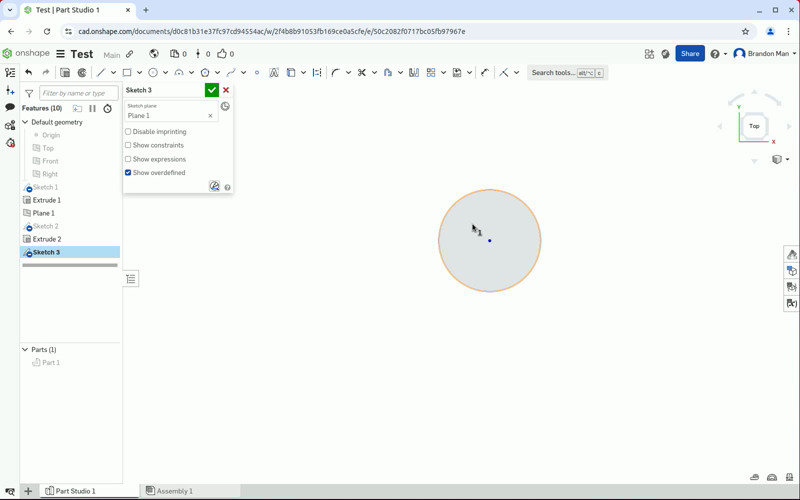
scroll(-6)
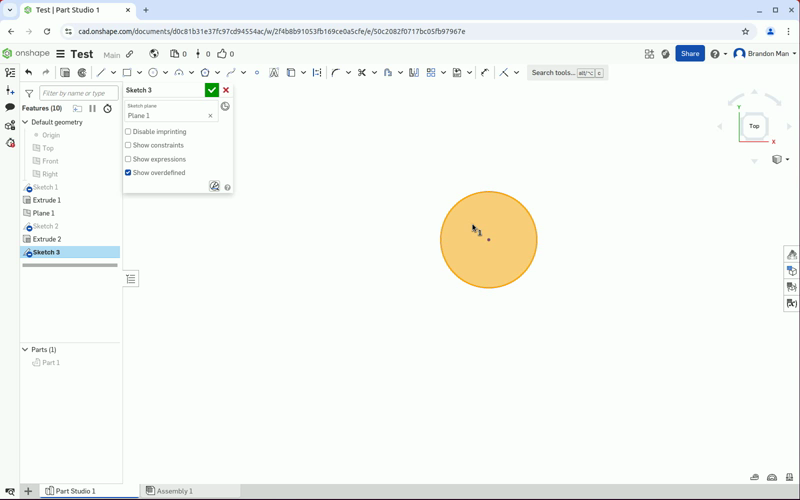
scroll(-6)
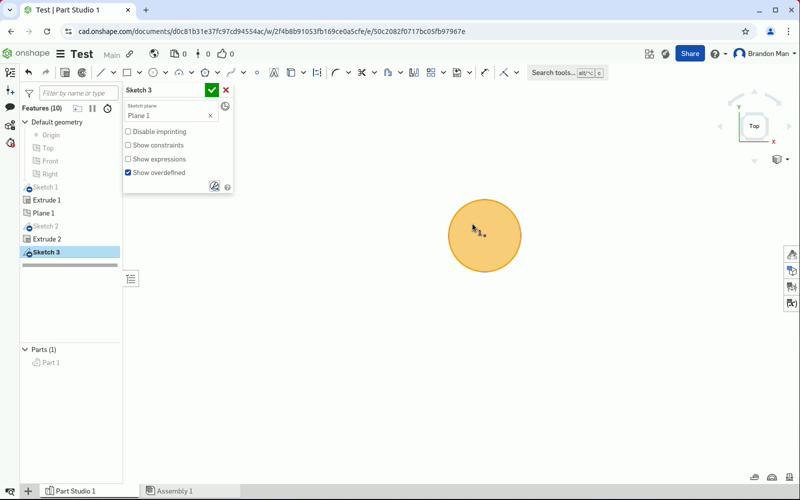
scroll(-6)
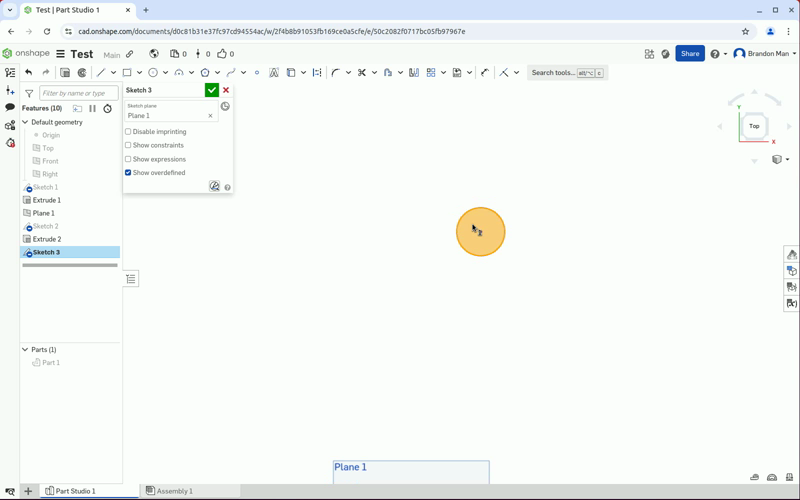
scroll(-6)
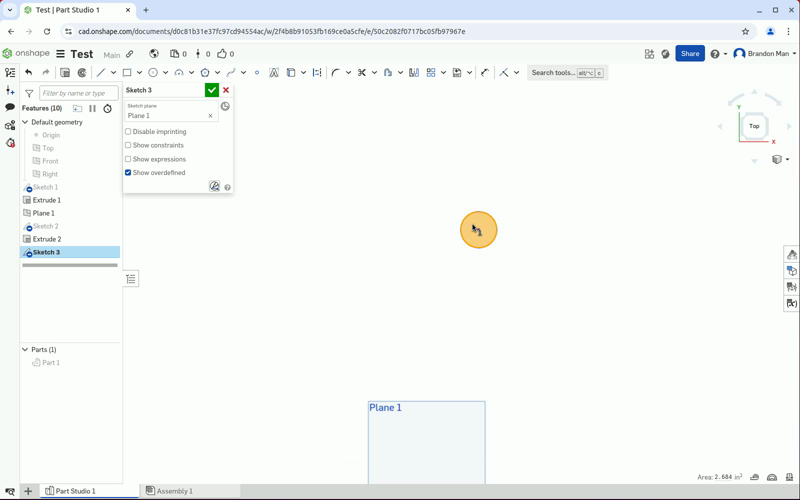
scroll(-6)
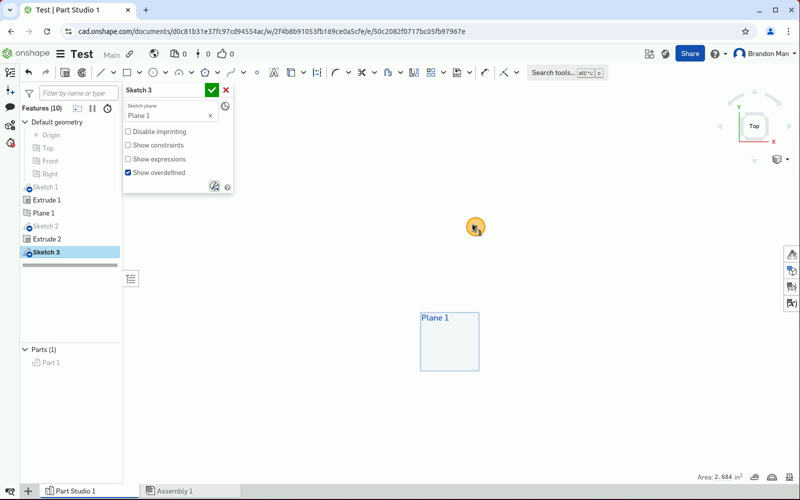
scroll(-6)
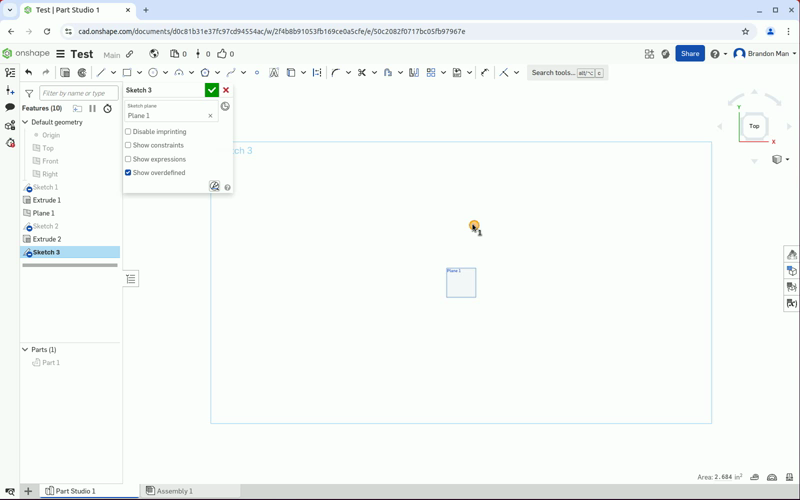
mouse_move(73, 352)
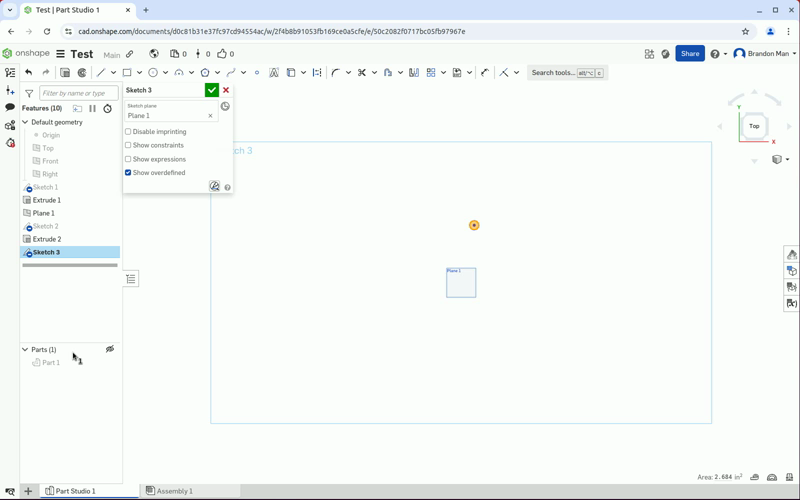
key(shift+y)
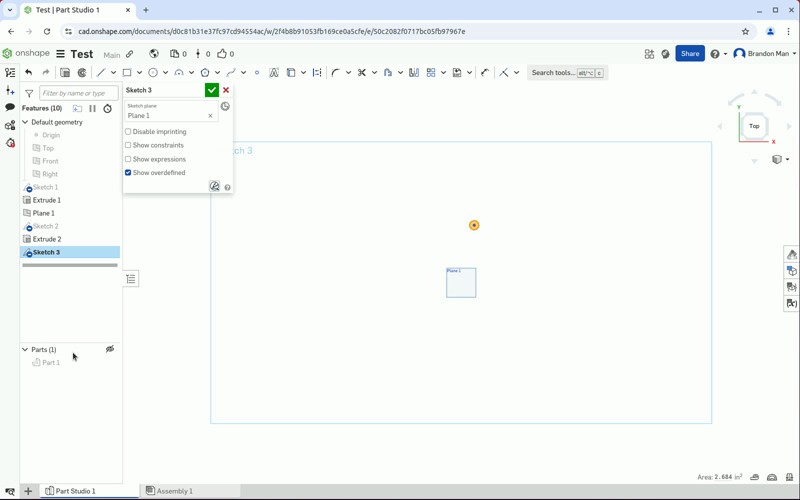
key(shift+e)
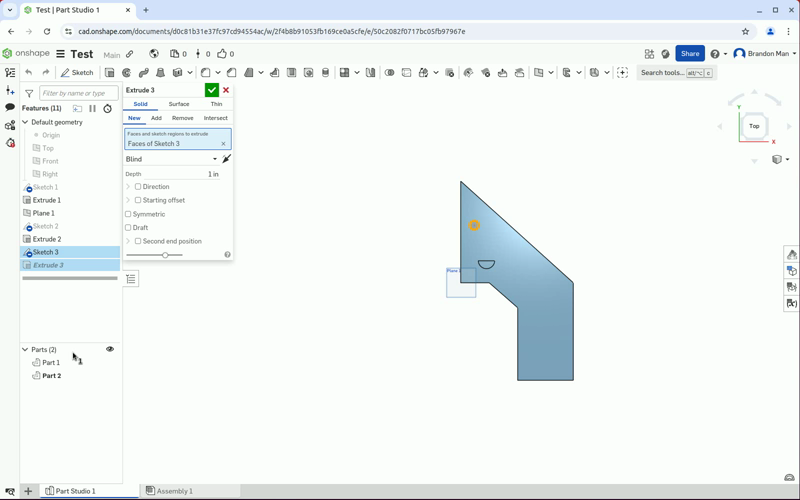
mouse_move(143, 106)
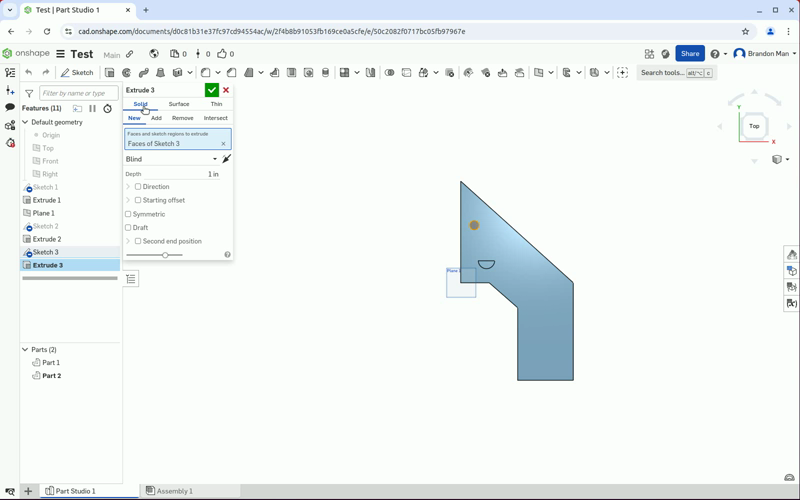
click(143, 106)
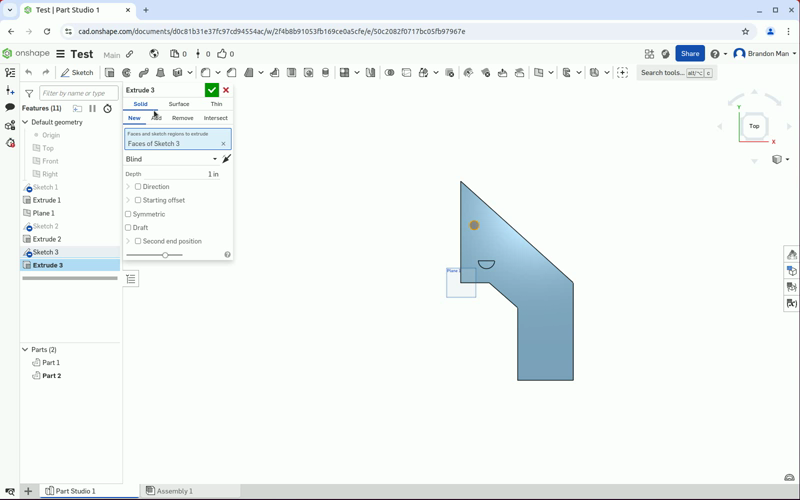
mouse_move(186, 120)
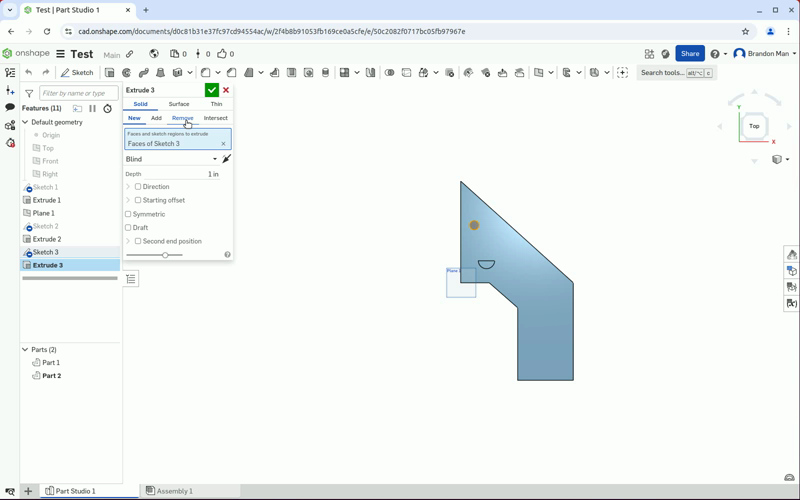
click(186, 120)
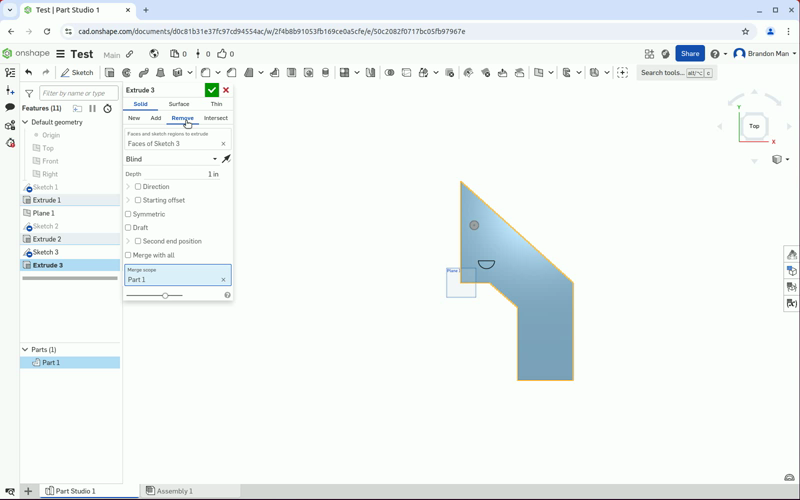
key(tab, 4)
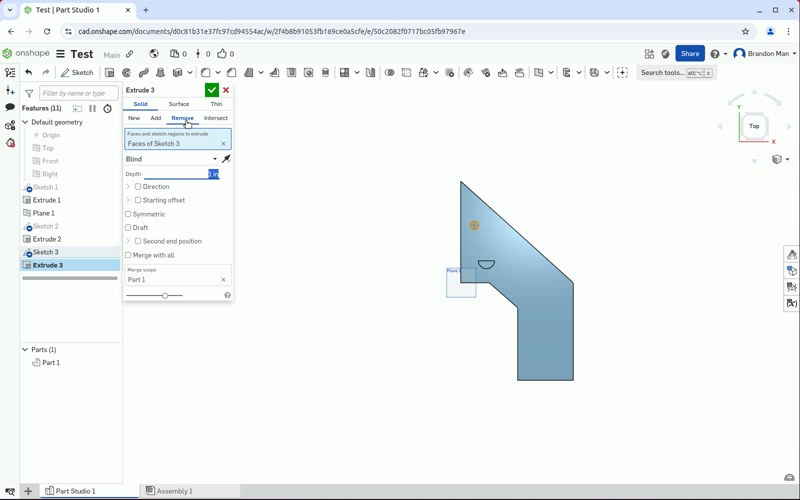
text(0.241)
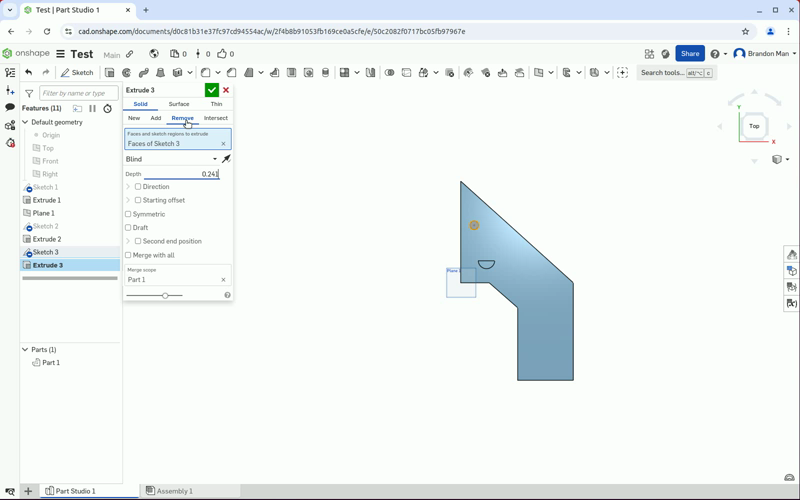
key(tab, 6)
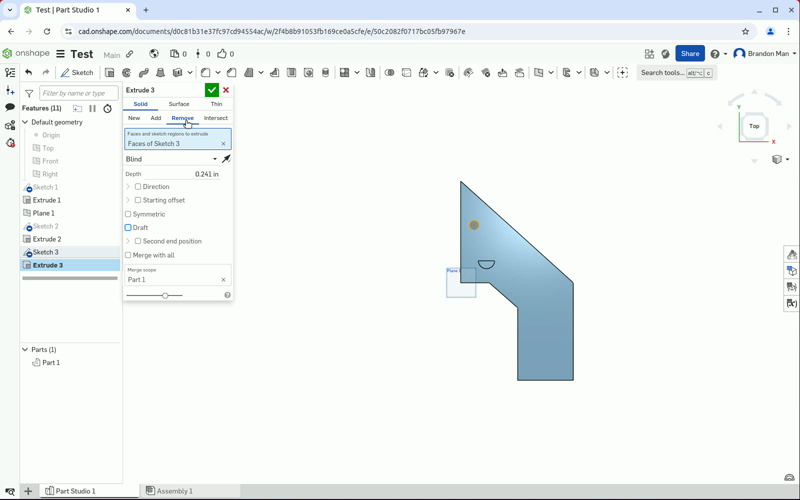
key(space)
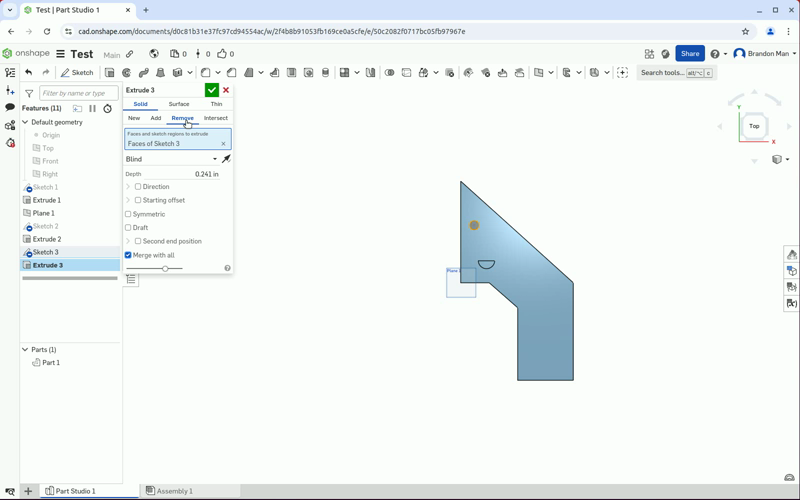
key(enter)
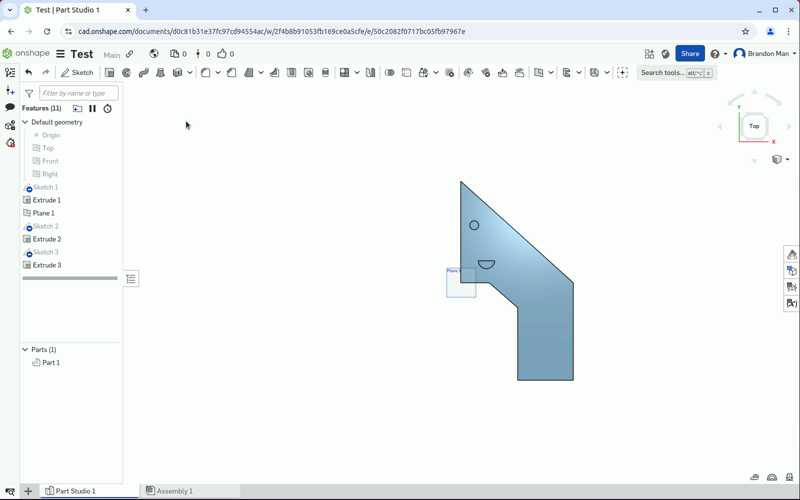
key(shift+h)
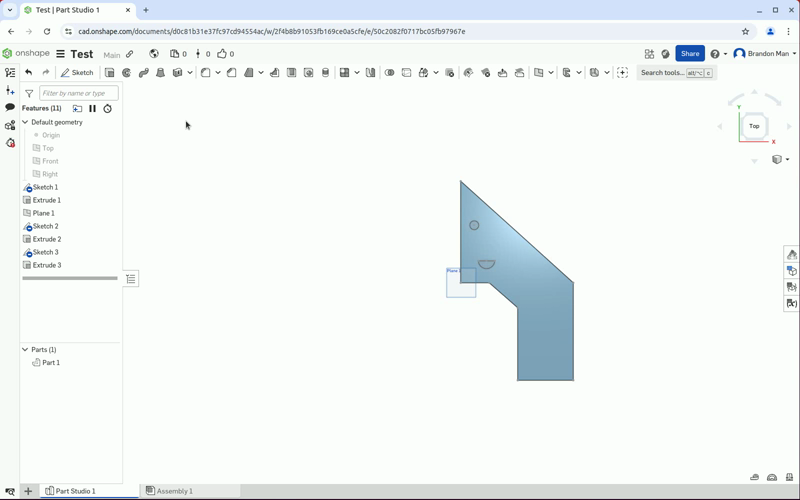
key(shift+h)
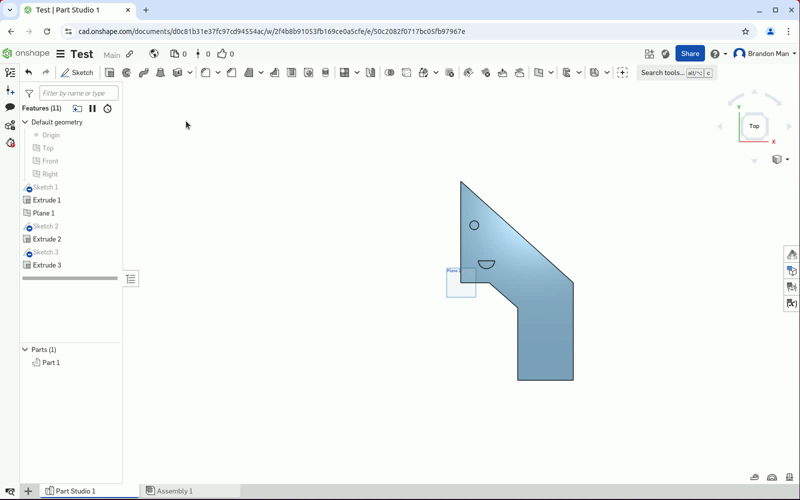
mouse_move(73, 189)
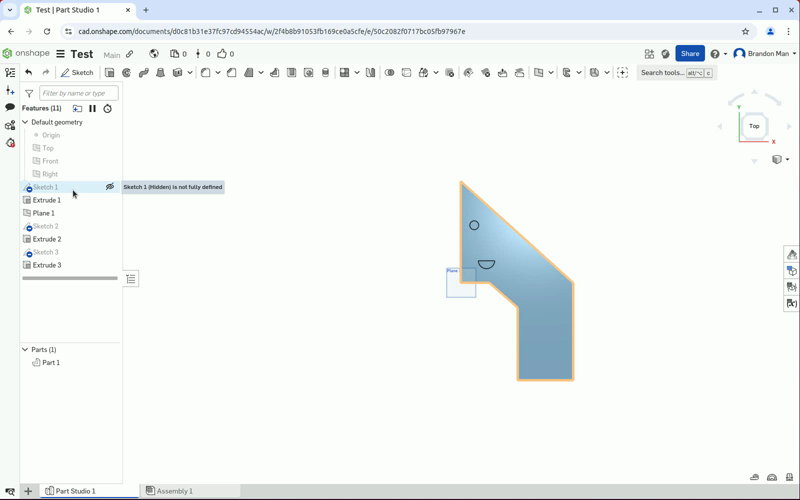
click(73, 189)
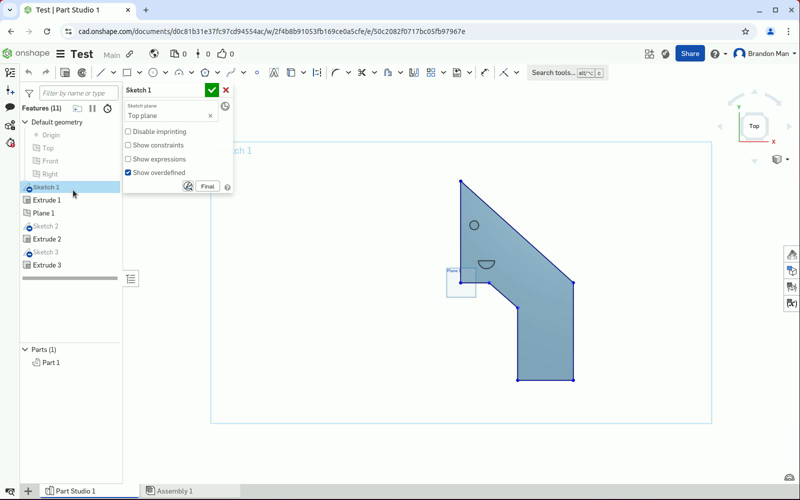
mouse_move(229, 92)
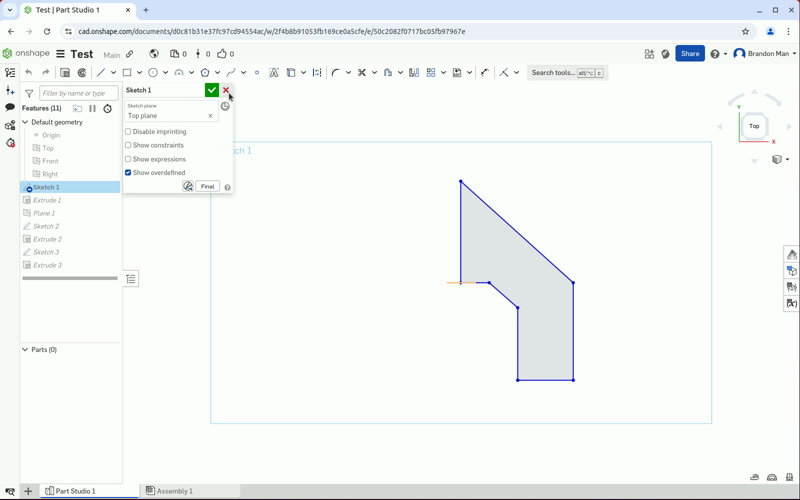
click(229, 92)
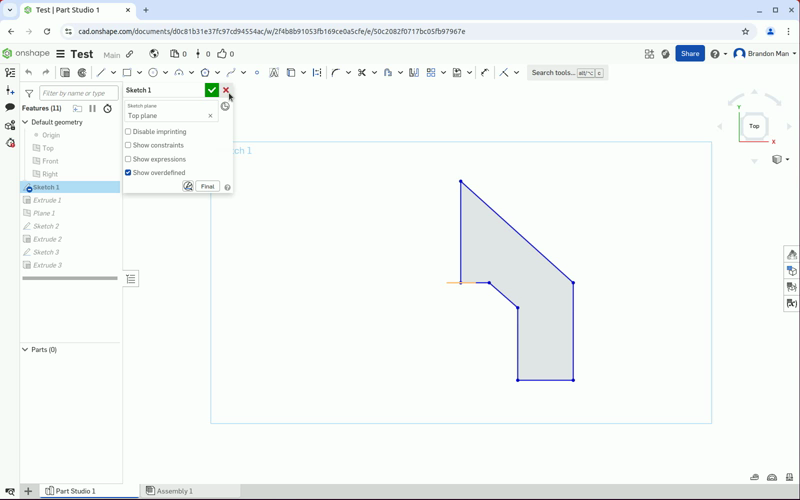
key(shift+s)
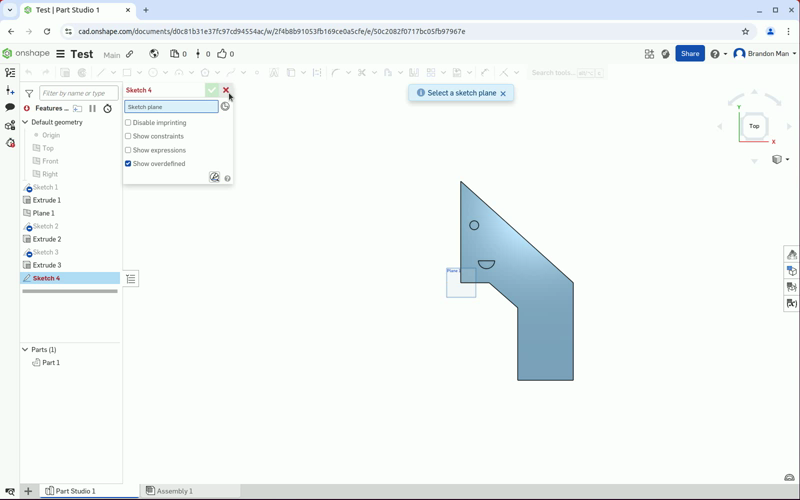
mouse_move(73, 215)
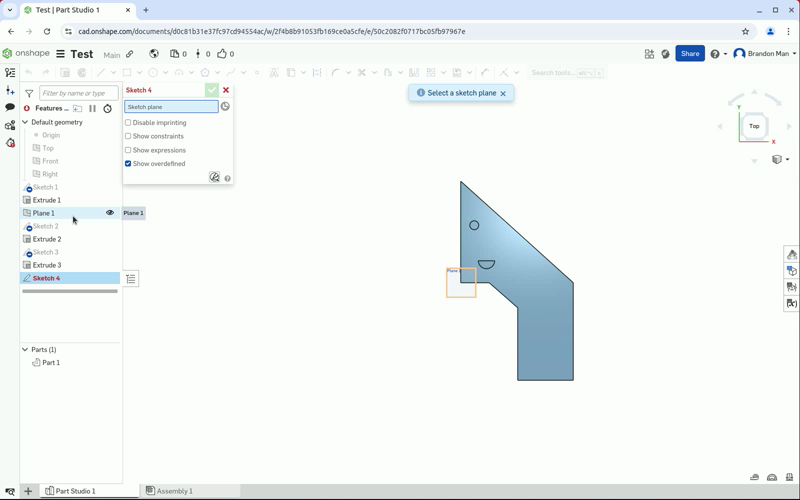
click(73, 215)
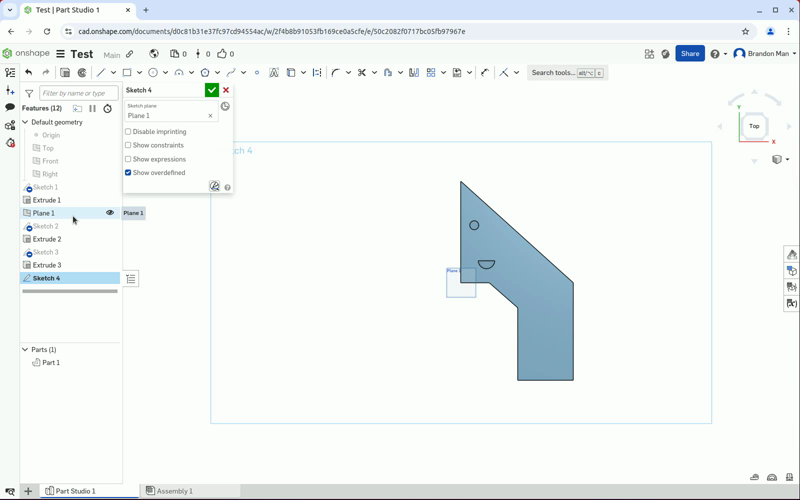
mouse_move(73, 352)
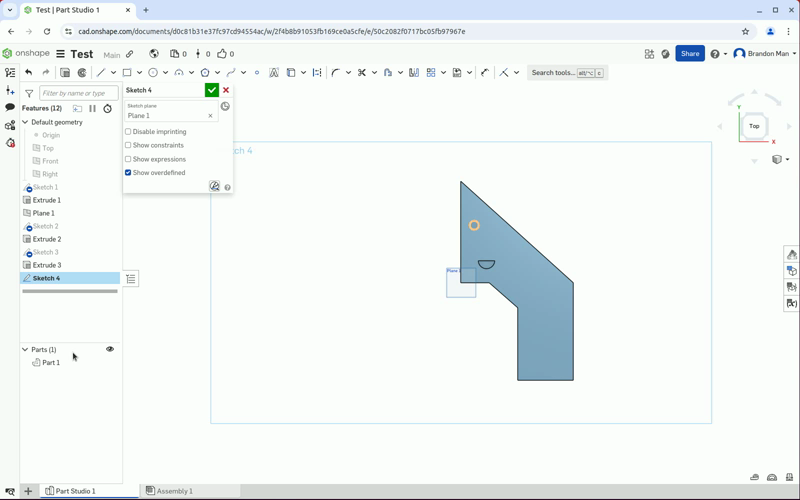
key(y)
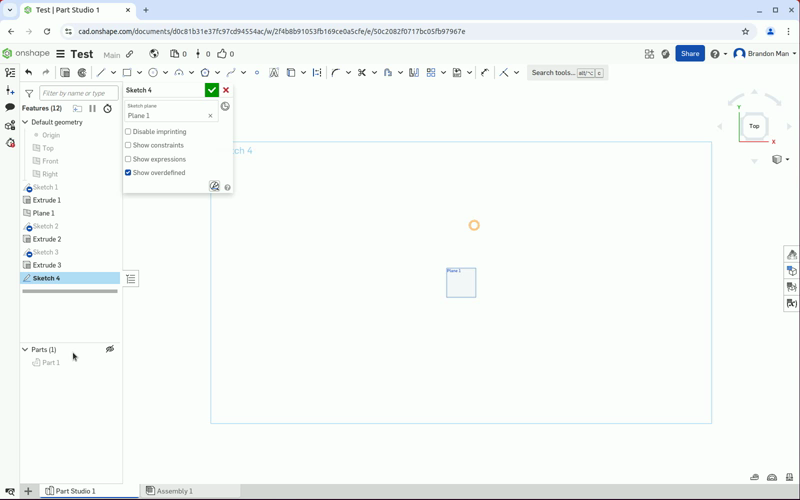
key(c)
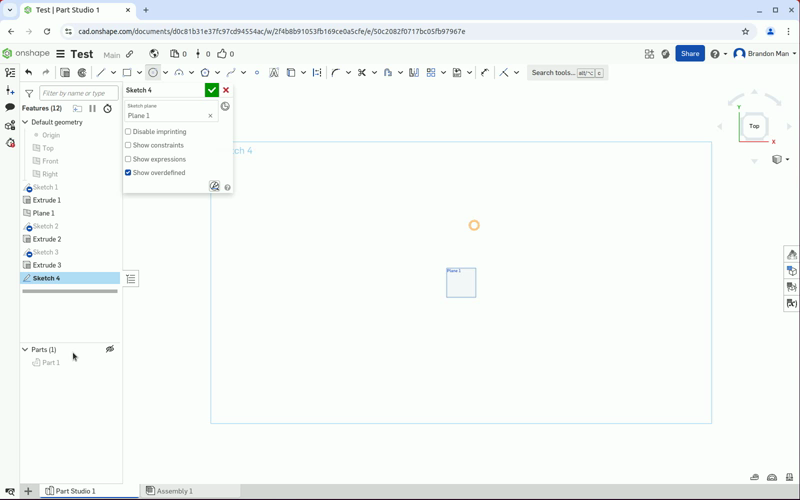
key_down(shift)
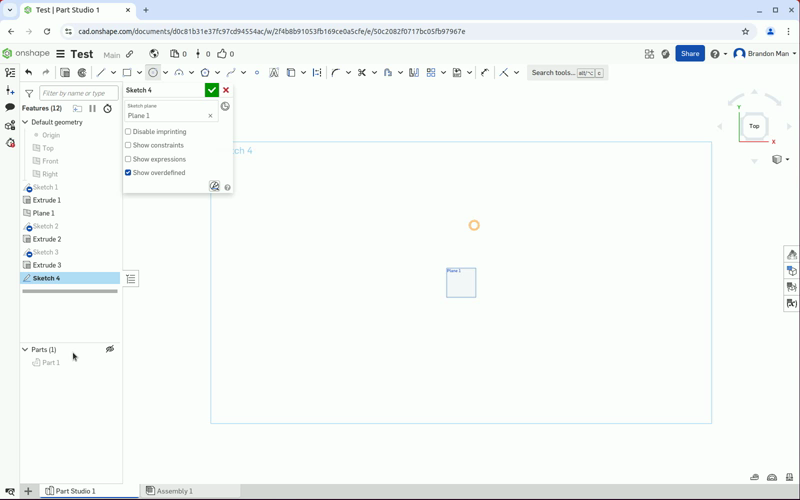
mouse_move(497, 225)
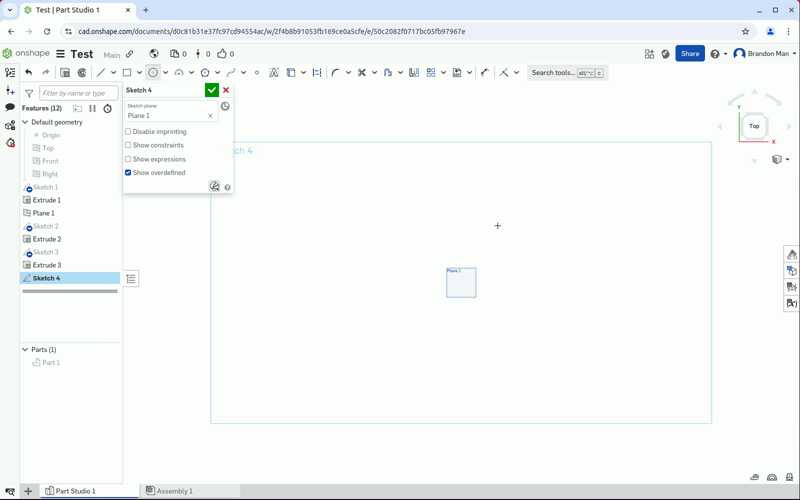
click(497, 225)
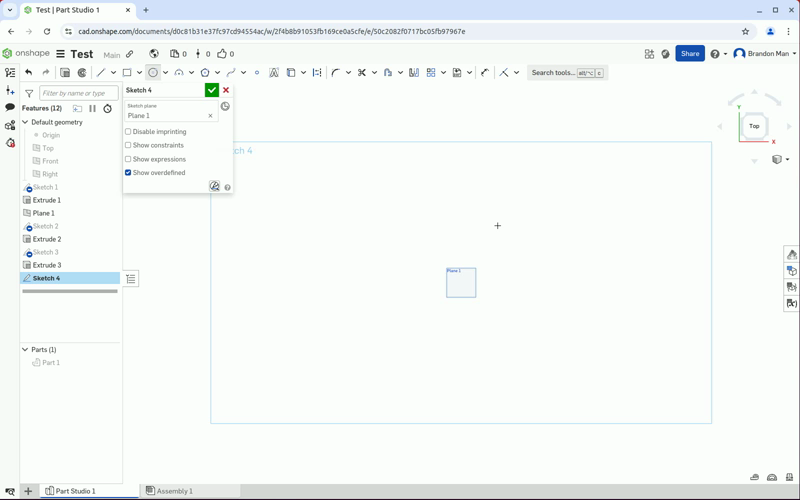
key_up(shift)
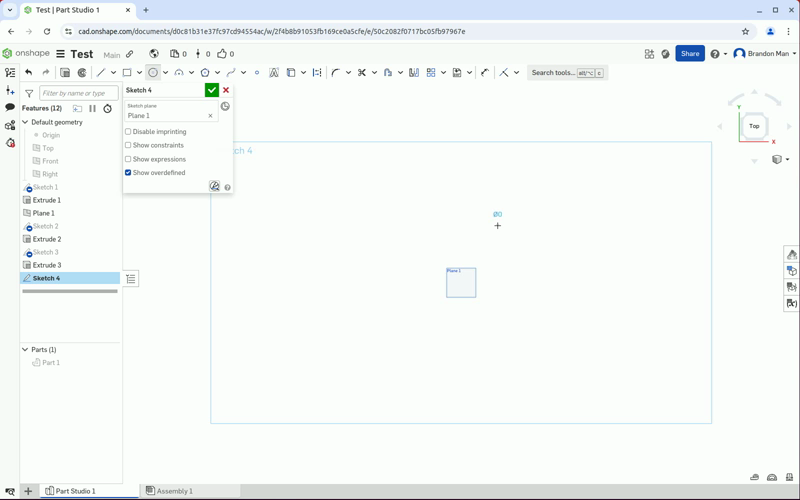
mouse_move(501, 225)
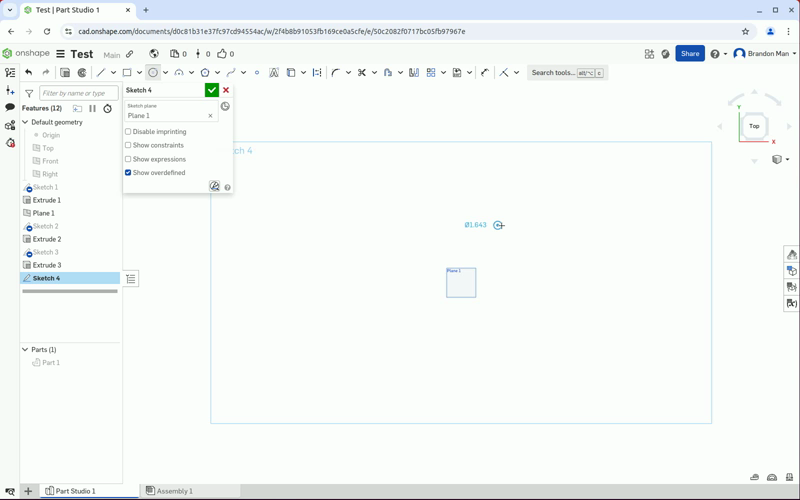
click(501, 225)
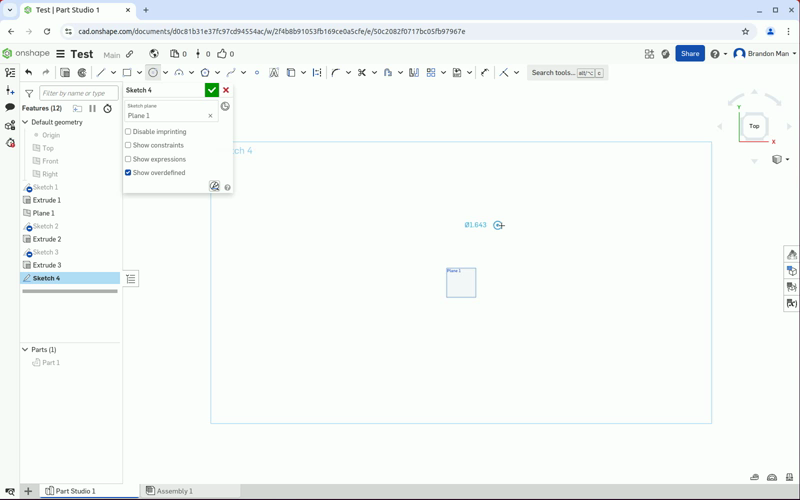
key(esc)
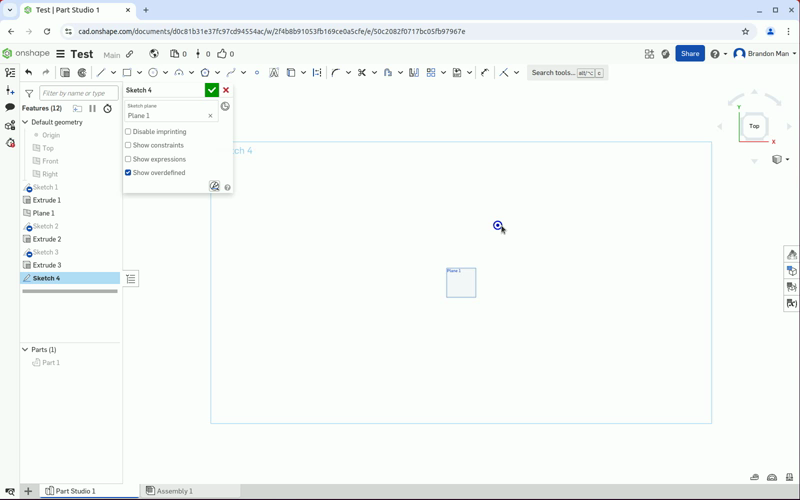
mouse_move(494, 226)
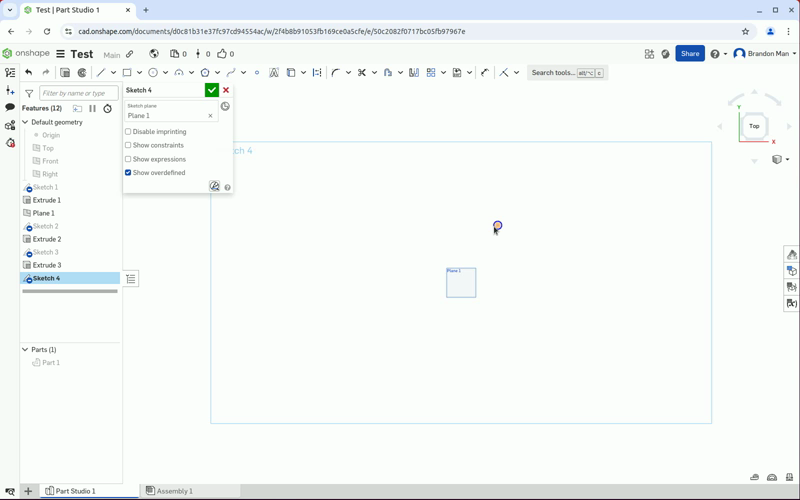
scroll(6)
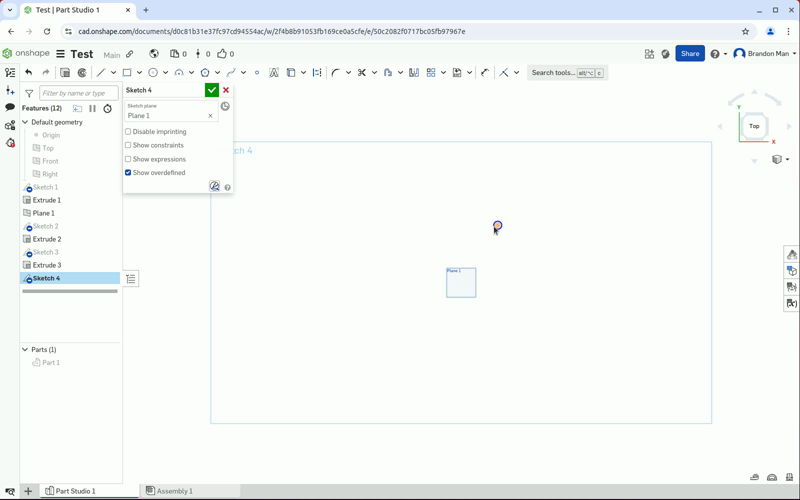
scroll(6)
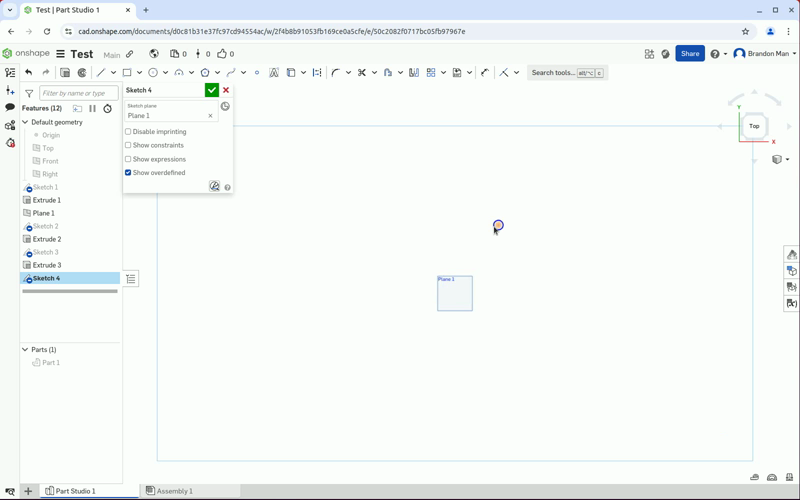
scroll(6)
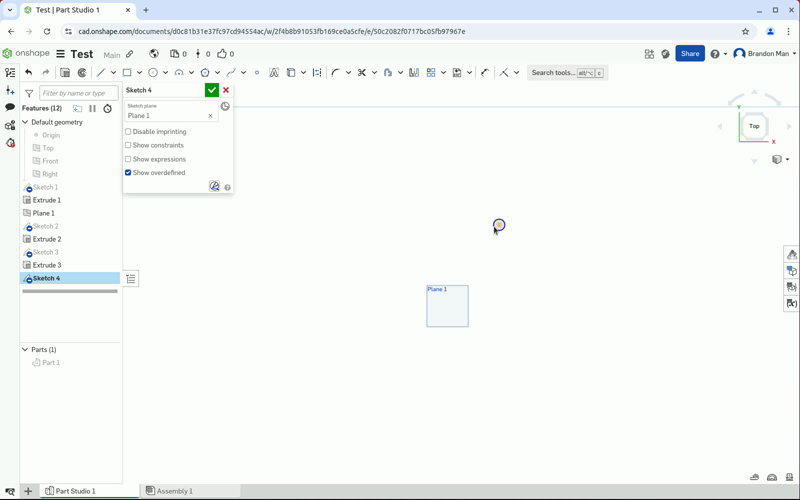
scroll(6)
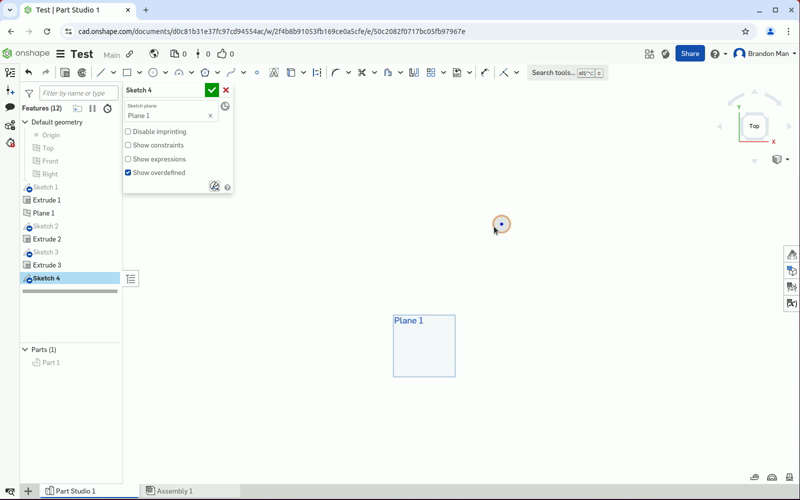
scroll(6)
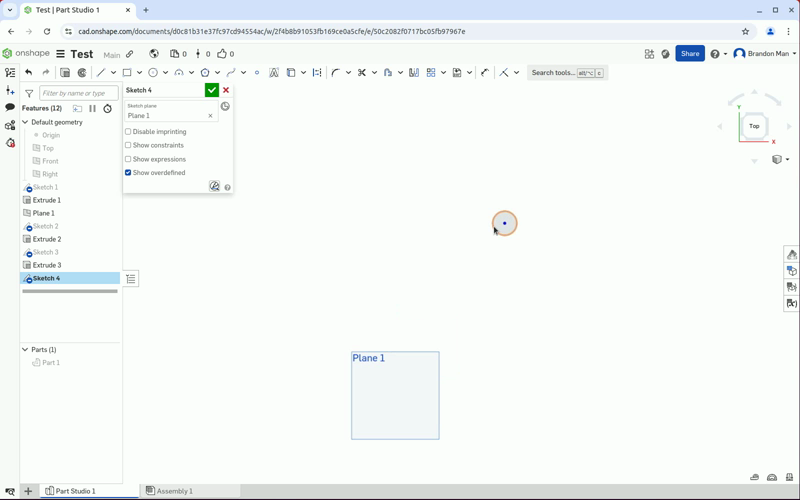
scroll(6)
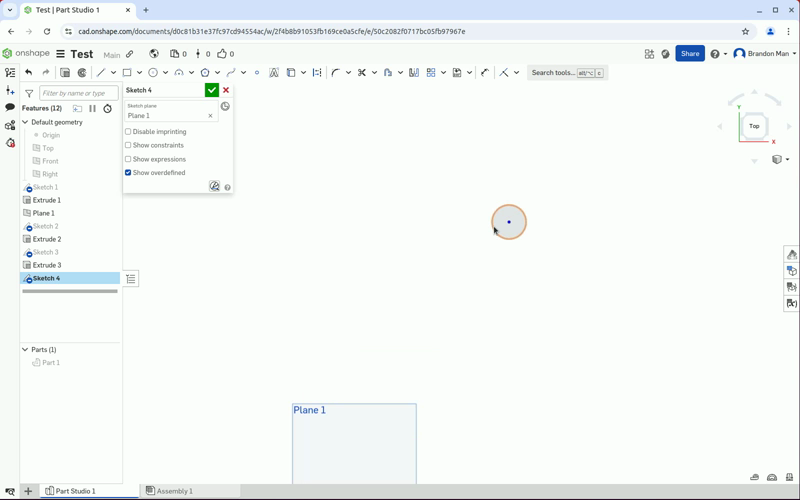
scroll(6)
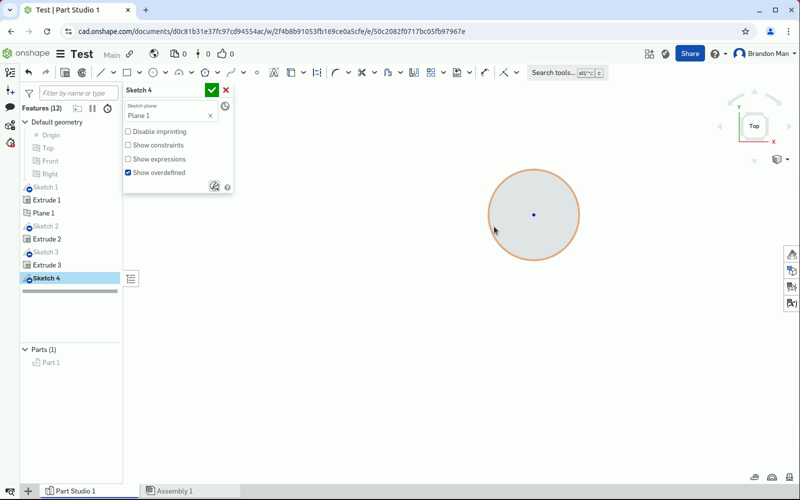
click(494, 226)
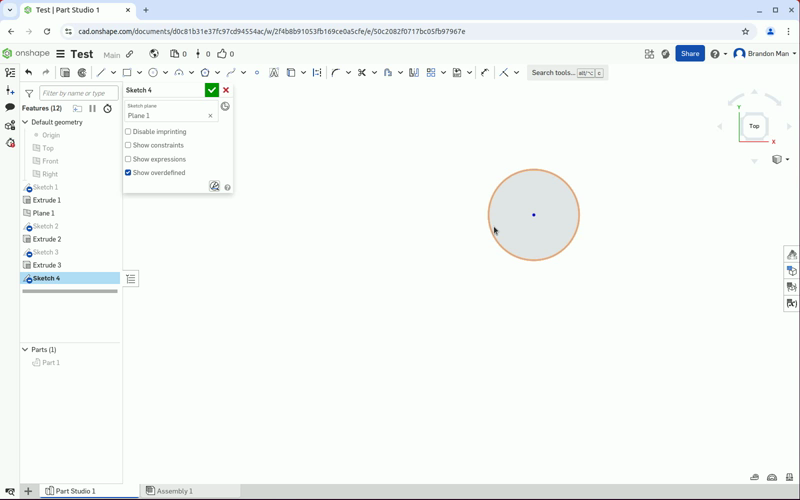
scroll(-6)
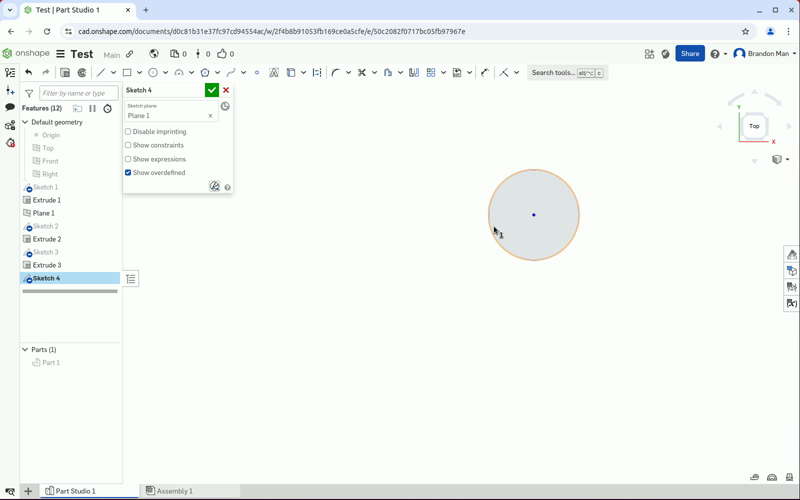
scroll(-6)
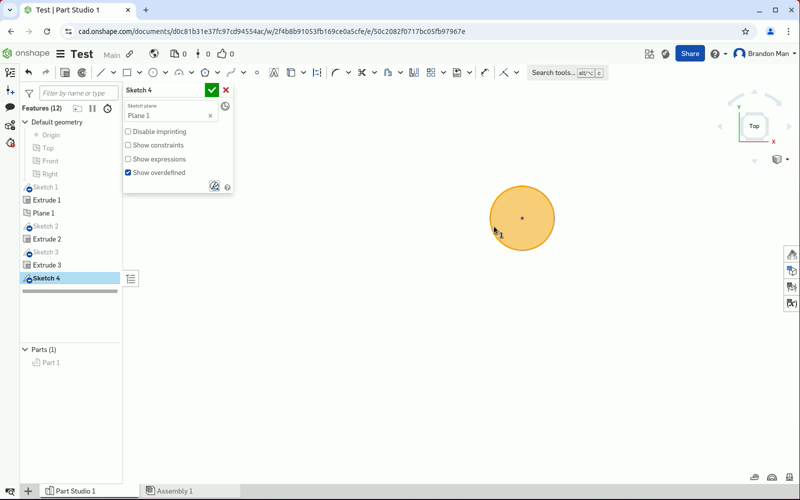
scroll(-6)
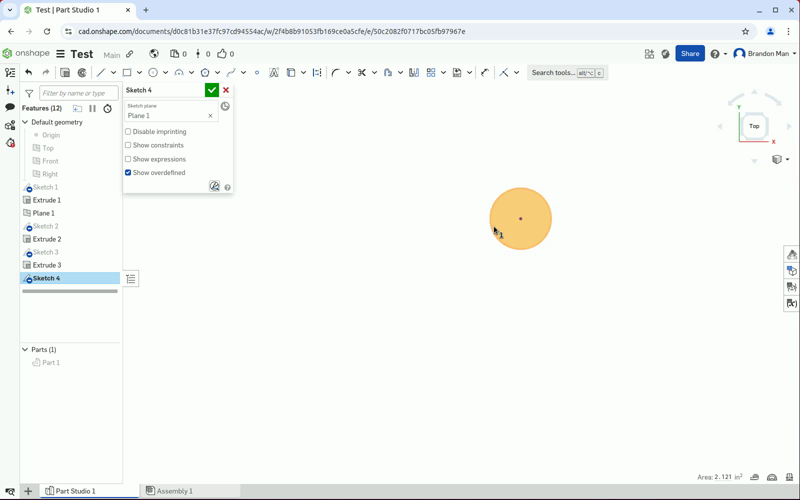
scroll(-6)
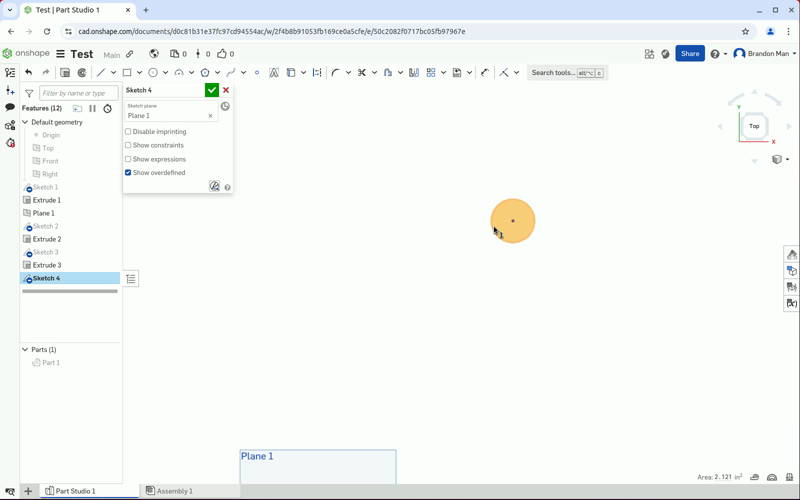
scroll(-6)
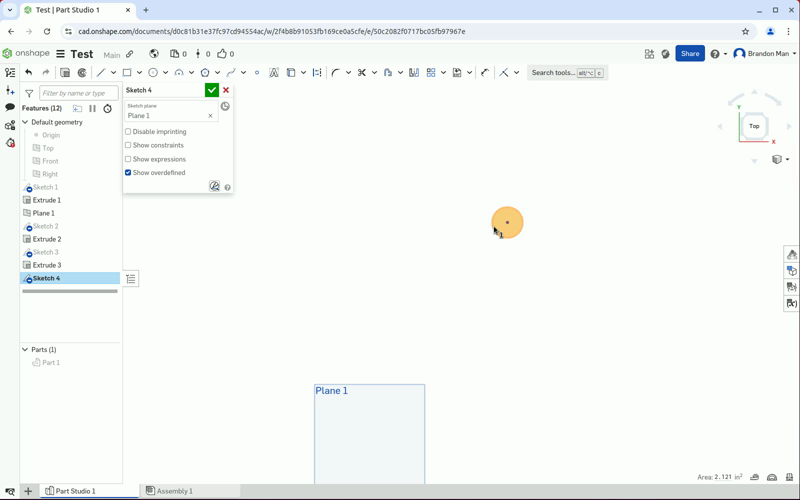
scroll(-6)
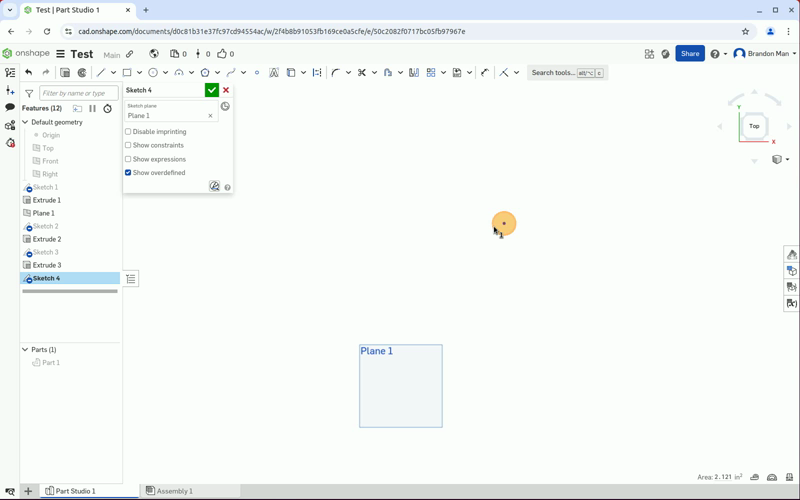
scroll(-6)
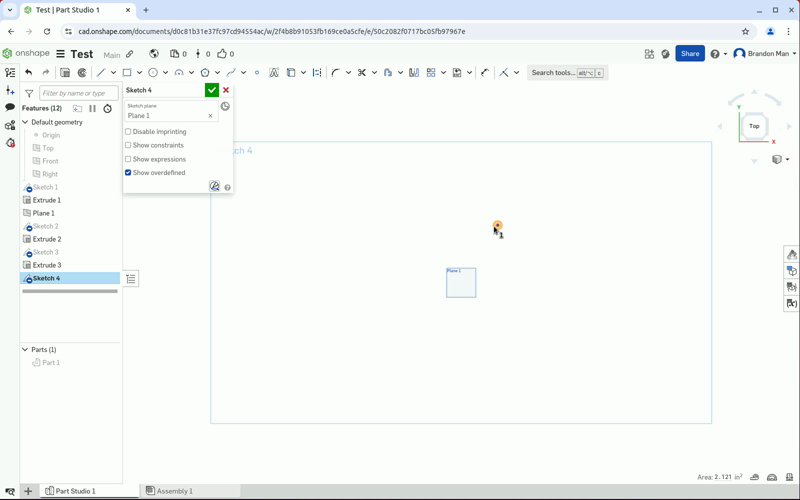
mouse_move(73, 352)
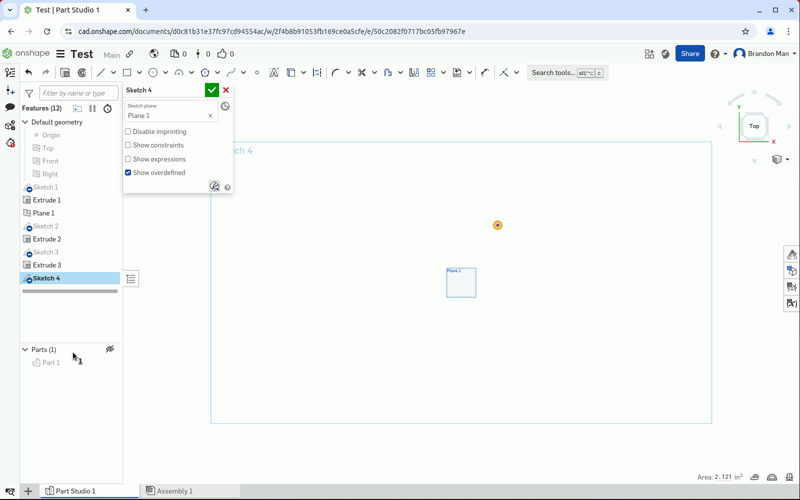
key(shift+y)
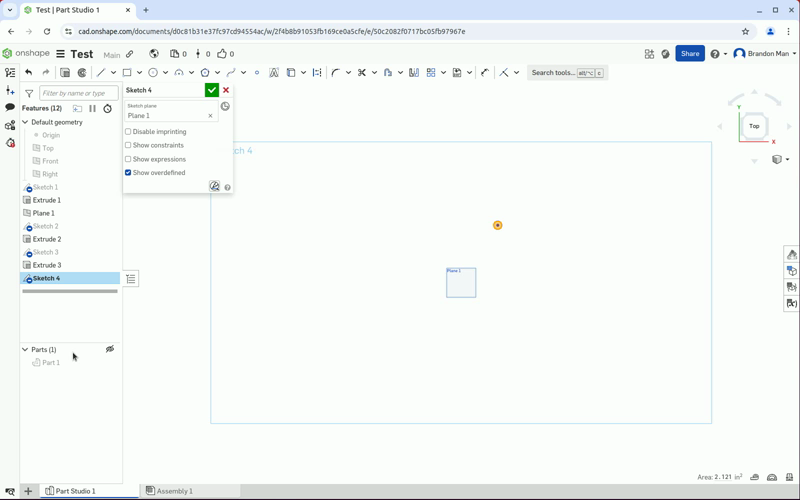
key(shift+e)
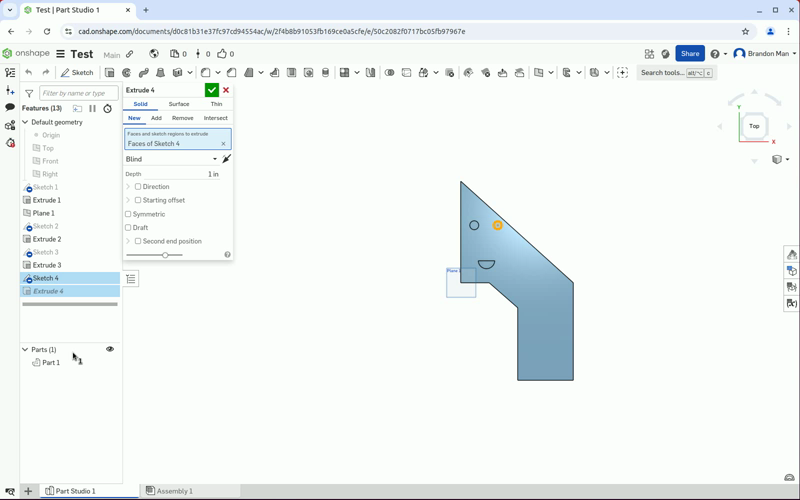
mouse_move(143, 106)
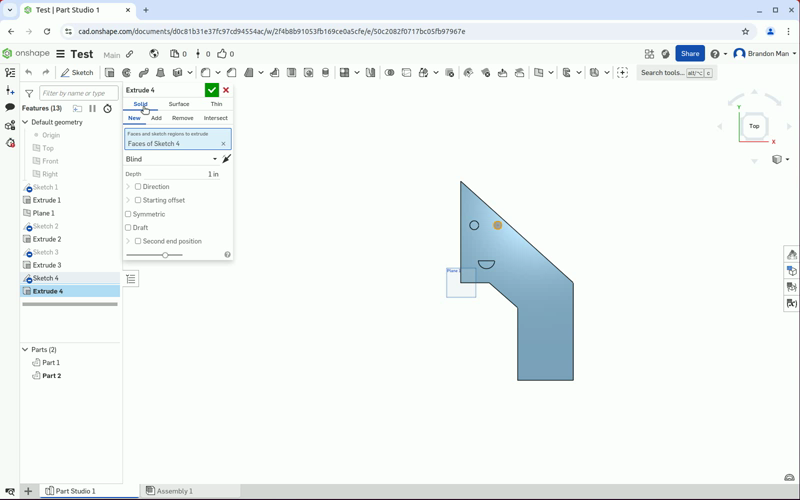
click(143, 106)
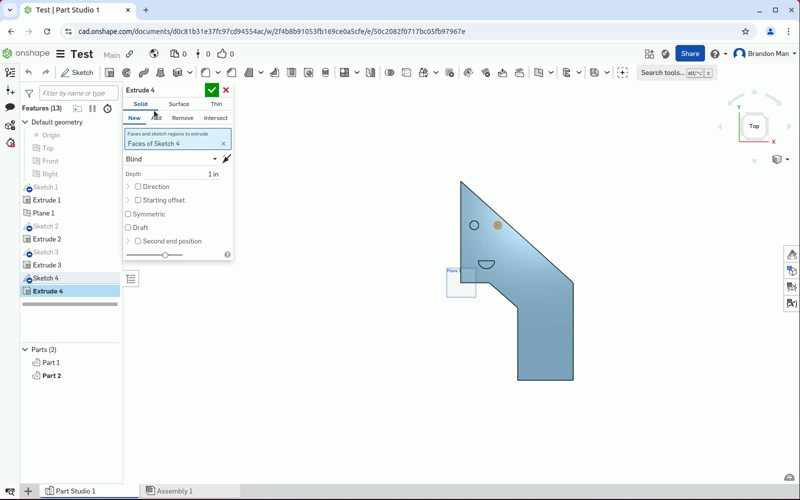
mouse_move(186, 120)
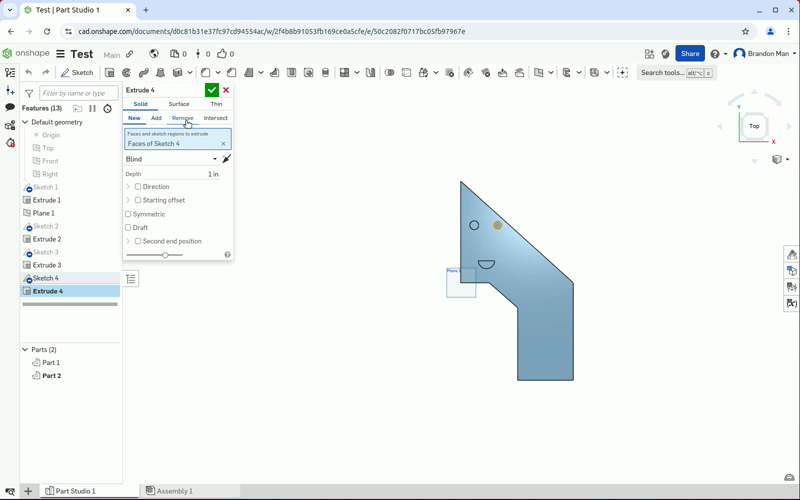
click(186, 120)
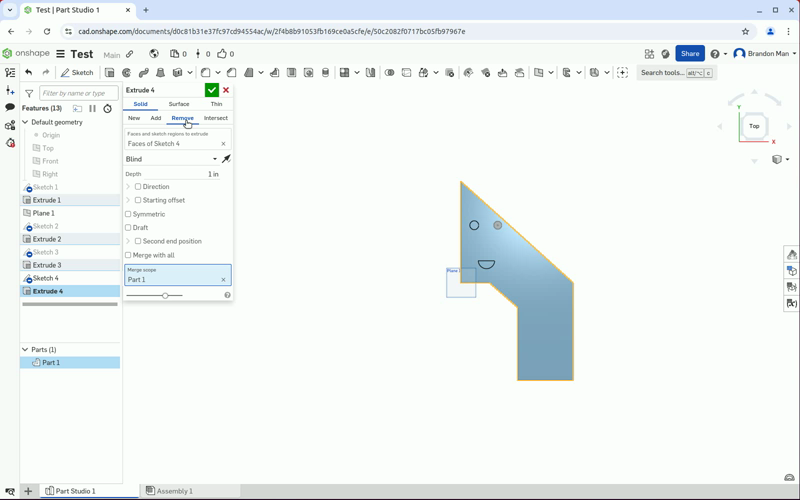
key(tab, 4)
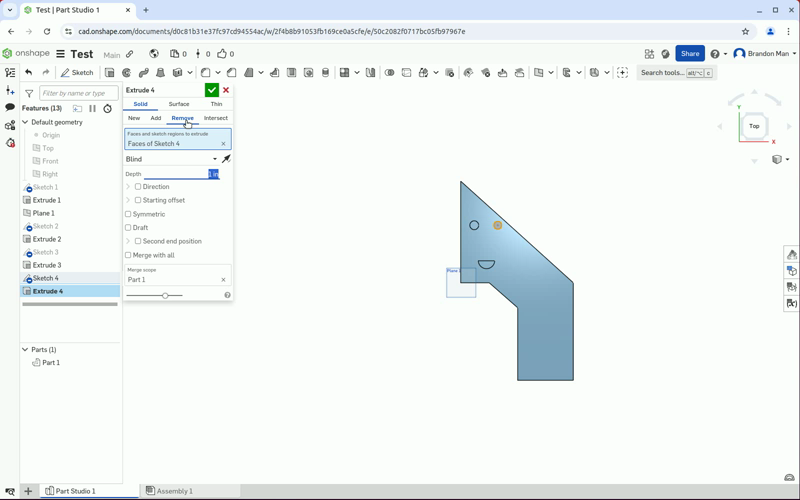
text(0.241)
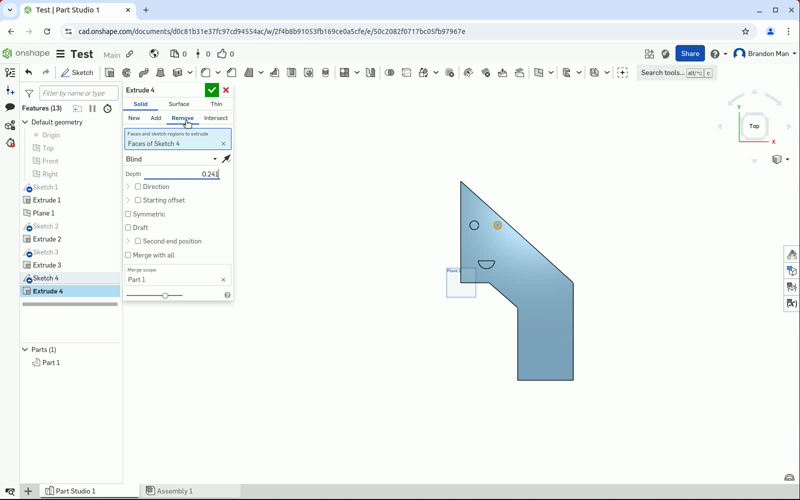
key(tab, 6)
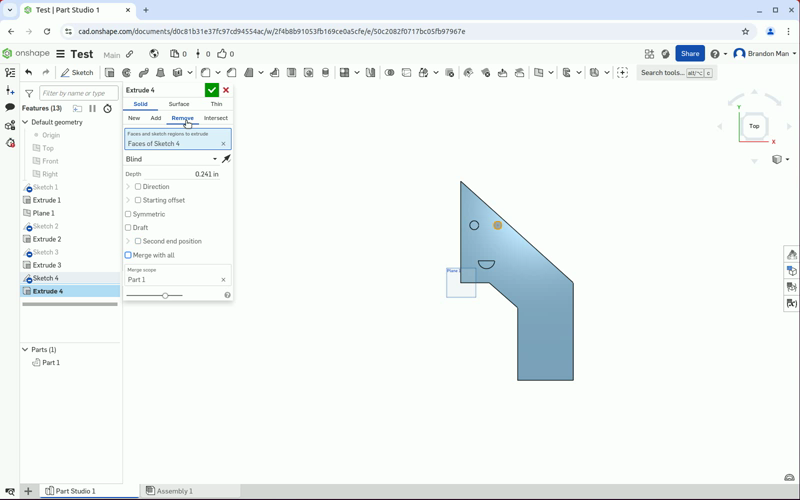
key(space)
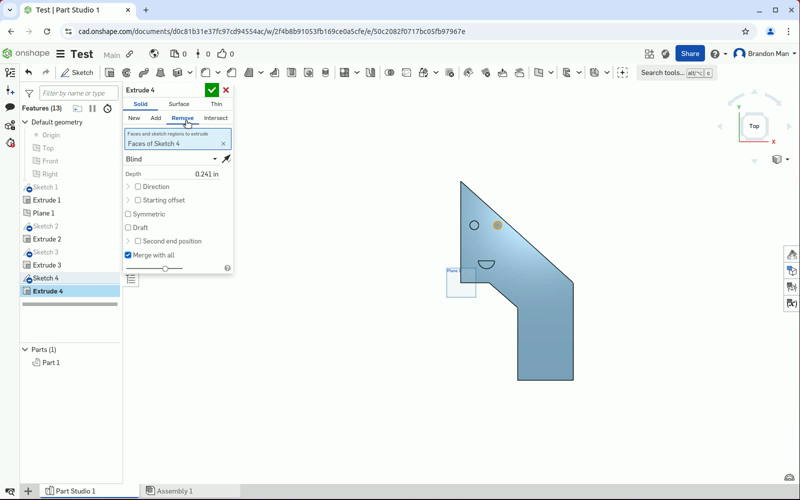
key(enter)
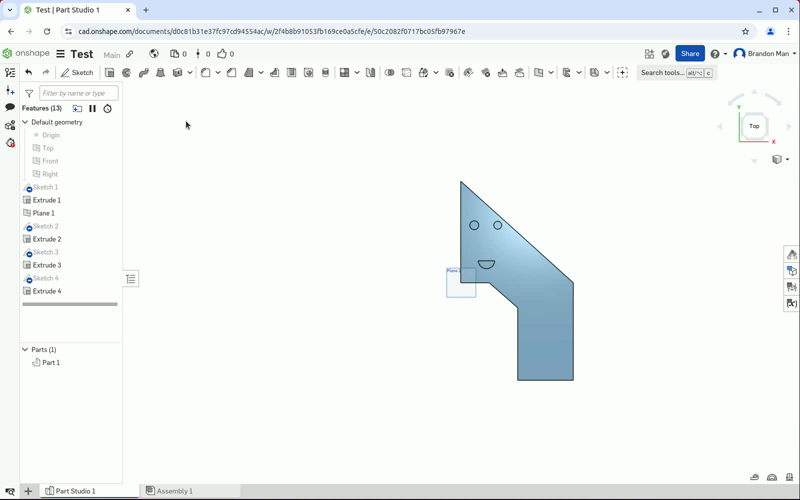
key(shift+h)
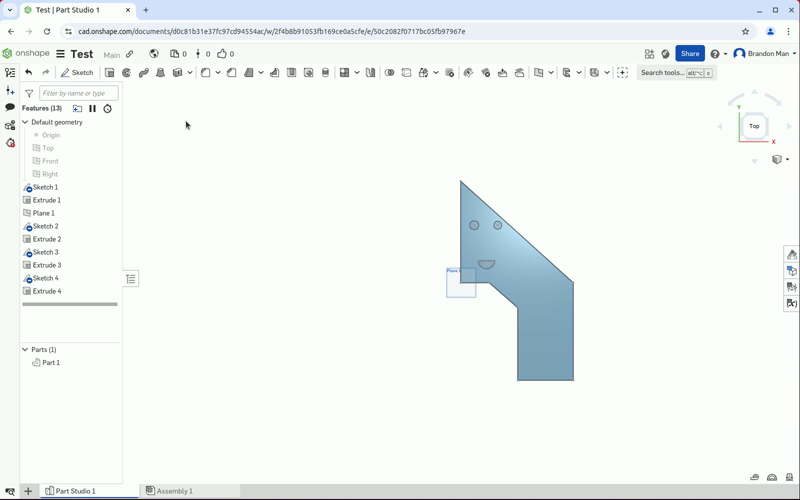
key(shift+h)
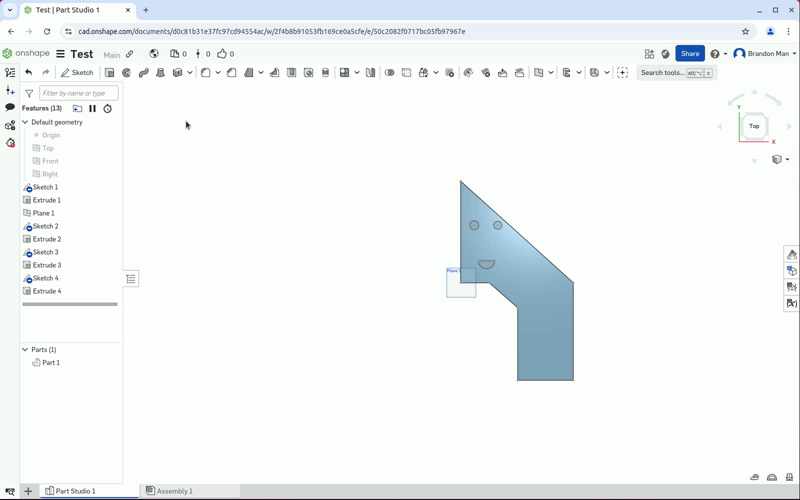
key(shift+7)
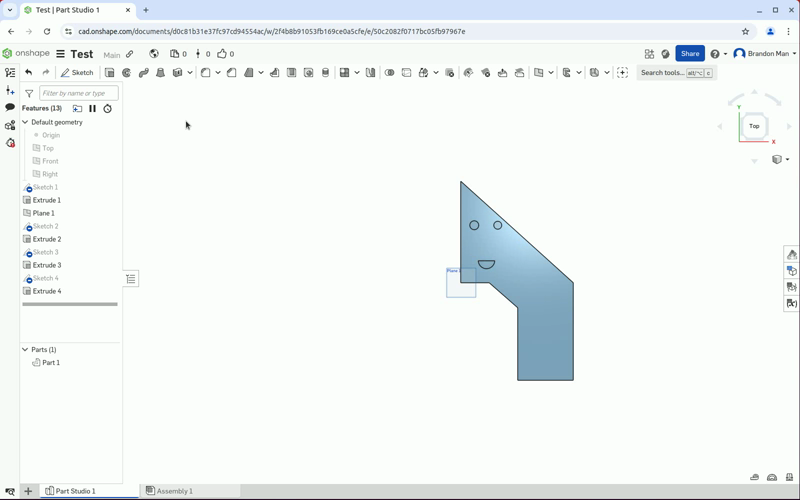
key(up, 3)
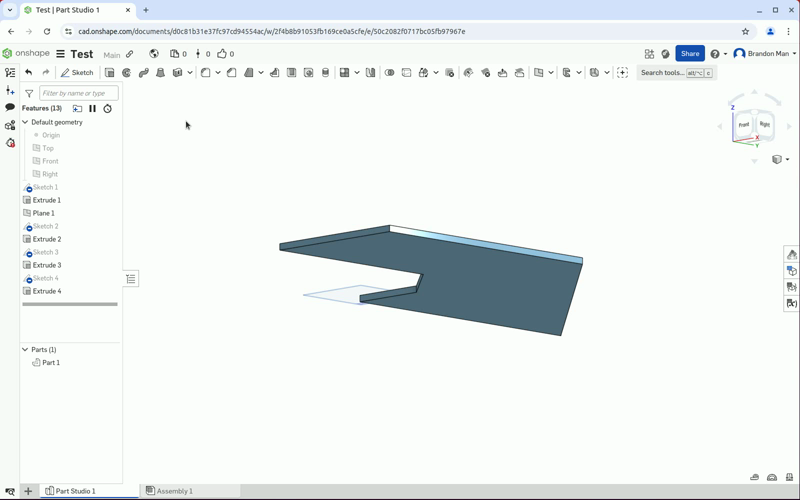
key(left, 3)
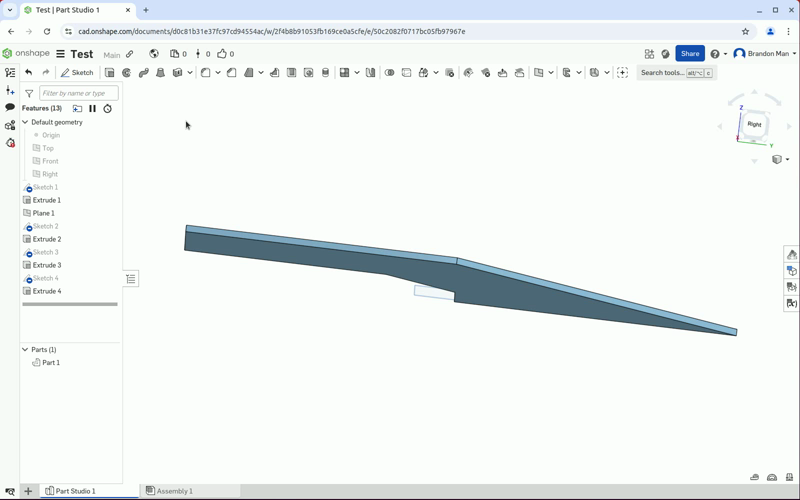
key(right, 3)
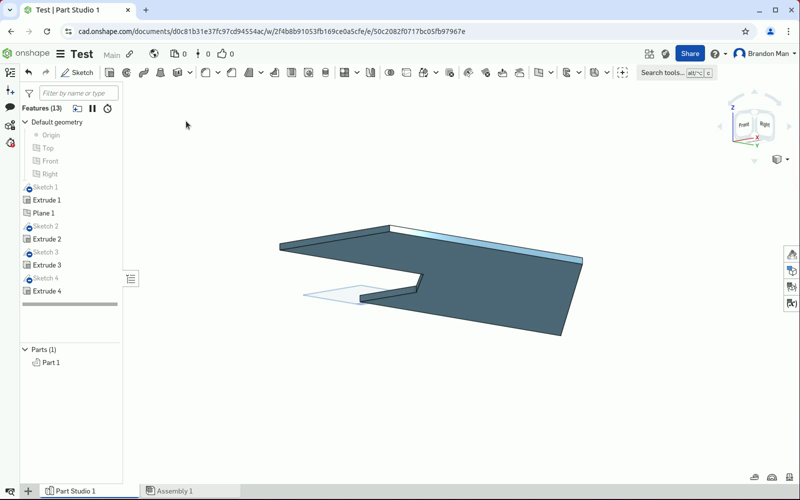
key(down, 3)
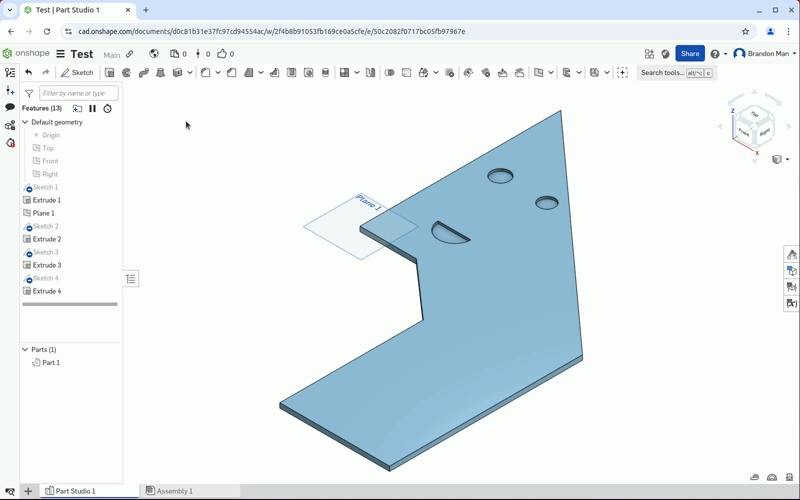
mouse_move(73, 189)
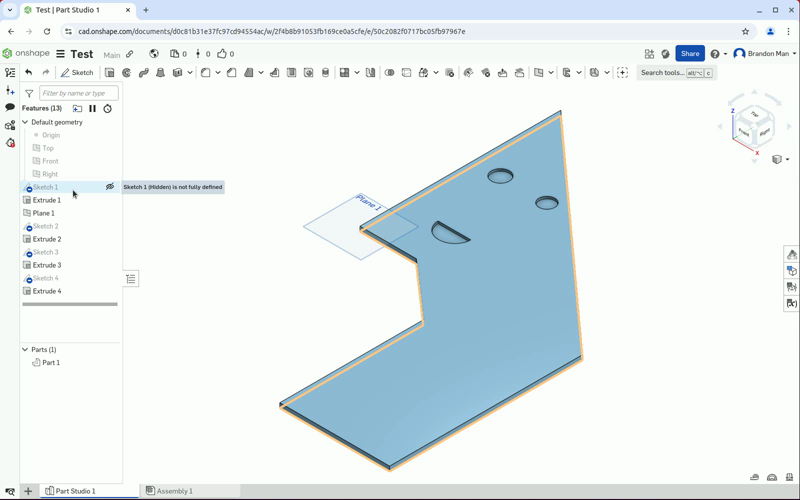
click(73, 189)